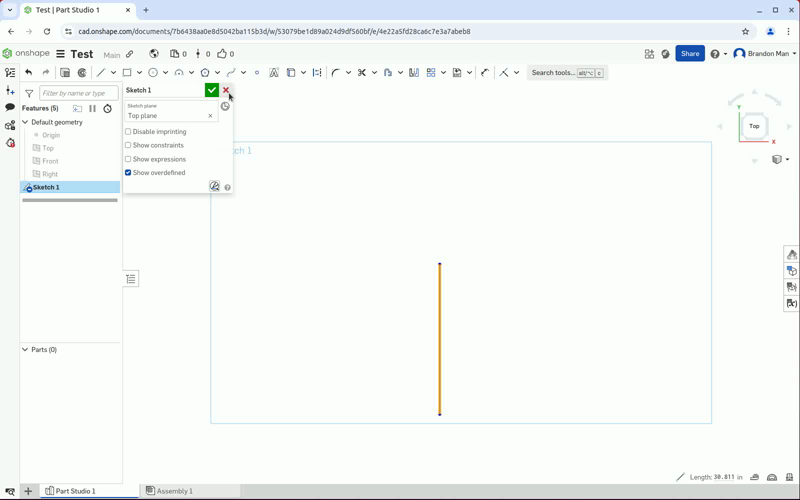
key(shift+h)
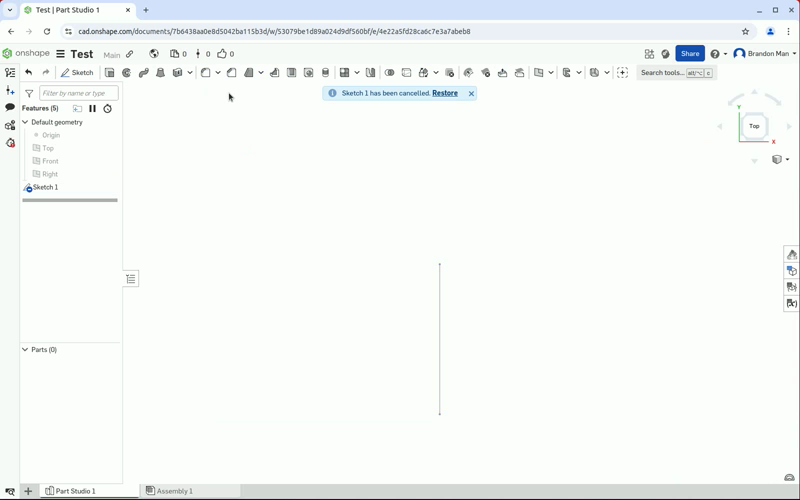
key(shift+s)
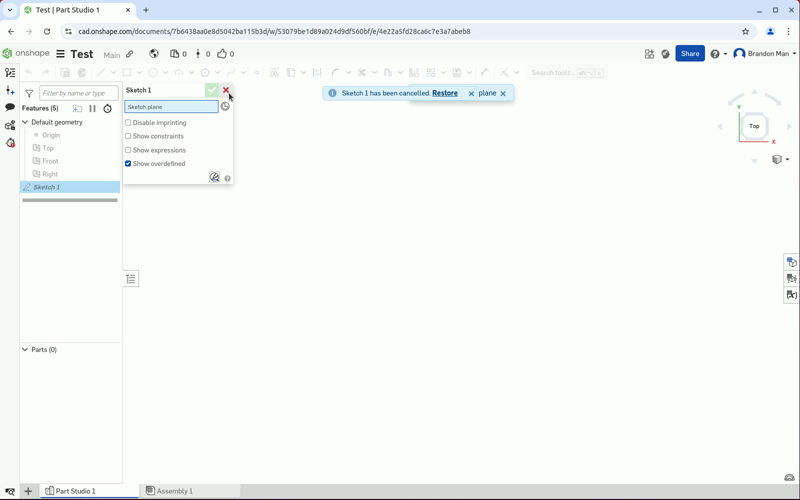
mouse_move(73, 150)
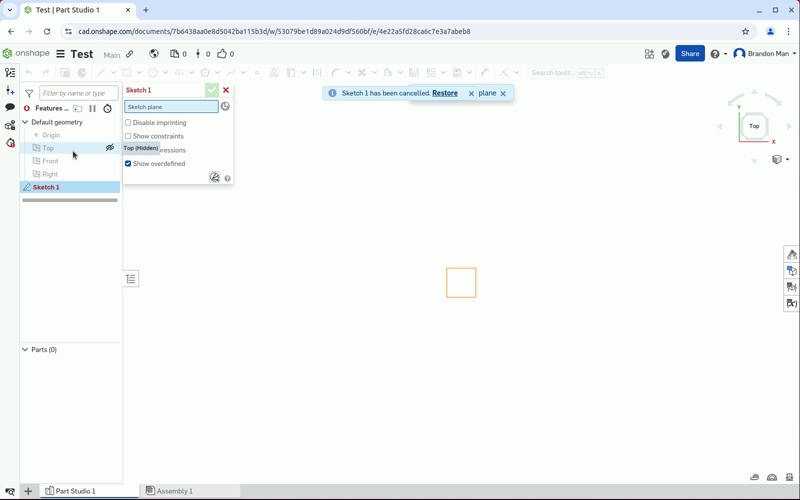
click(73, 150)
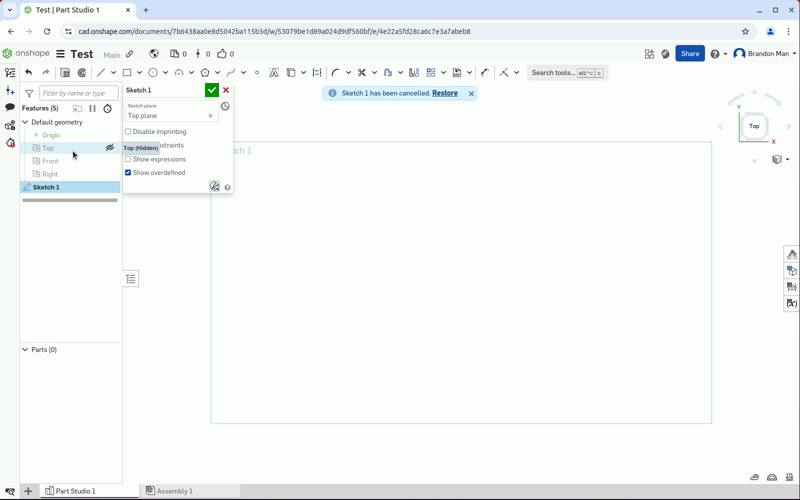
mouse_move(73, 352)
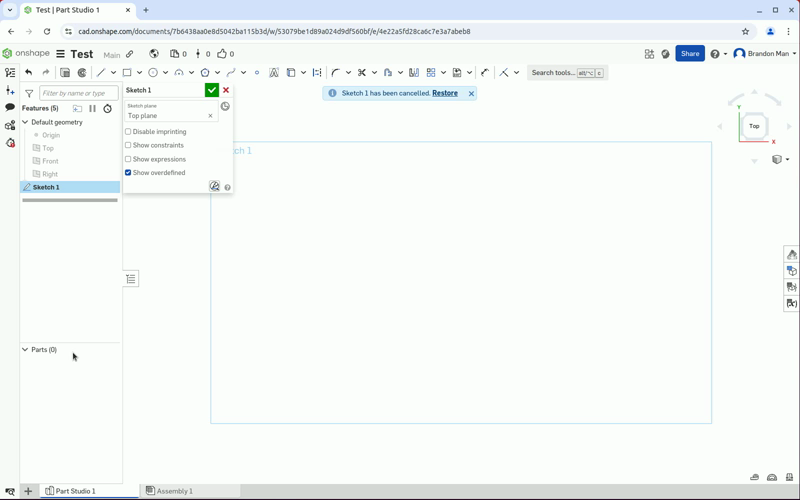
key(y)
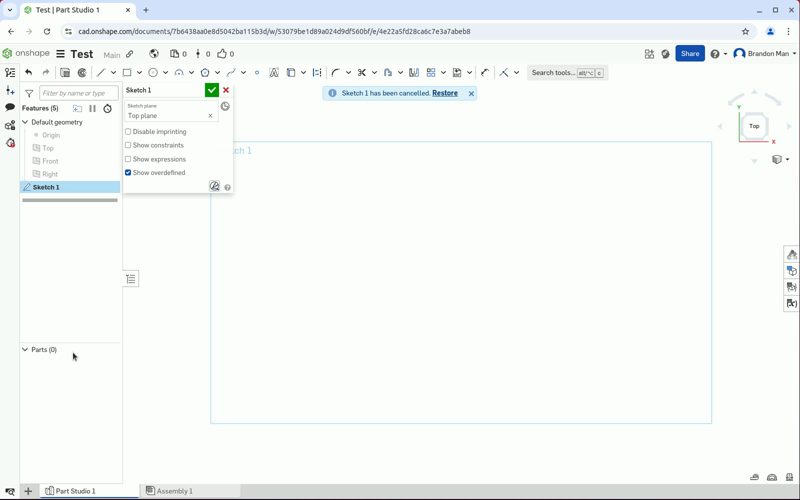
key(l)
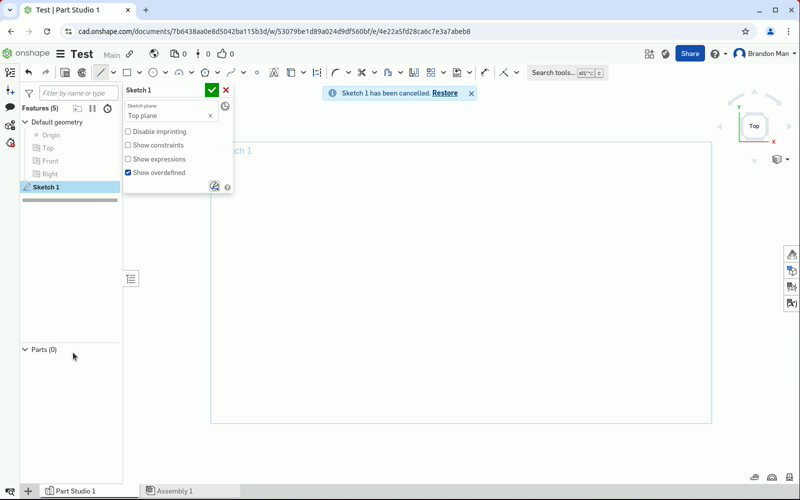
key_down(shift)
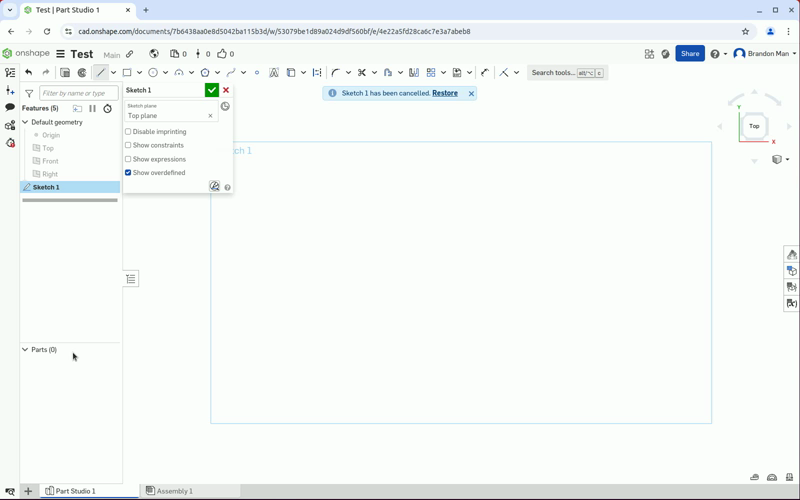
mouse_move(459, 284)
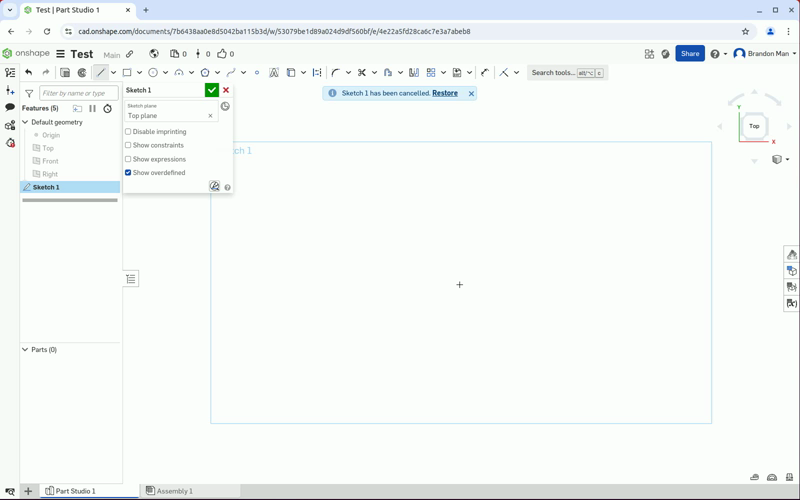
click(459, 284)
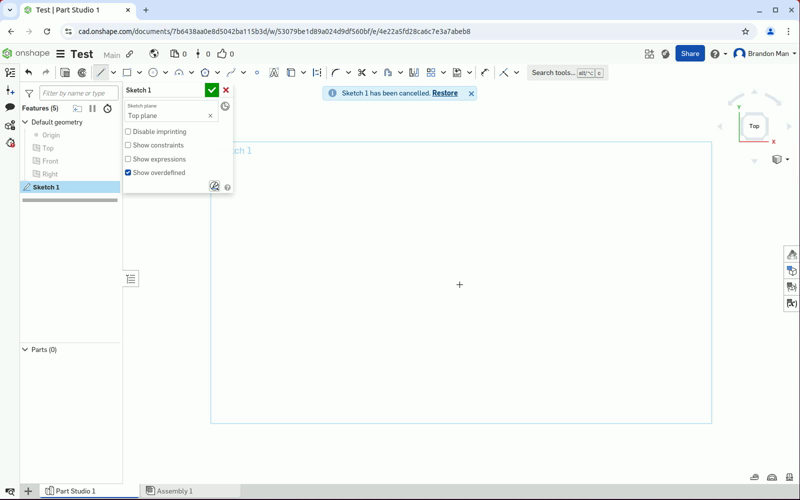
key_up(shift)
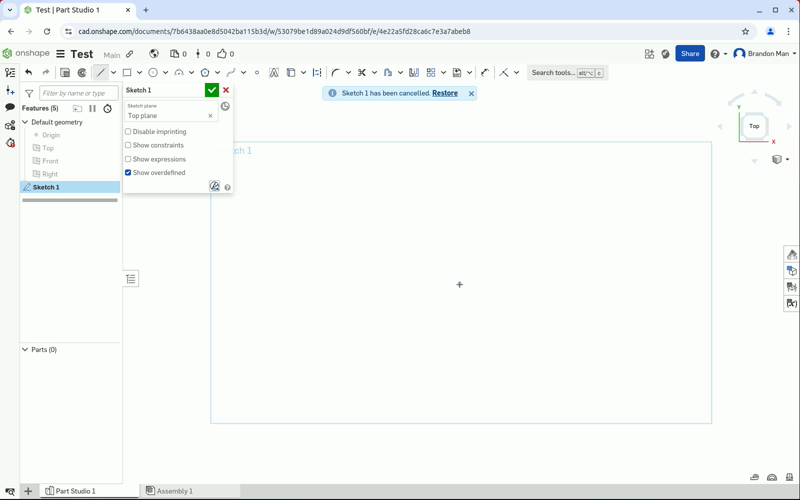
key_down(shift)
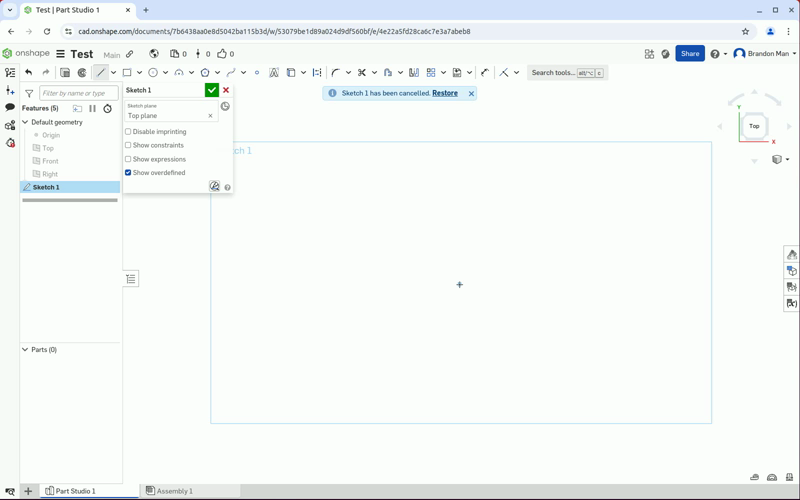
mouse_move(489, 284)
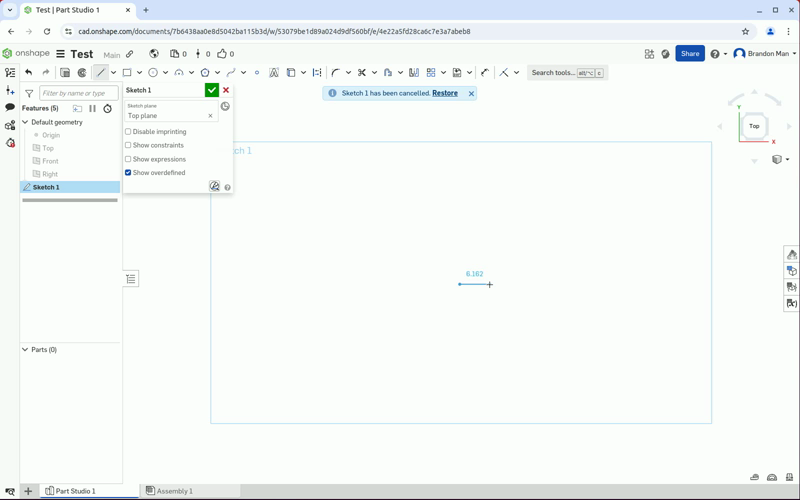
mouse_move(463, 284)
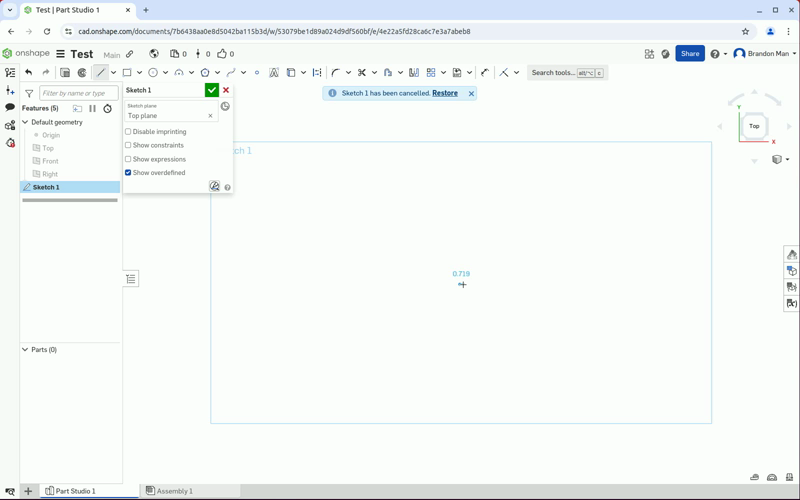
scroll(6)
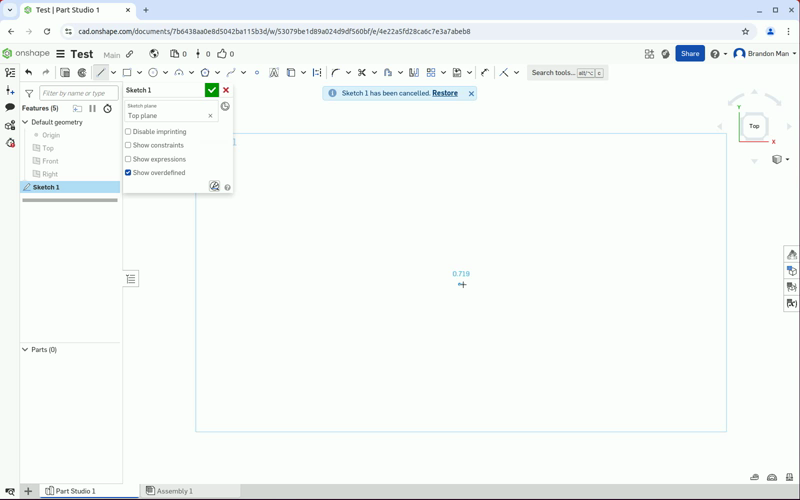
scroll(6)
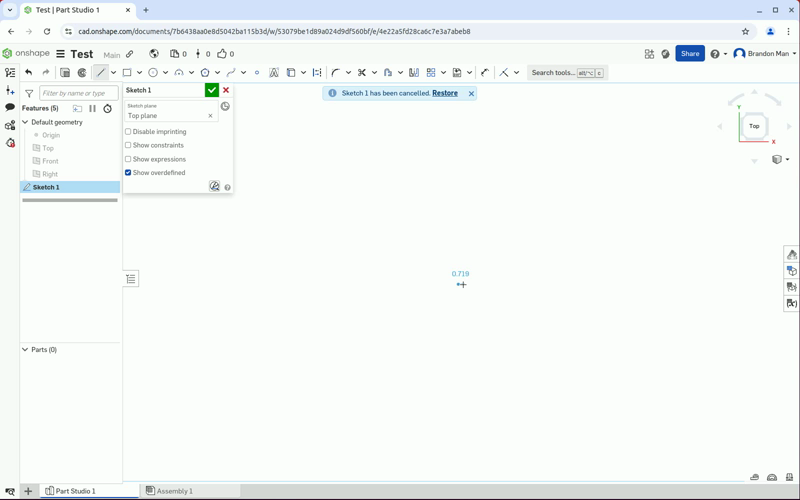
scroll(6)
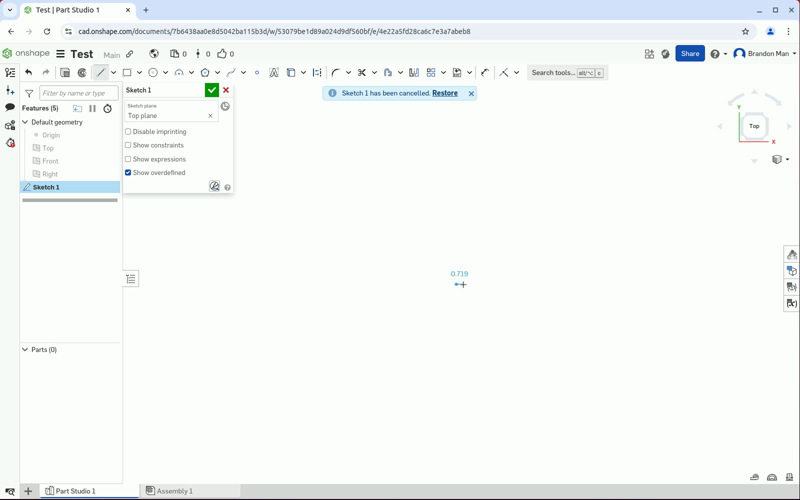
scroll(6)
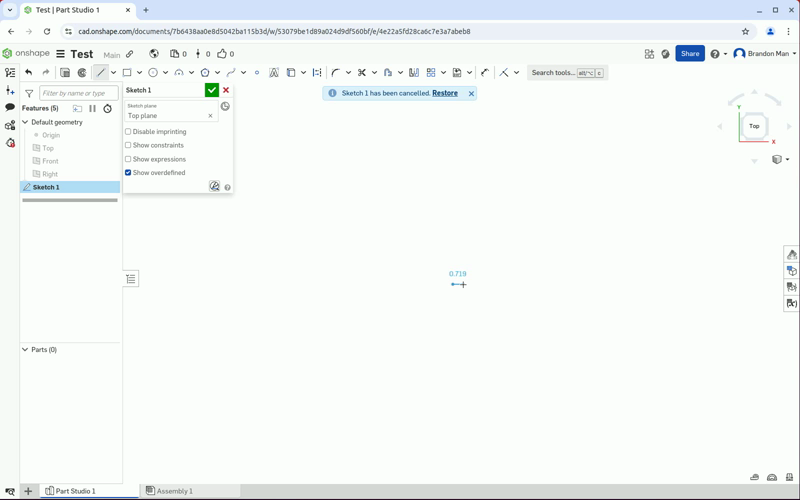
scroll(6)
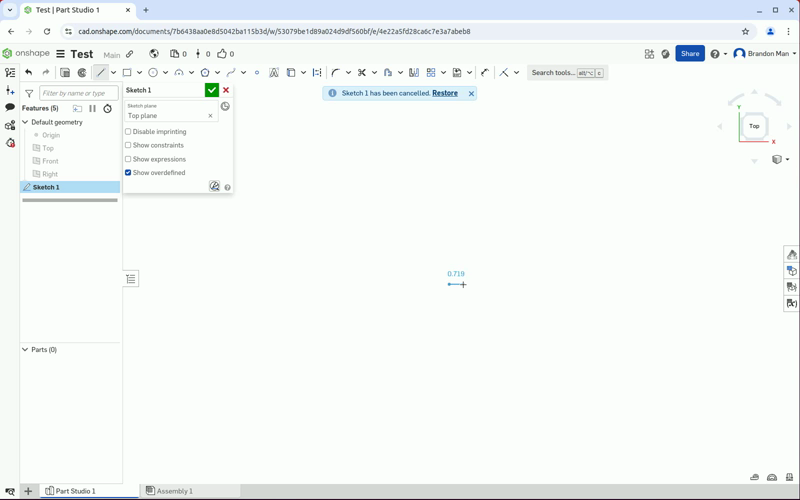
scroll(6)
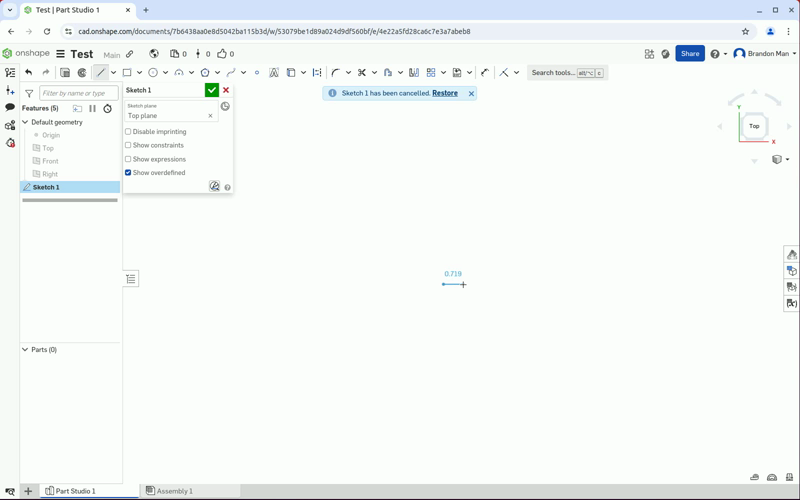
scroll(6)
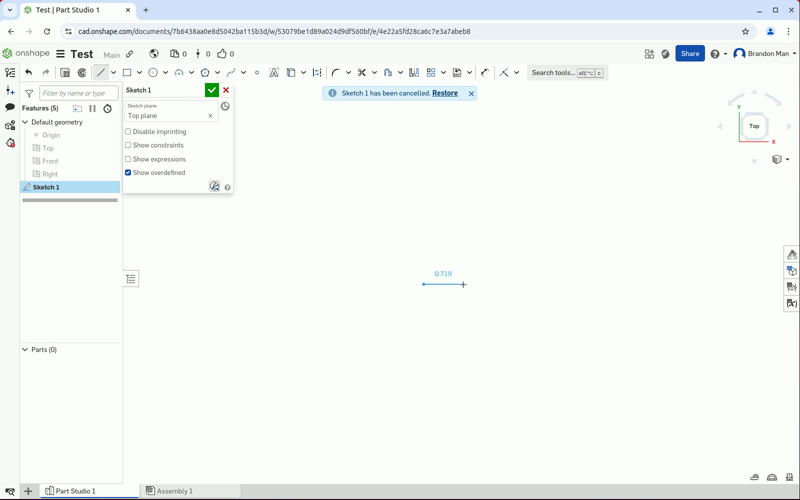
click(463, 284)
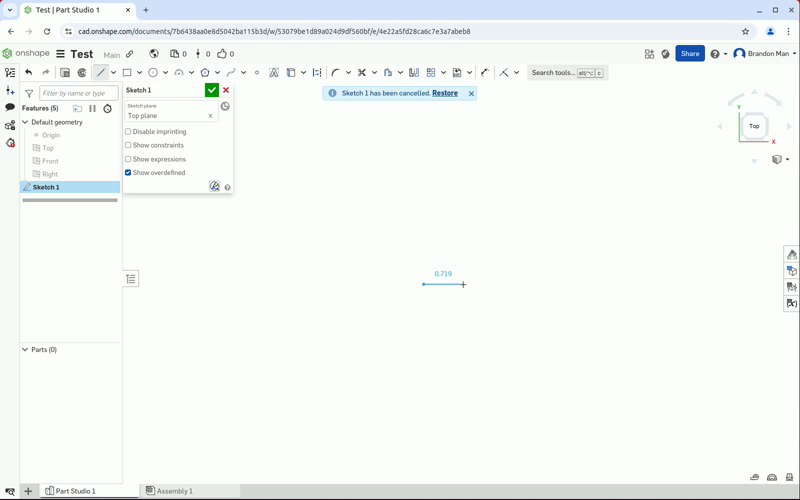
scroll(-6)
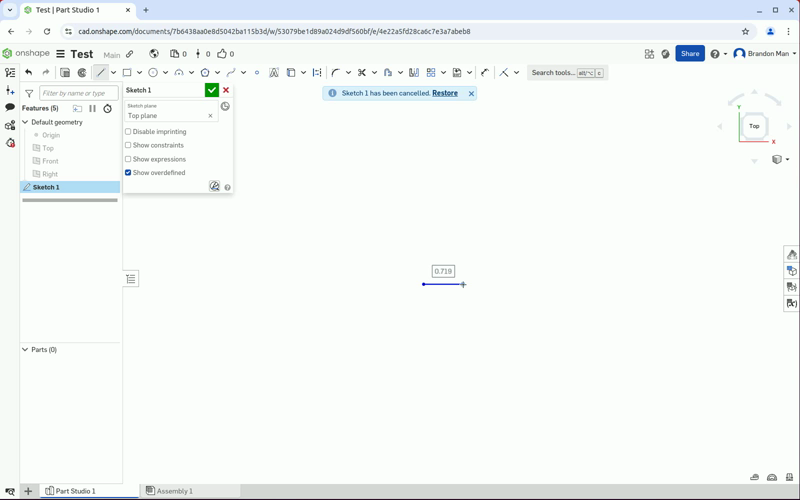
scroll(-6)
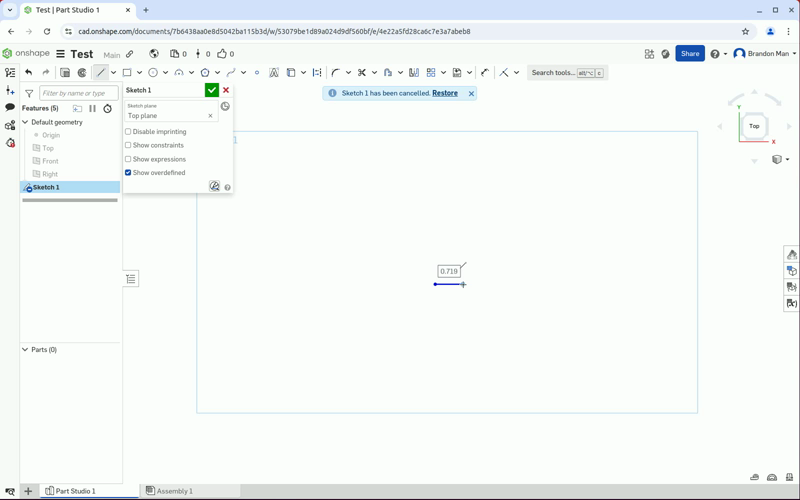
scroll(-6)
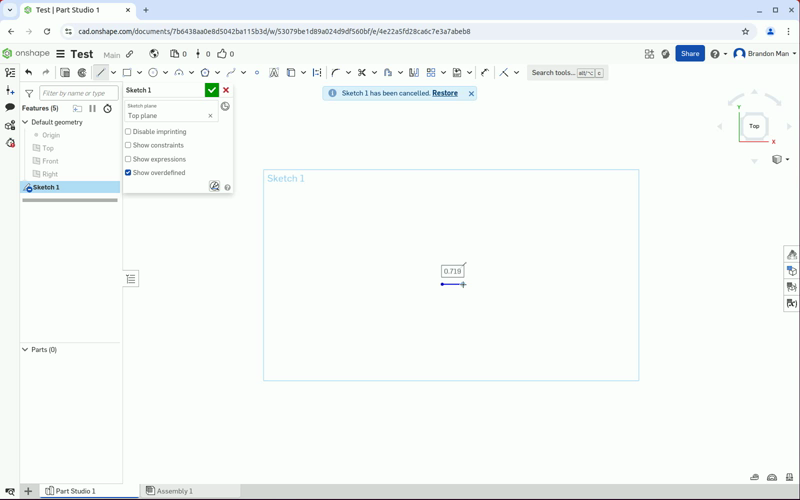
scroll(-6)
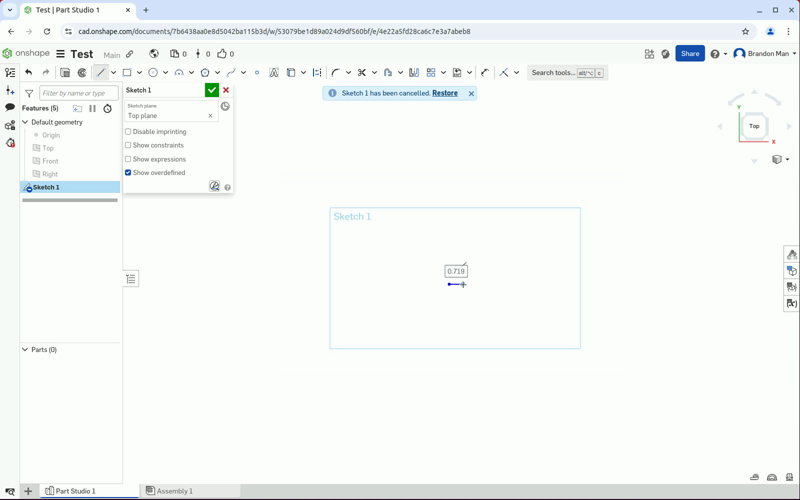
scroll(-6)
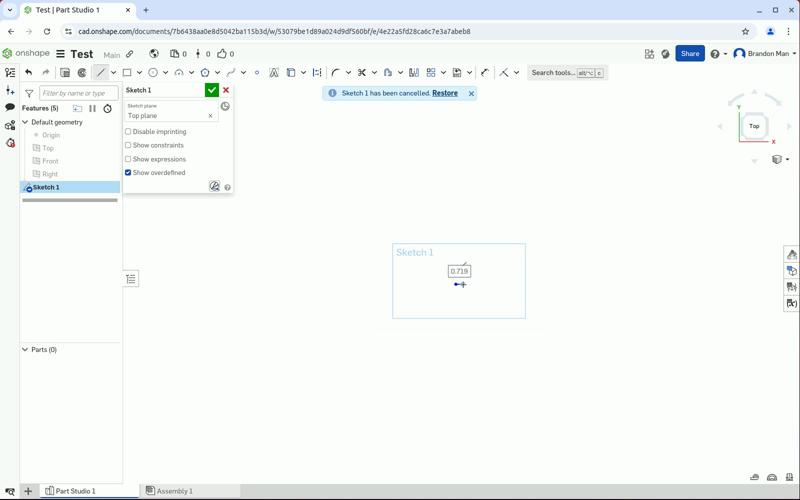
scroll(-6)
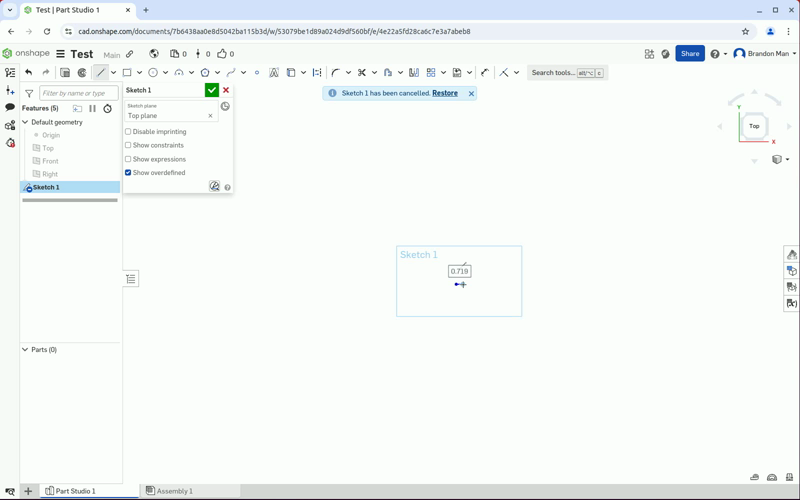
scroll(-6)
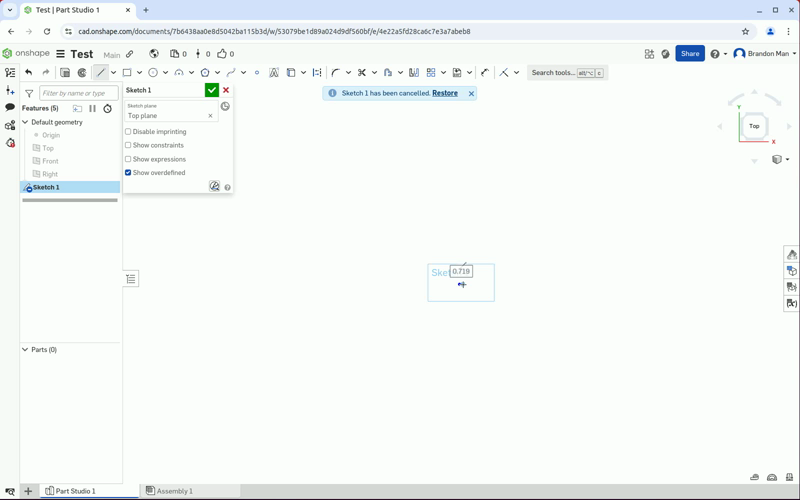
key_up(shift)
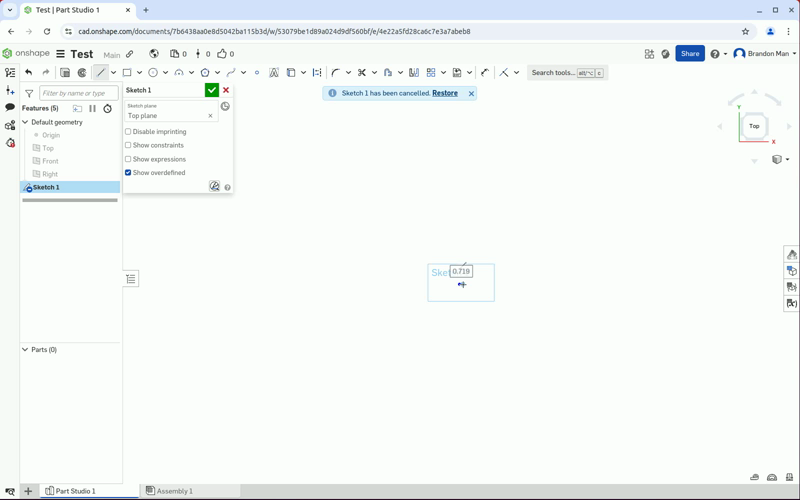
key_down(shift)
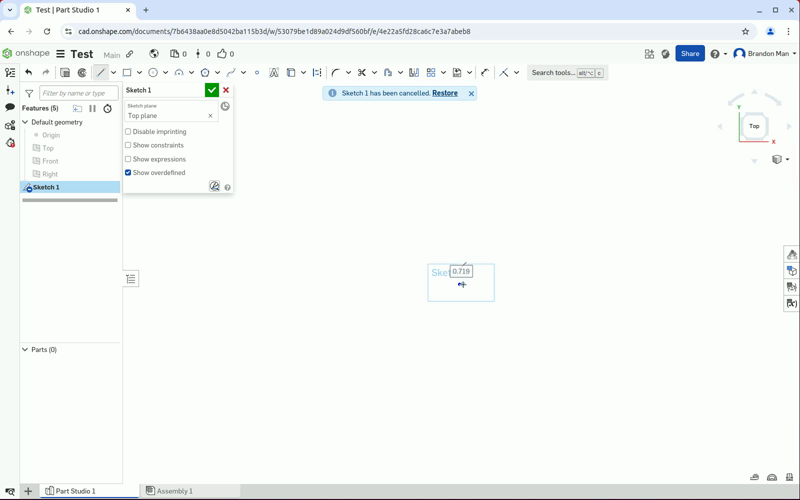
mouse_move(493, 284)
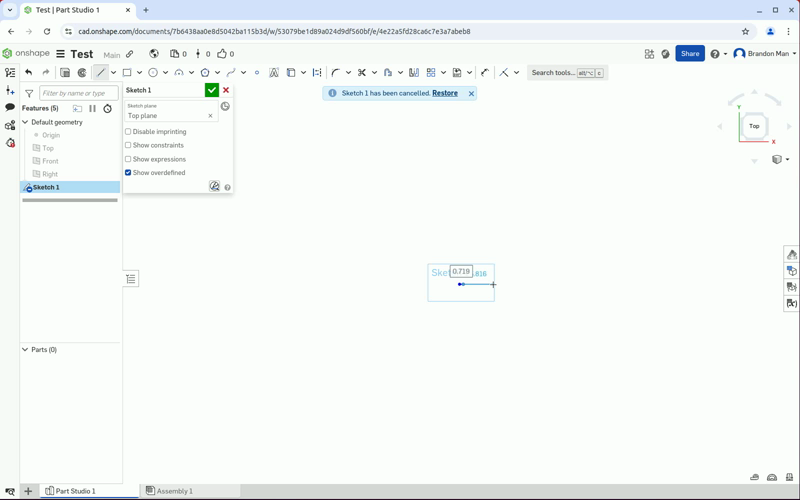
mouse_move(463, 282)
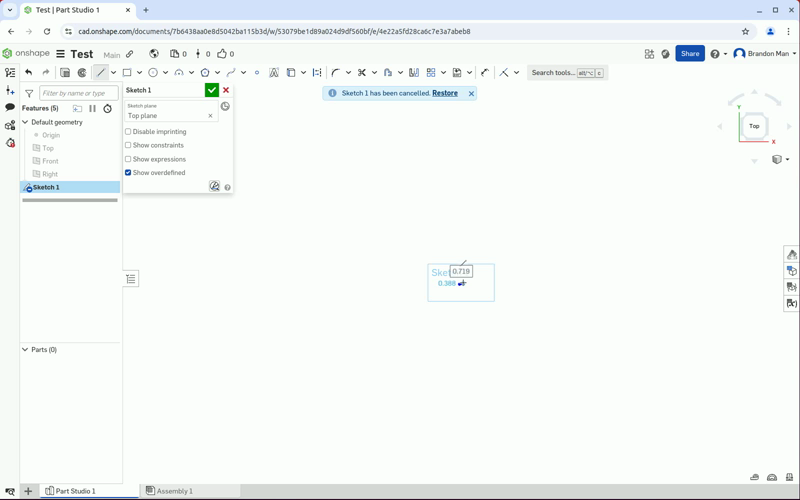
scroll(6)
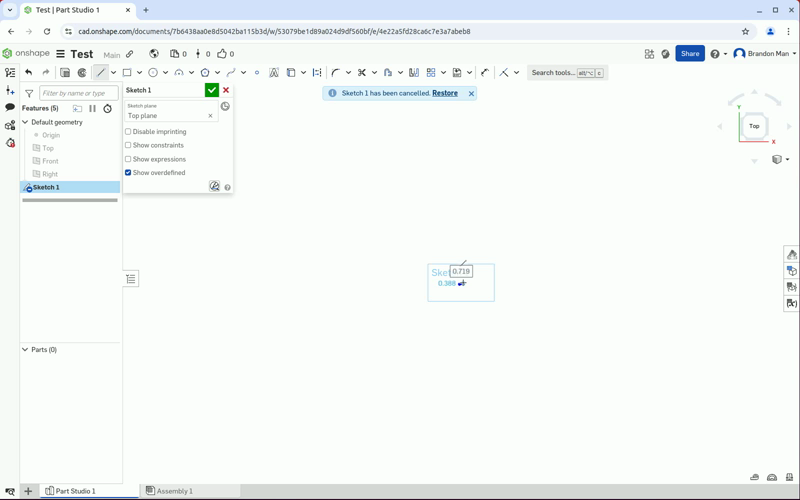
scroll(6)
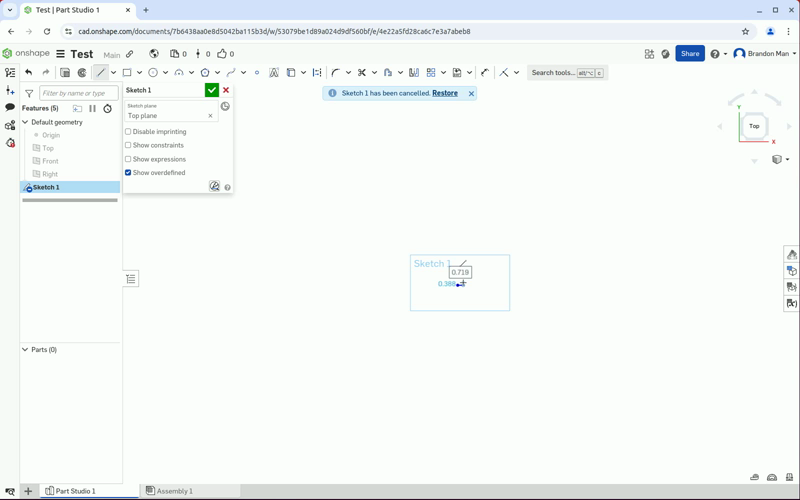
scroll(6)
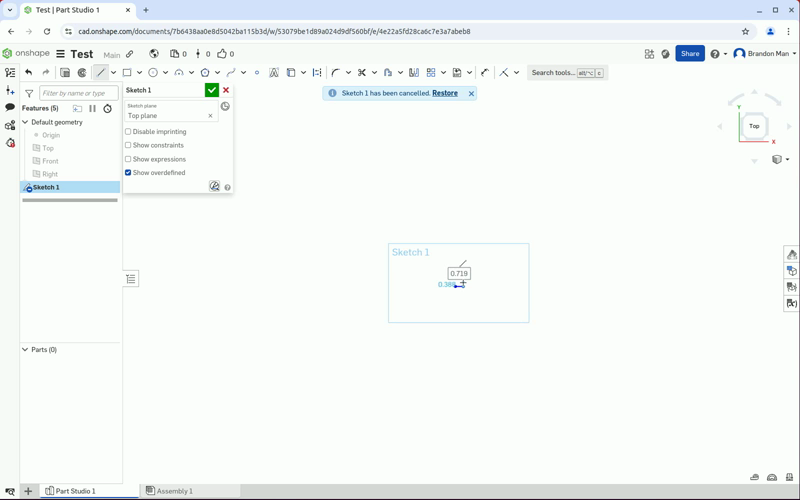
scroll(6)
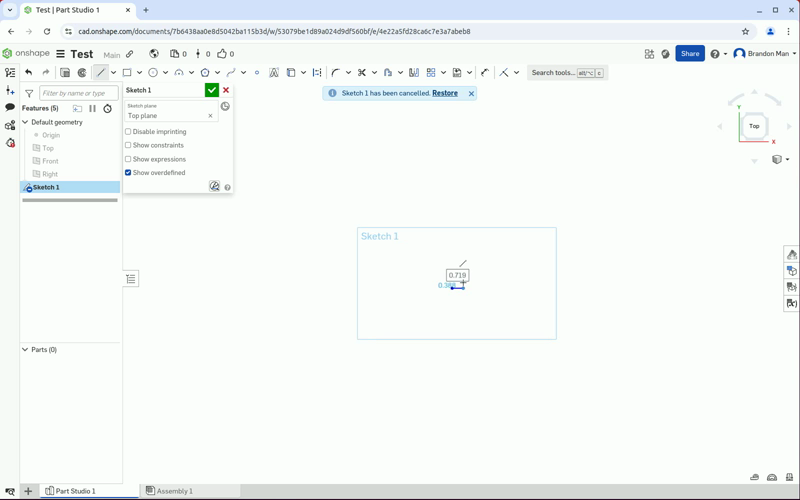
scroll(6)
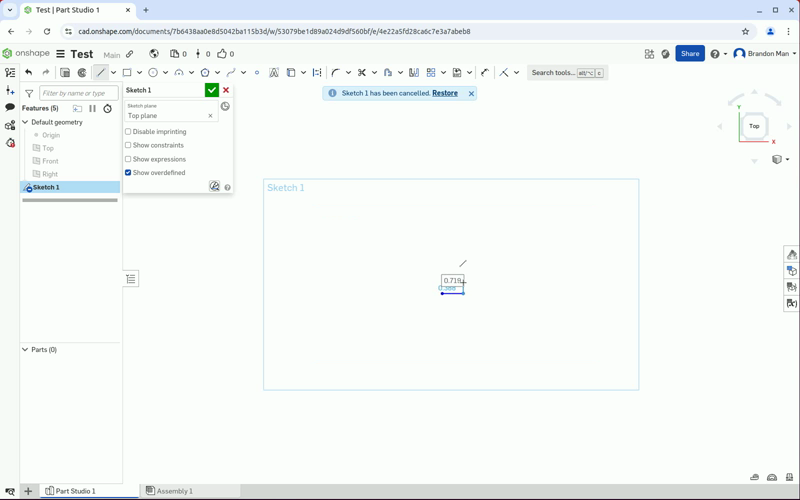
scroll(6)
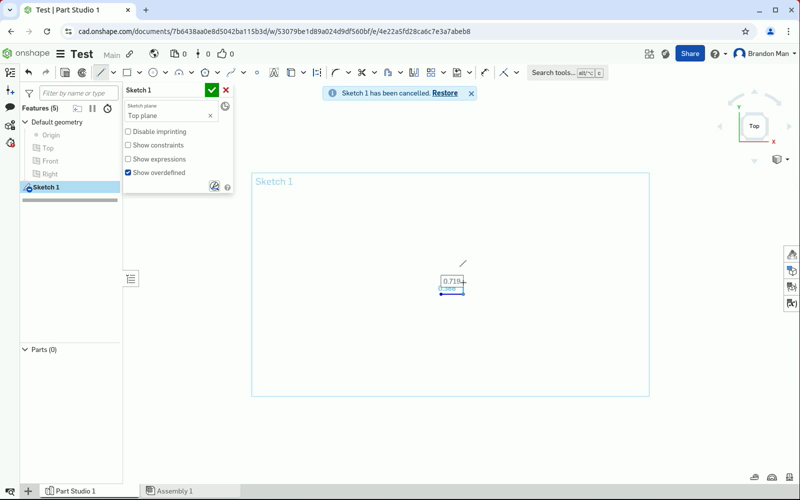
scroll(6)
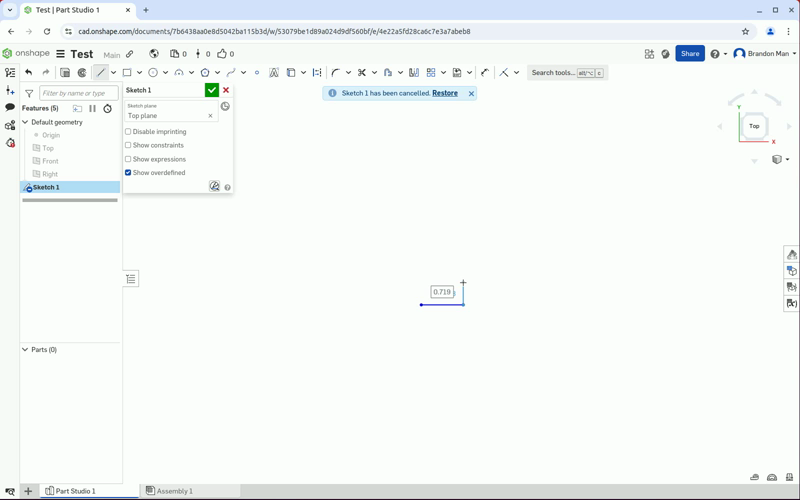
click(463, 282)
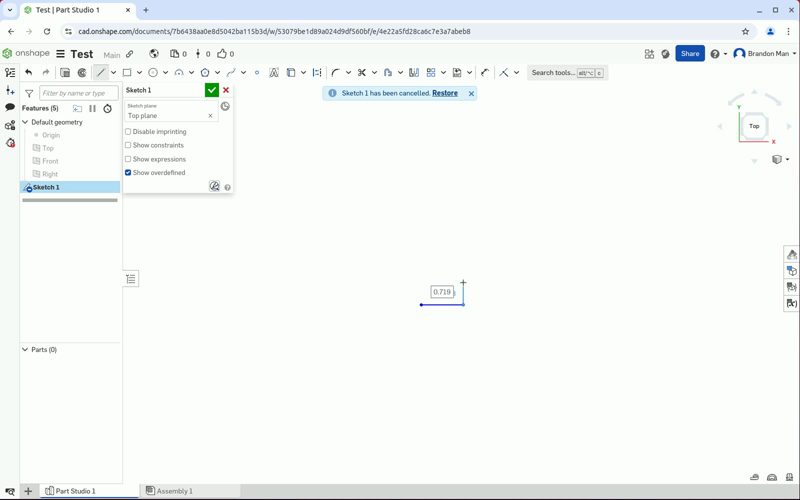
scroll(-6)
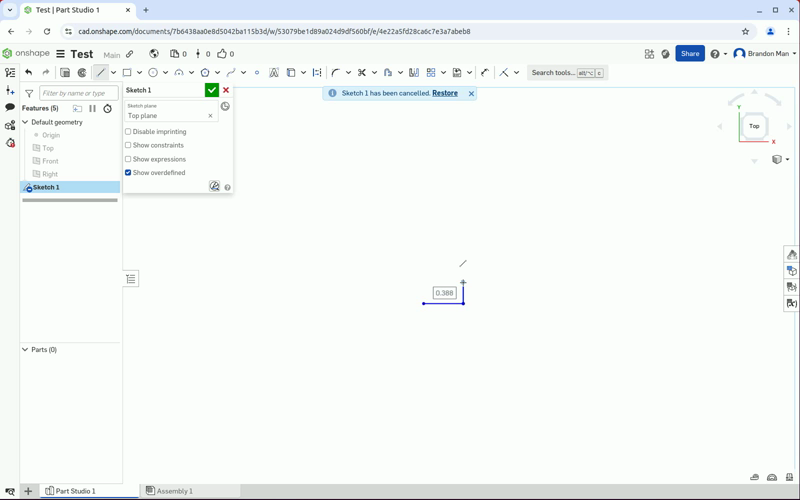
scroll(-6)
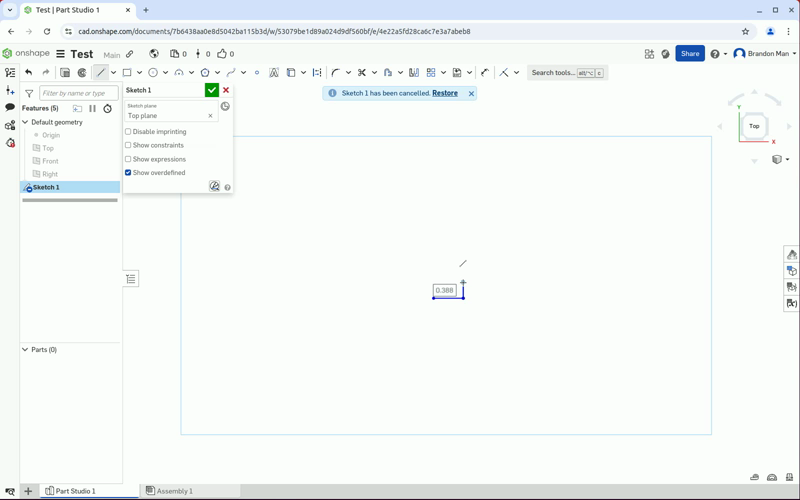
scroll(-6)
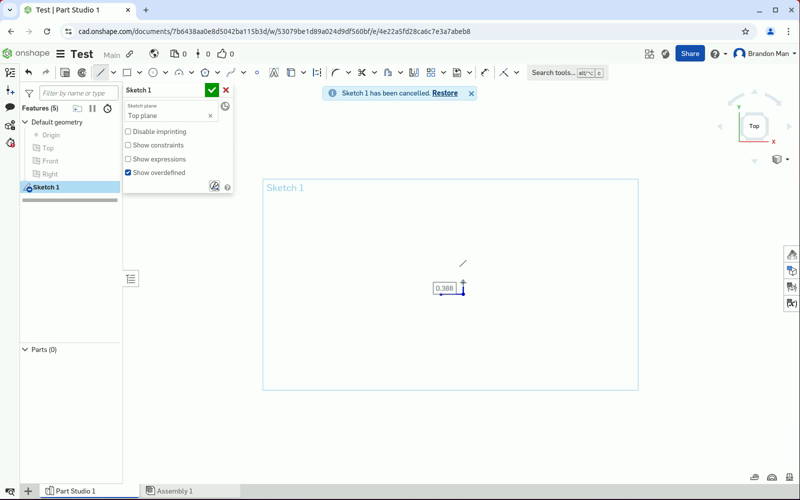
scroll(-6)
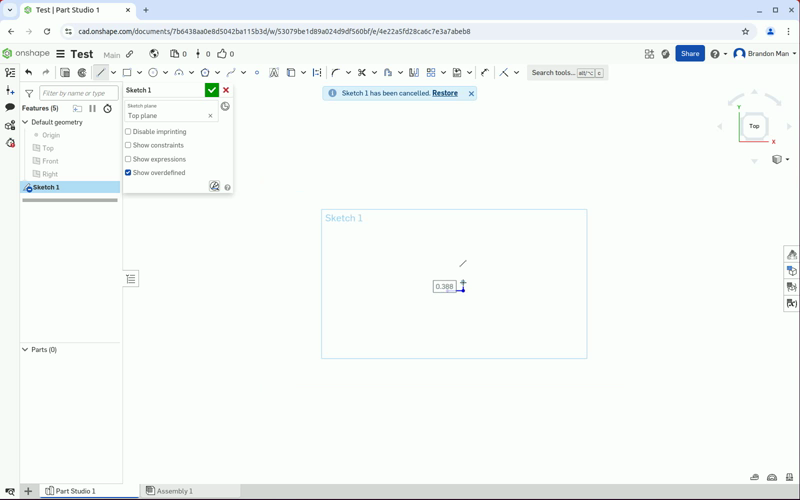
scroll(-6)
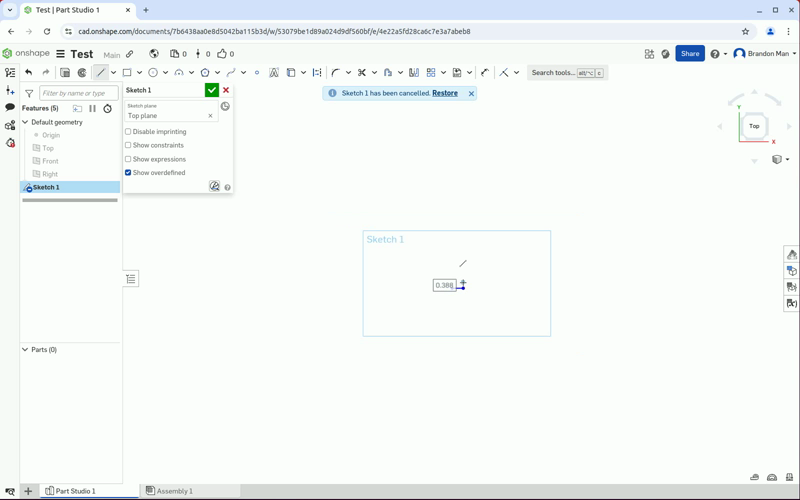
scroll(-6)
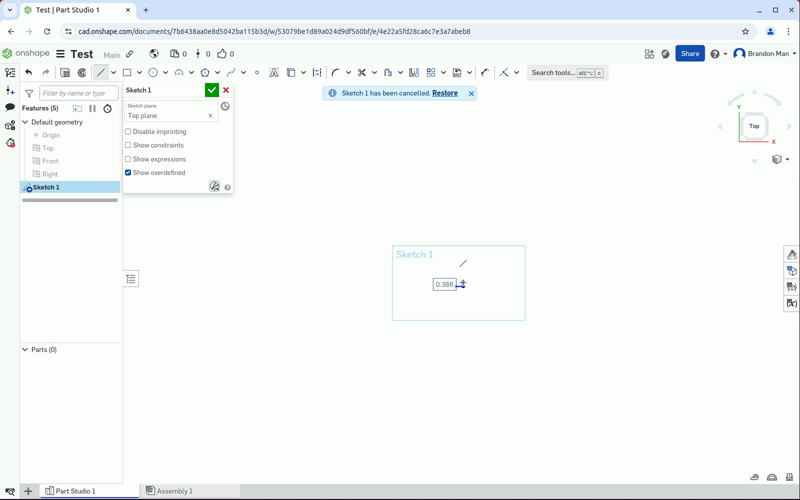
scroll(-6)
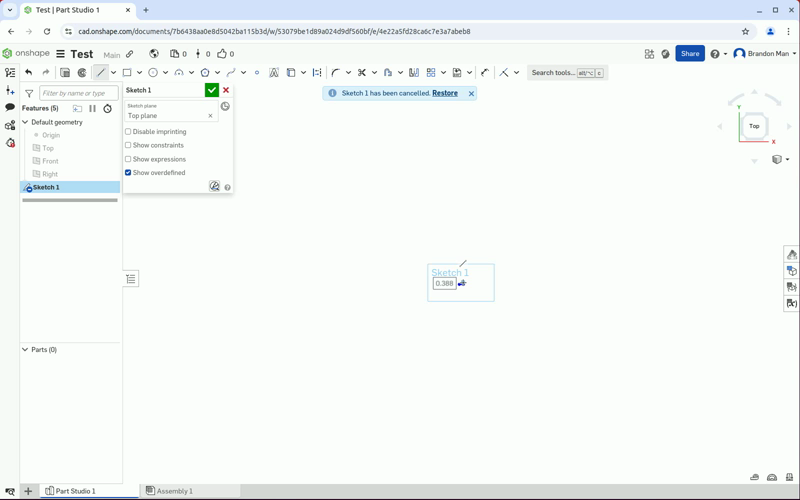
key_up(shift)
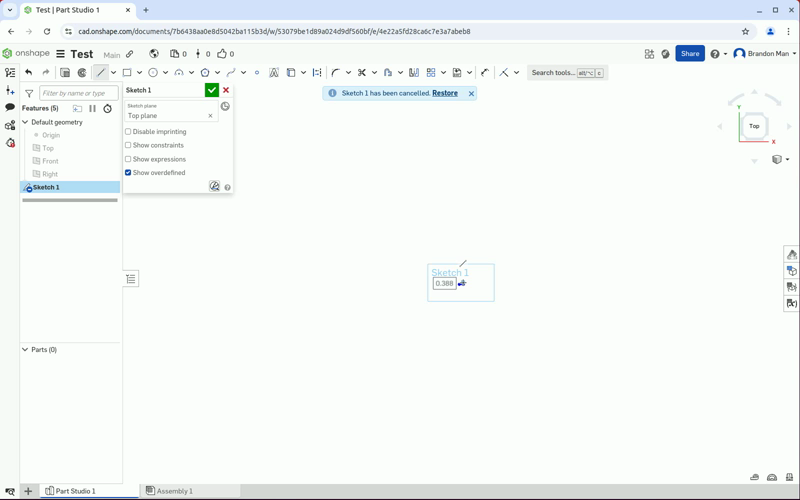
key_down(shift)
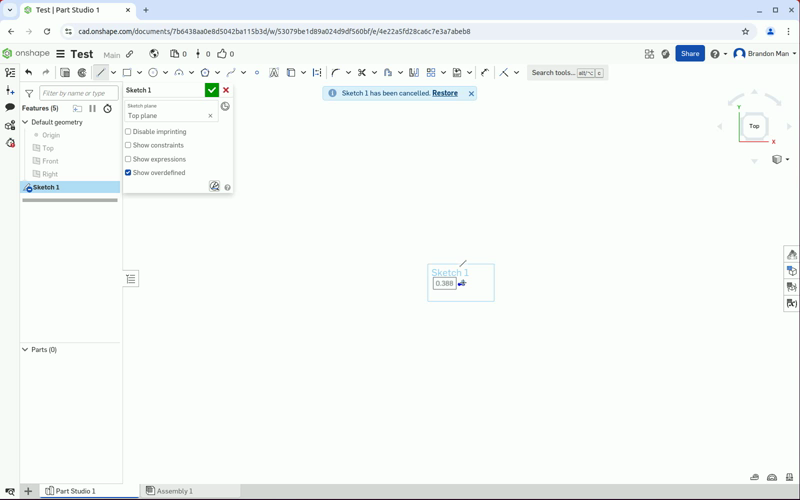
mouse_move(493, 282)
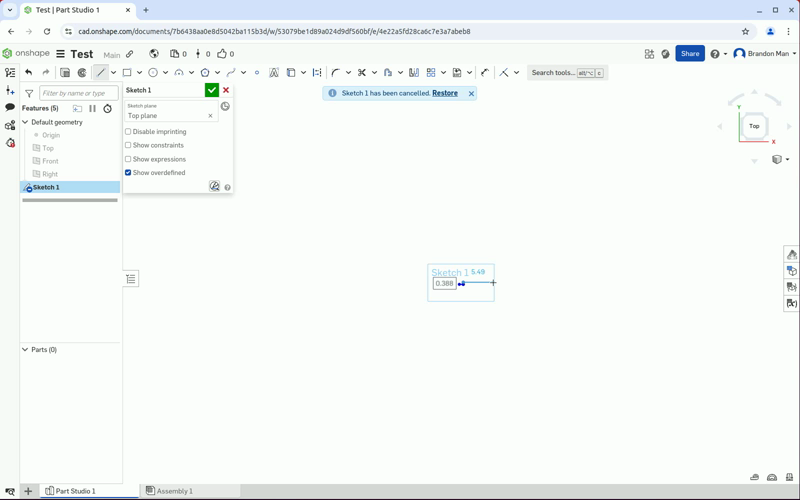
mouse_move(459, 282)
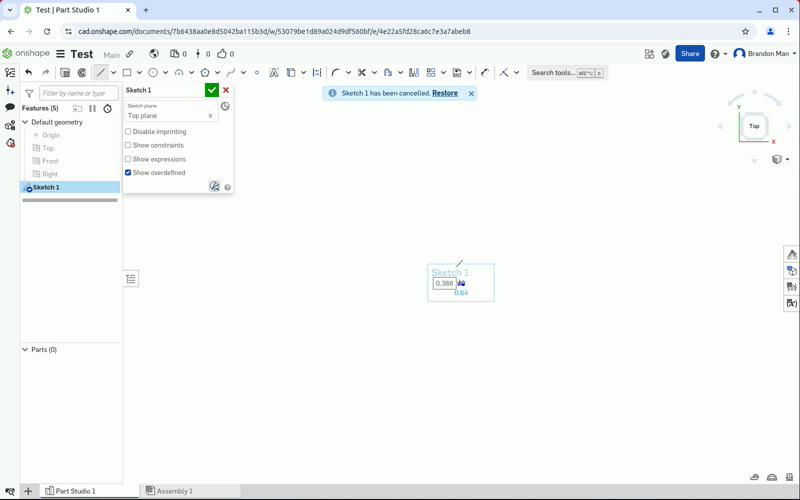
scroll(6)
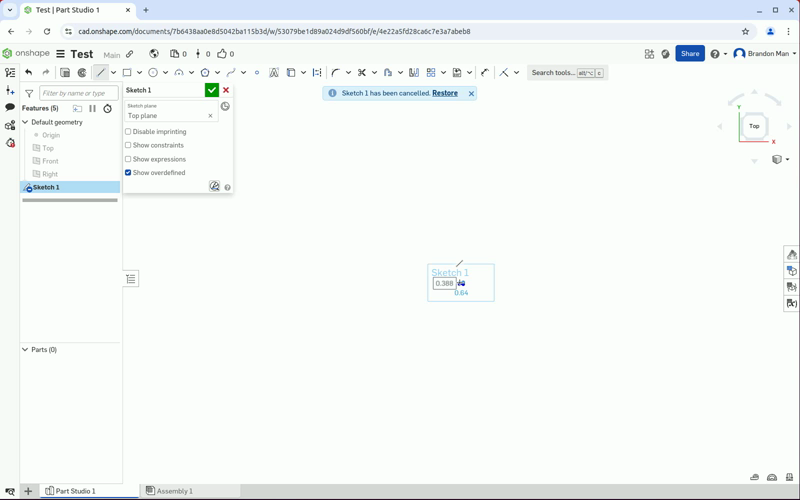
scroll(6)
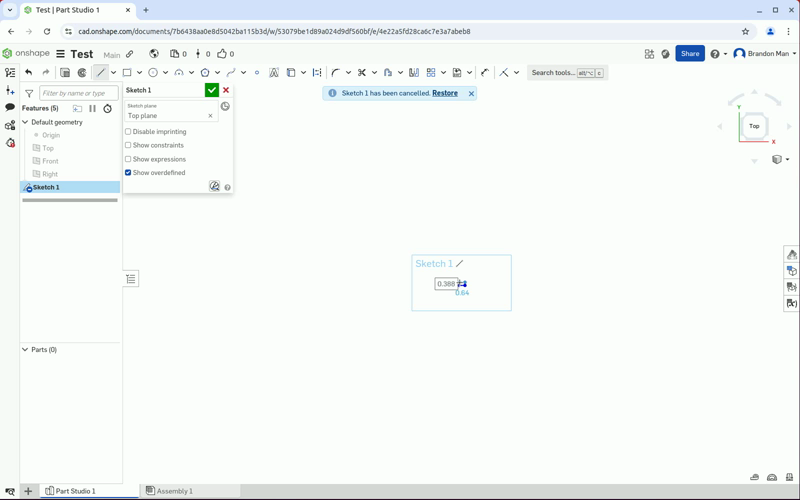
scroll(6)
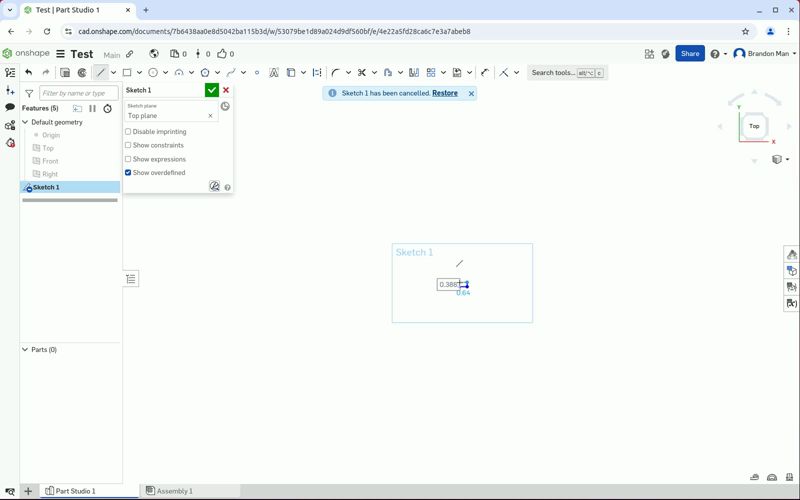
scroll(6)
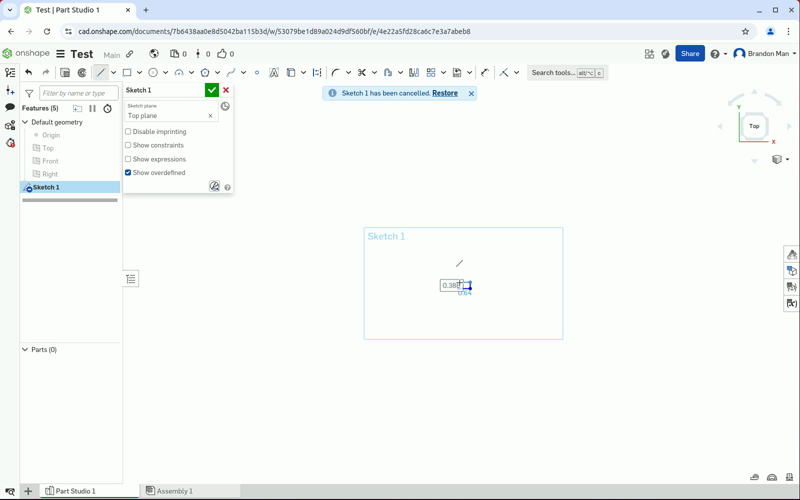
scroll(6)
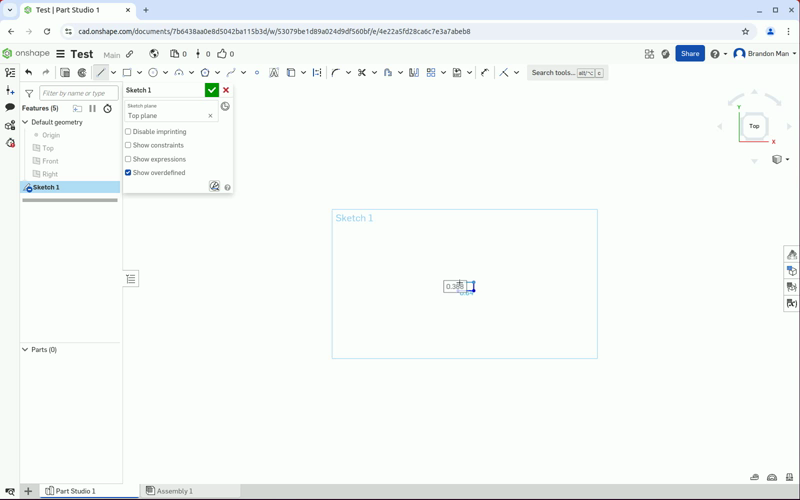
scroll(6)
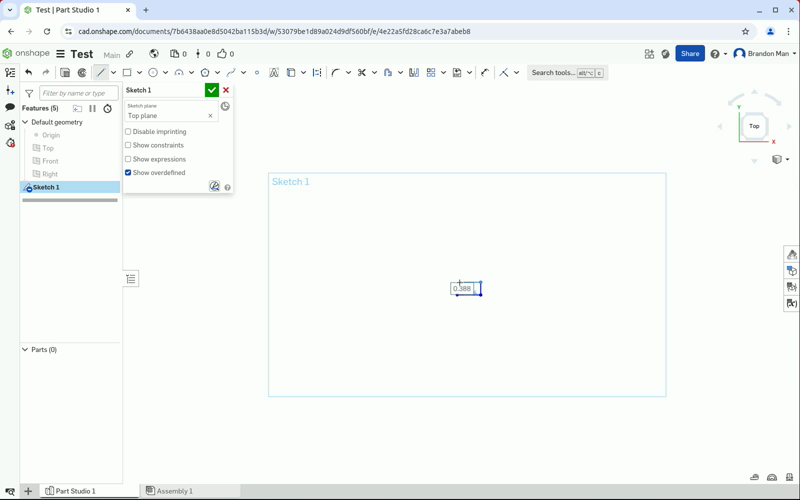
scroll(6)
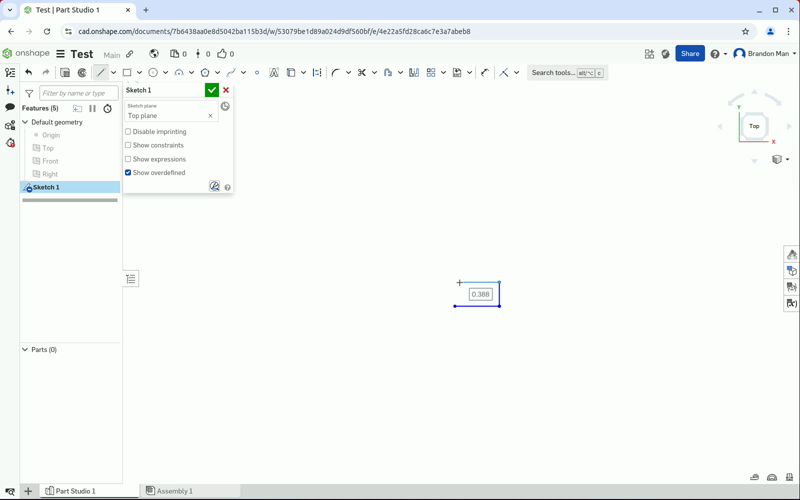
click(459, 282)
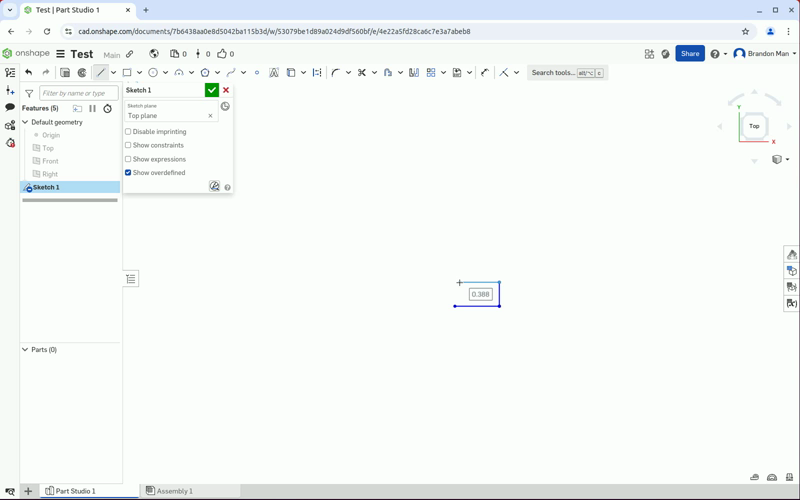
scroll(-6)
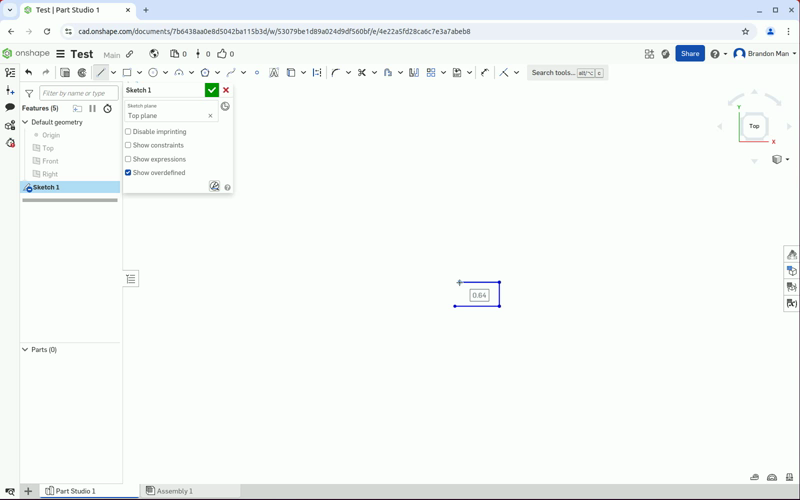
scroll(-6)
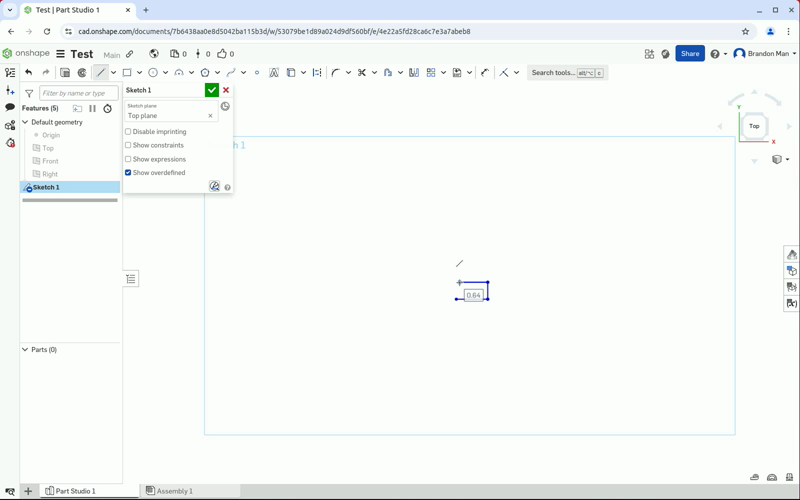
scroll(-6)
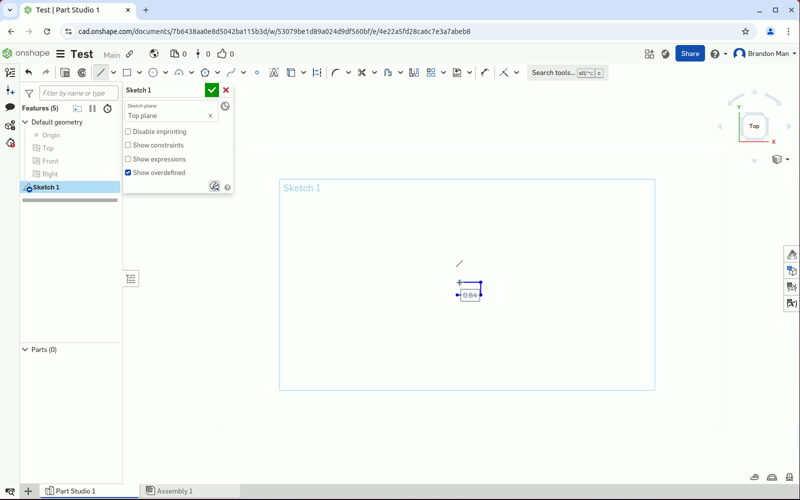
scroll(-6)
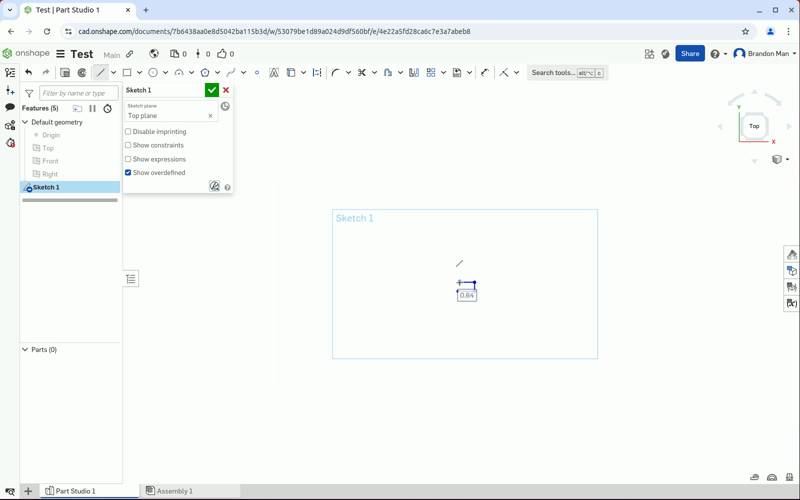
scroll(-6)
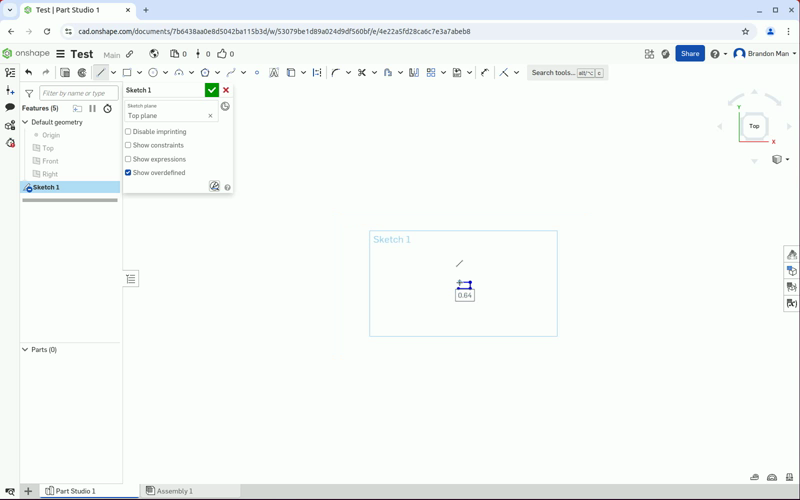
scroll(-6)
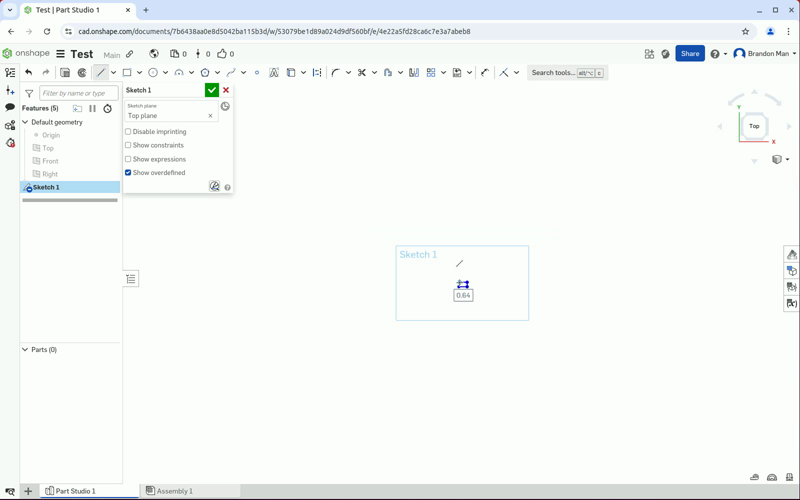
scroll(-6)
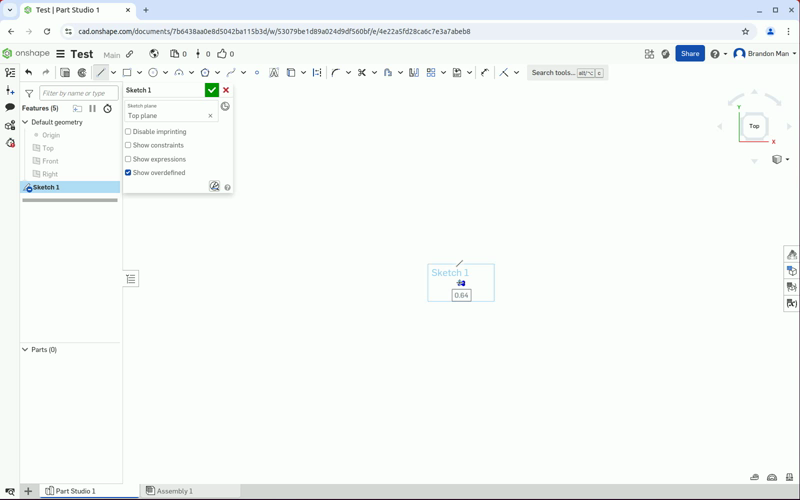
key_up(shift)
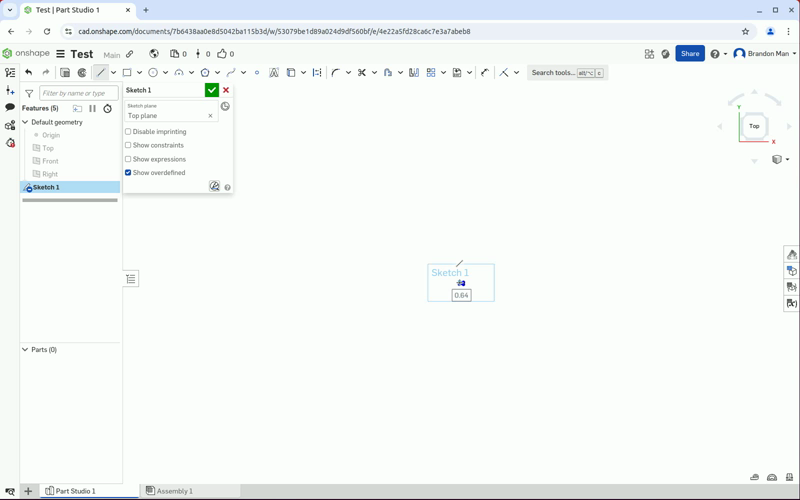
mouse_move(489, 282)
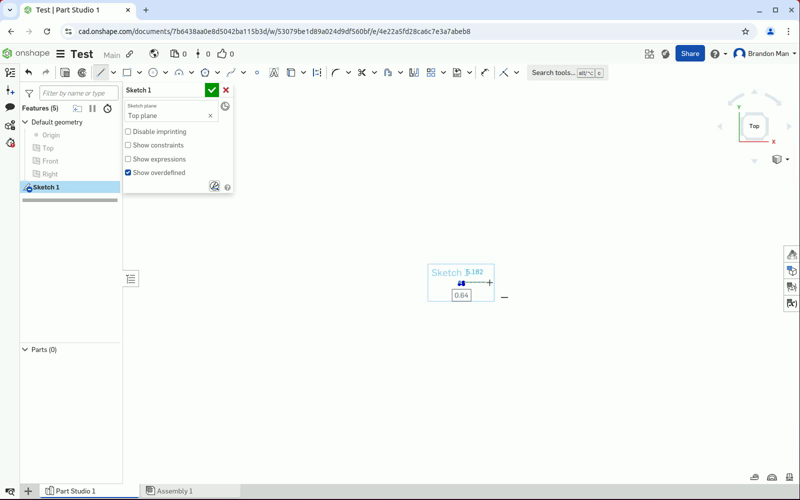
key_down(shift)
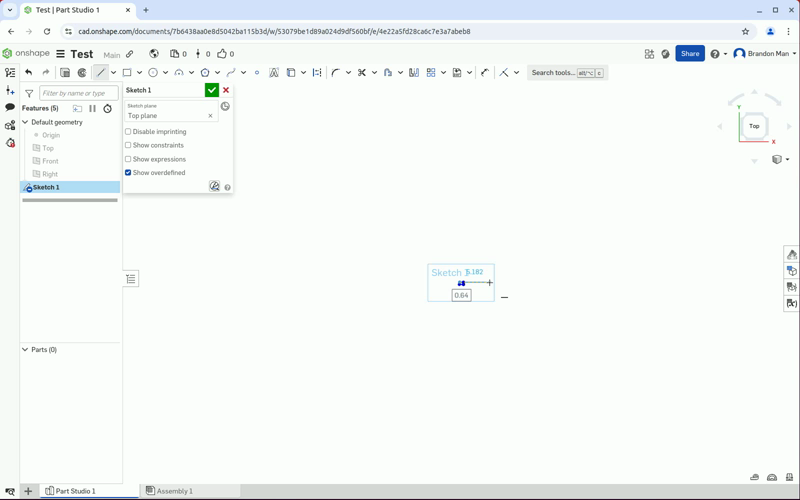
mouse_move(459, 284)
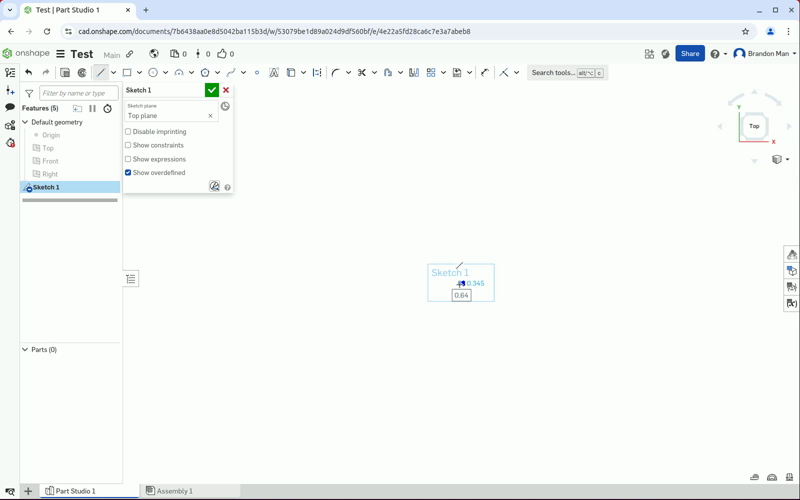
scroll(6)
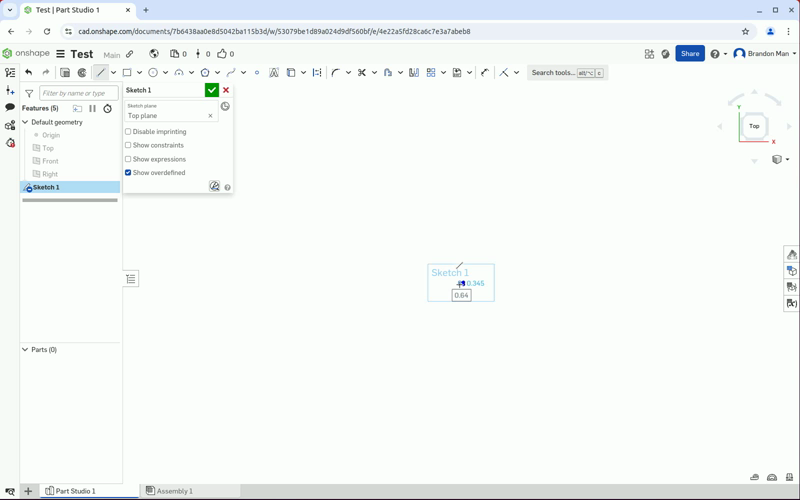
scroll(6)
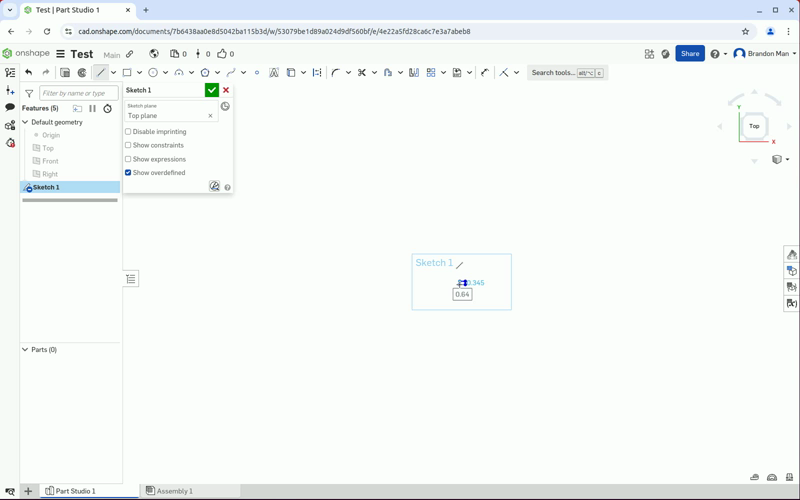
scroll(6)
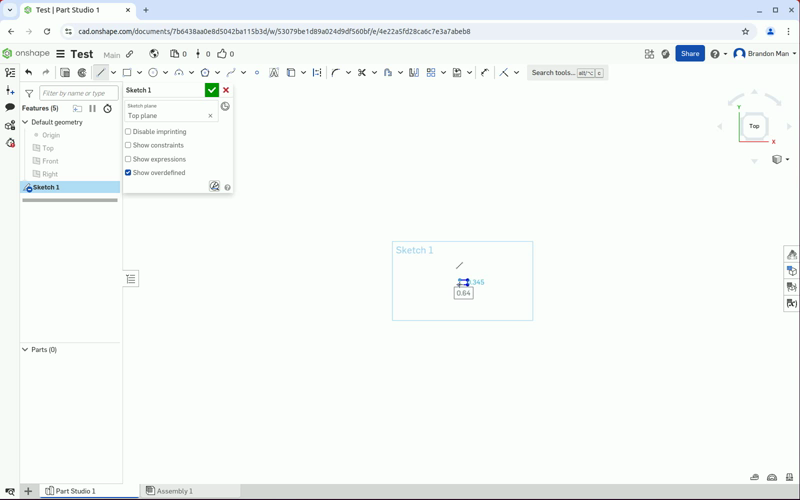
scroll(6)
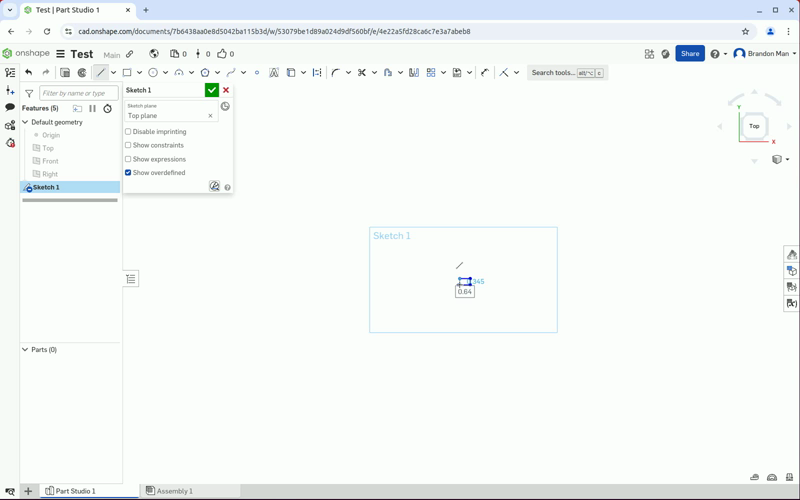
scroll(6)
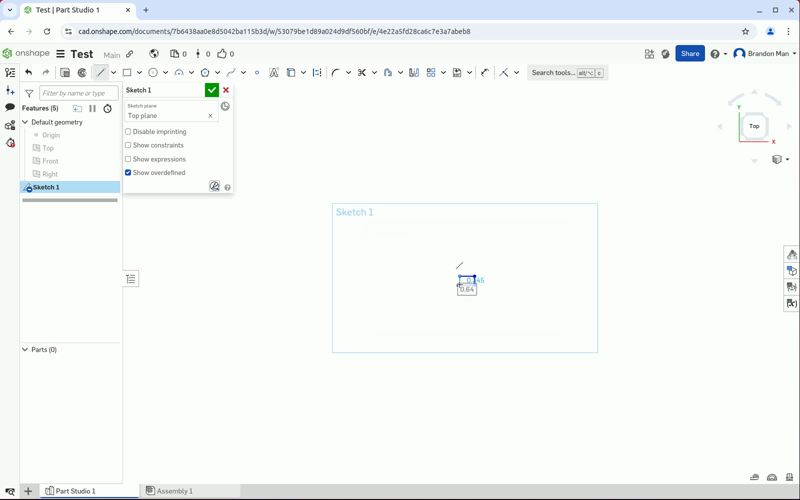
scroll(6)
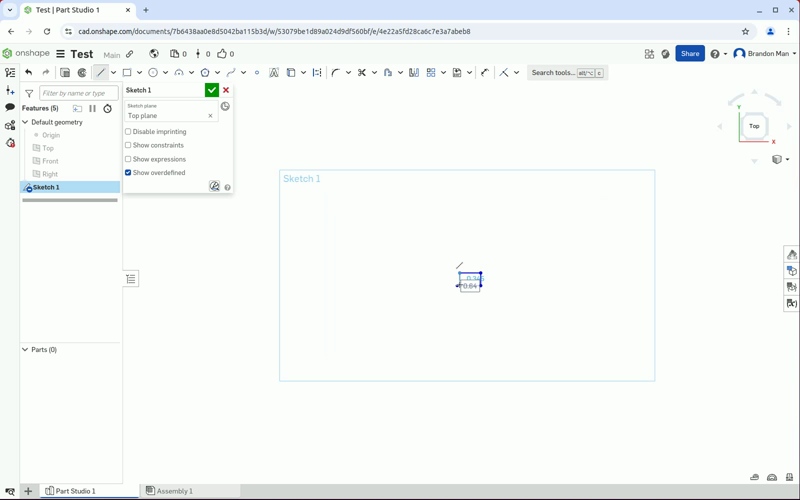
scroll(6)
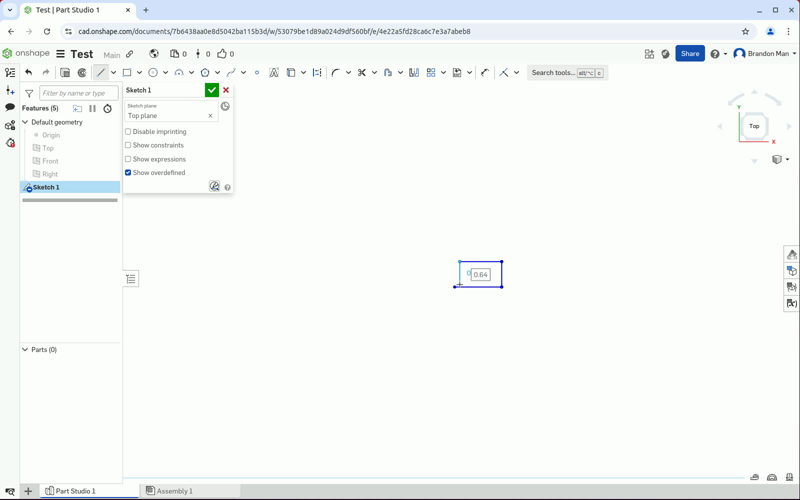
key_up(shift)
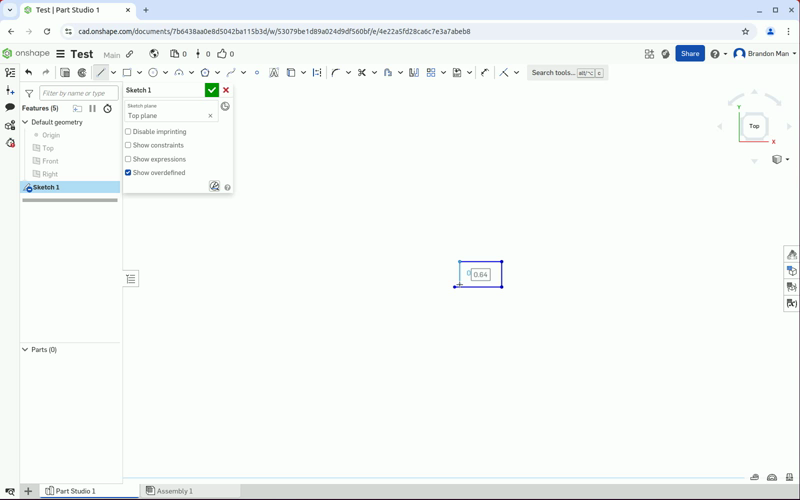
click(459, 284)
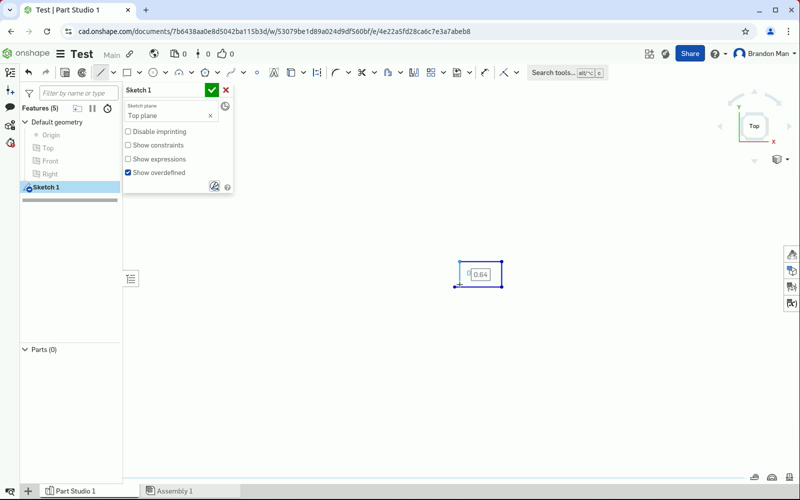
scroll(-6)
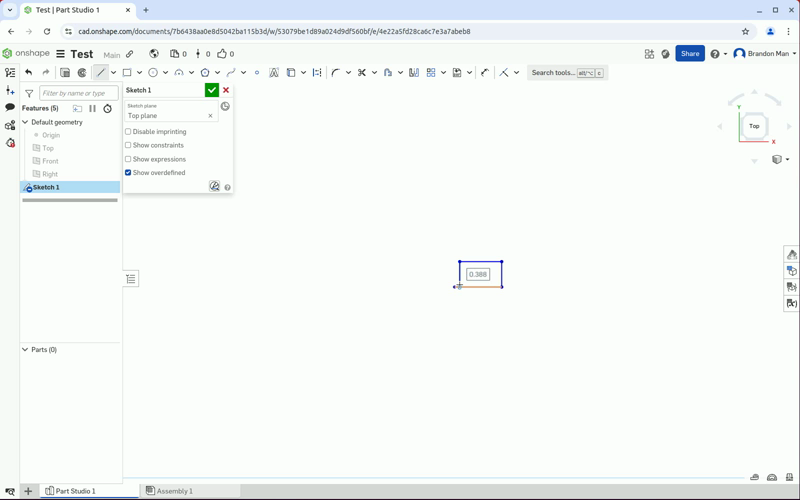
scroll(-6)
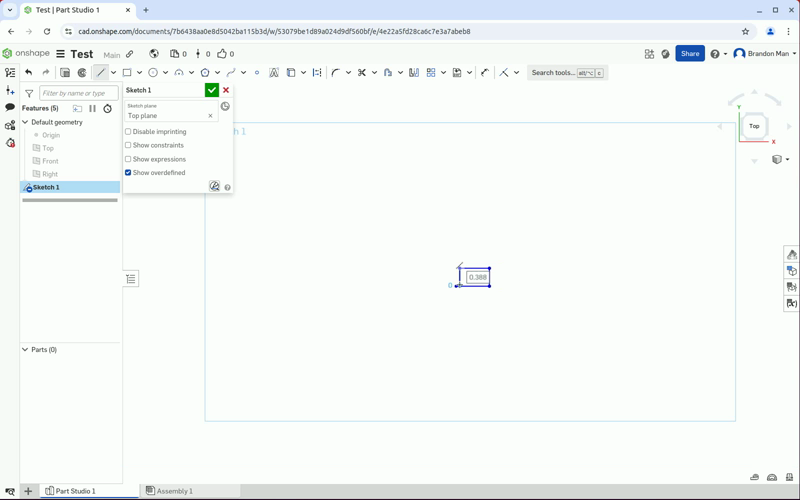
scroll(-6)
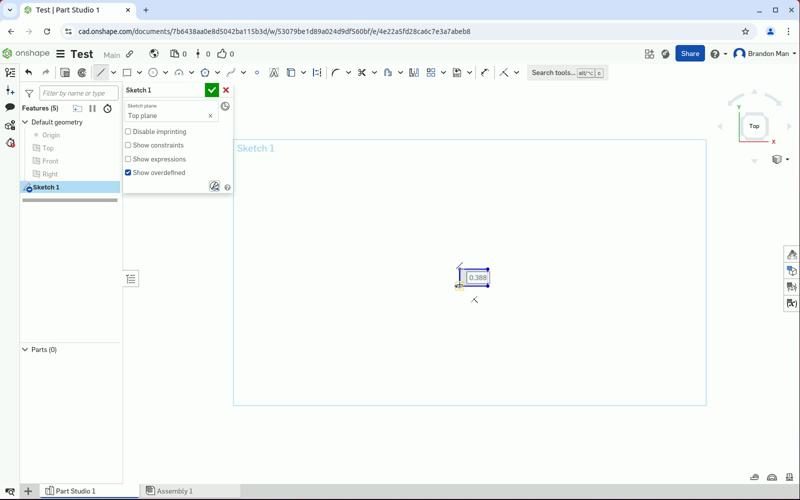
scroll(-6)
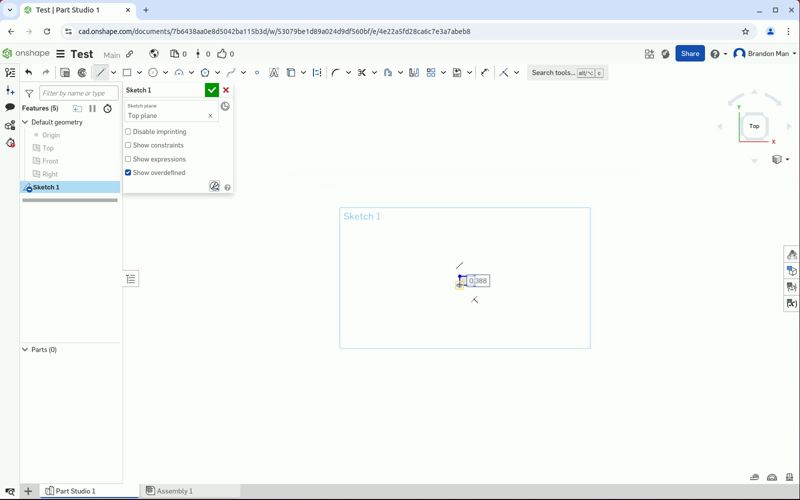
scroll(-6)
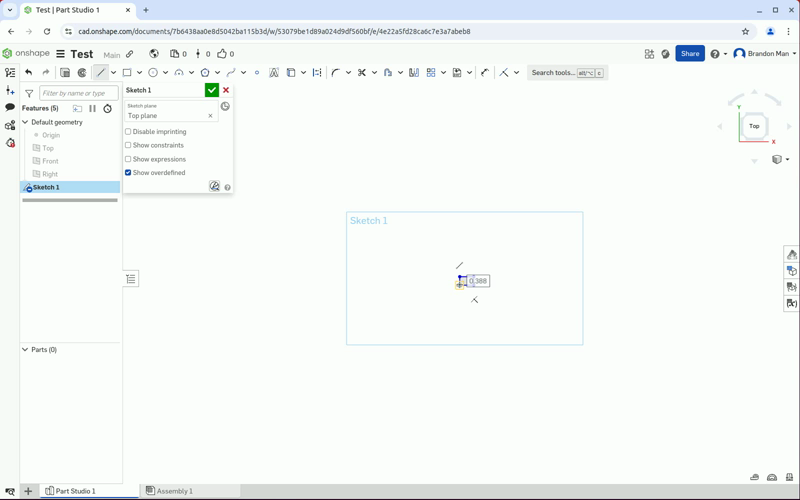
scroll(-6)
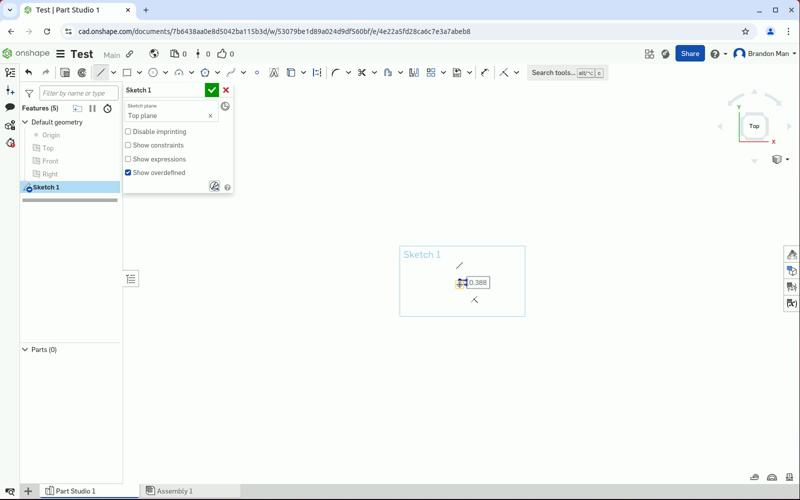
scroll(-6)
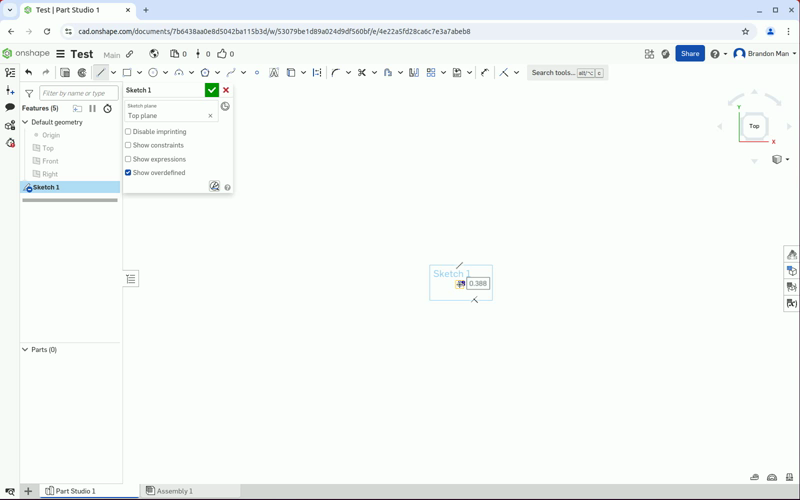
key(esc)
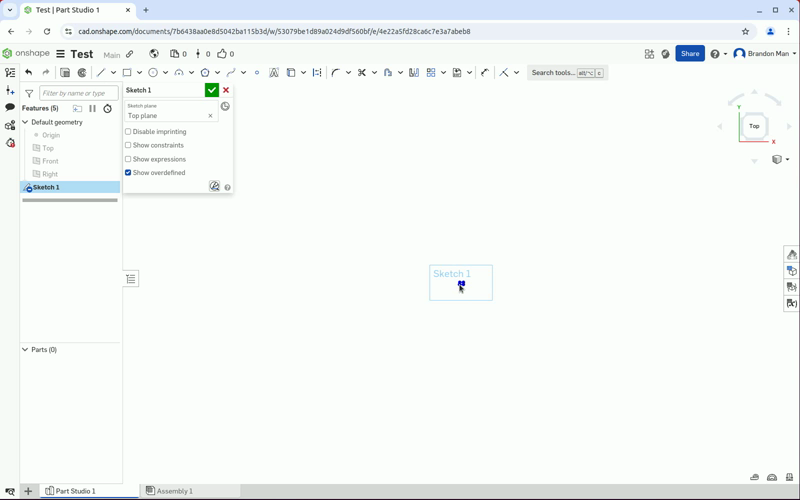
key(l)
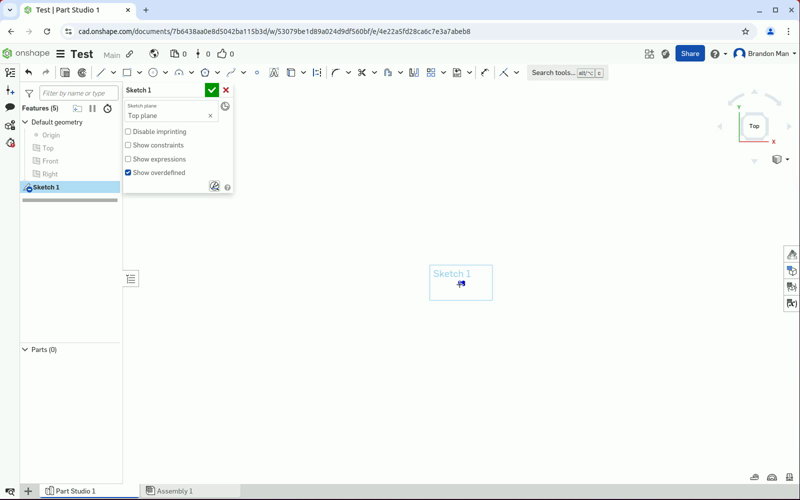
key_down(shift)
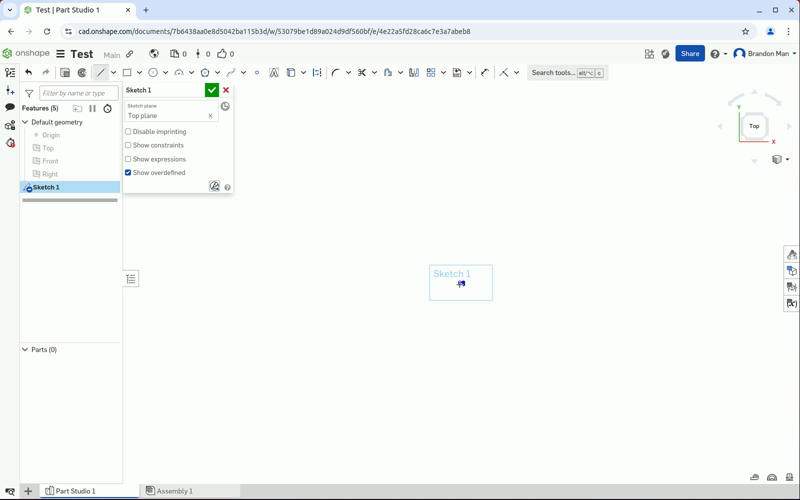
mouse_move(459, 283)
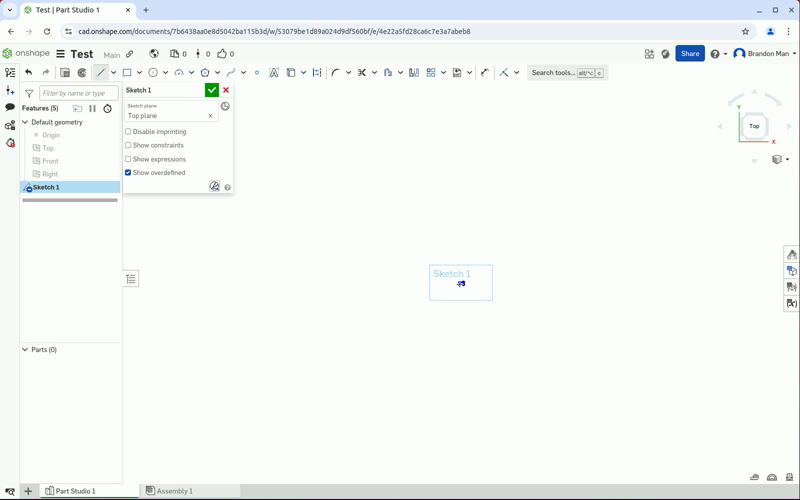
scroll(6)
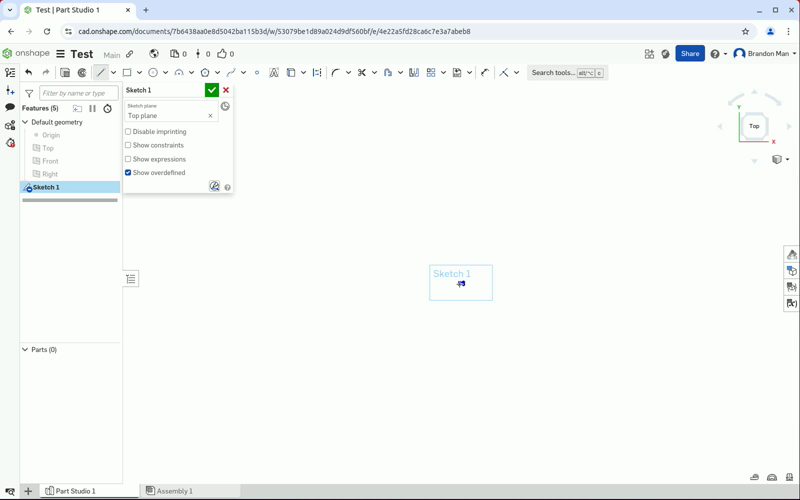
scroll(6)
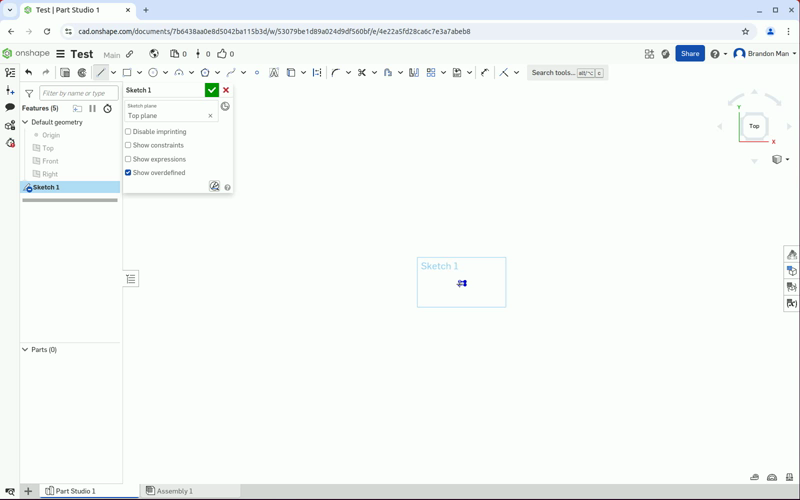
scroll(6)
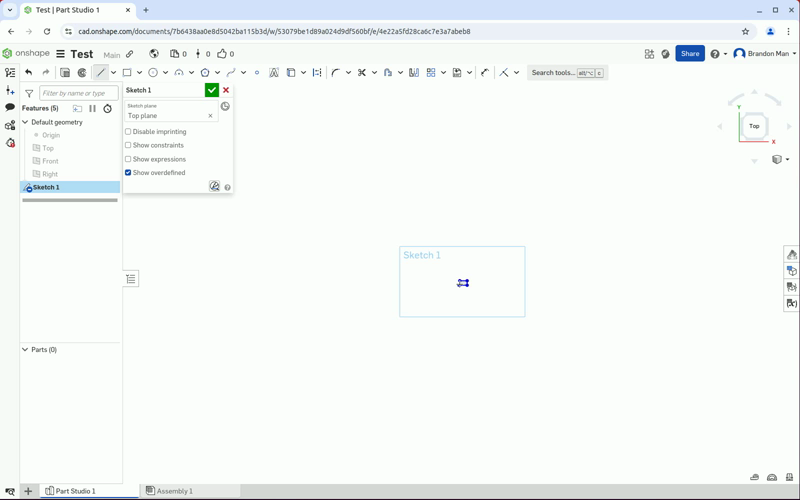
scroll(6)
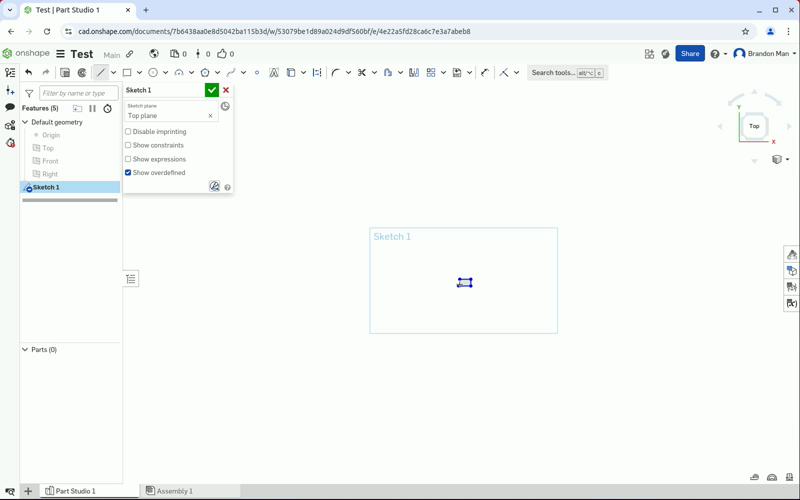
scroll(6)
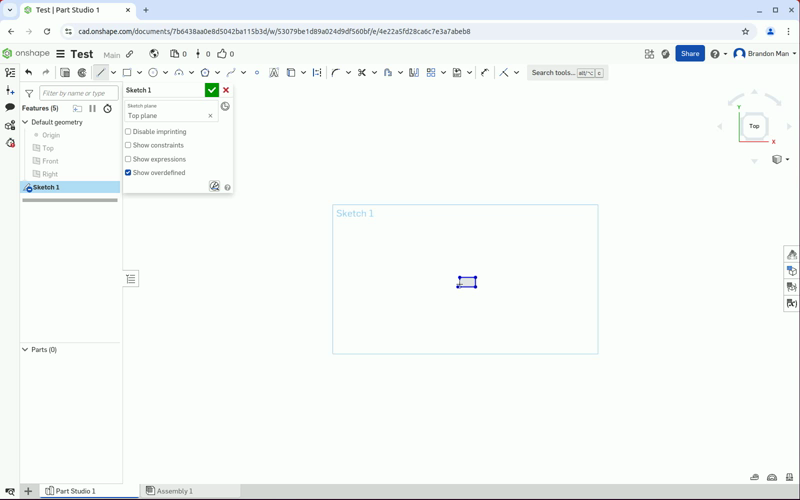
scroll(6)
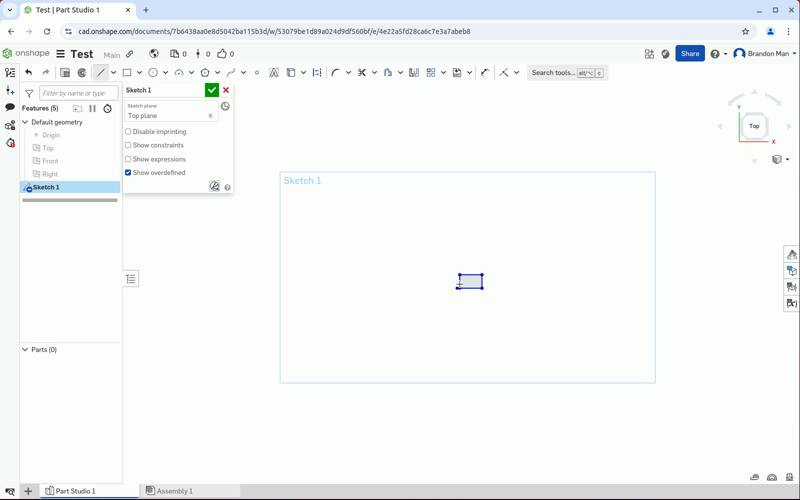
scroll(6)
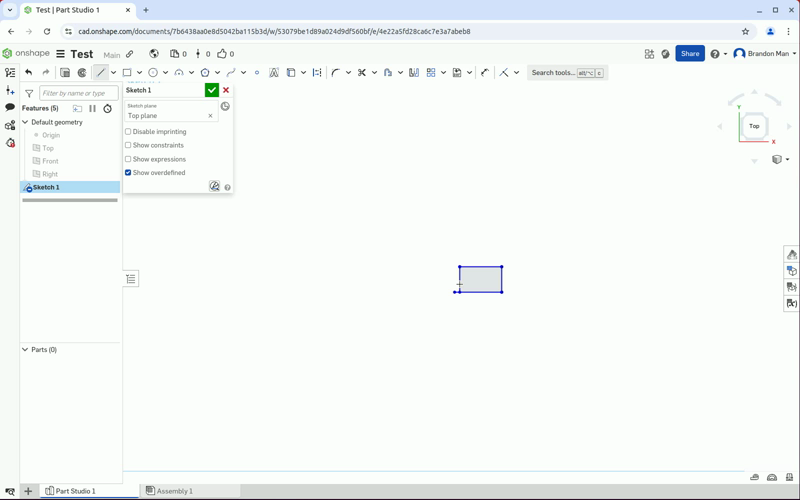
click(459, 283)
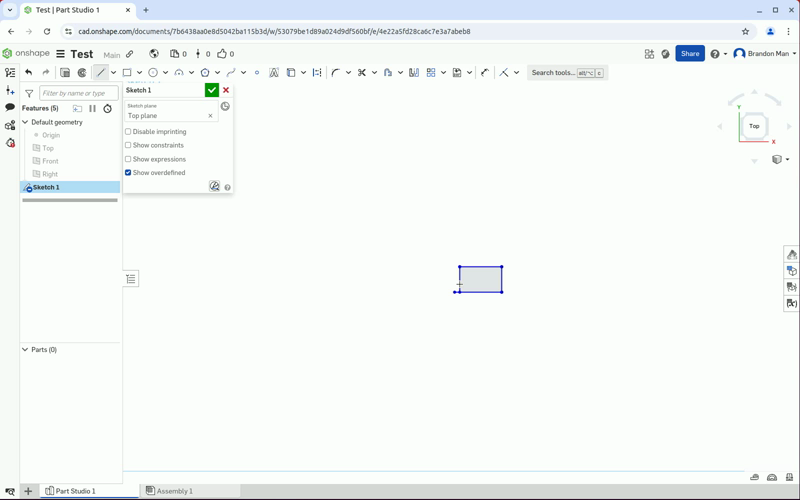
scroll(-6)
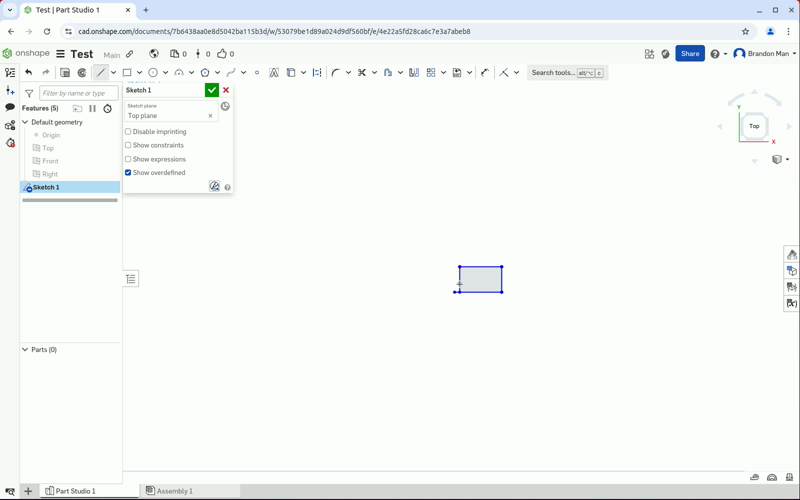
scroll(-6)
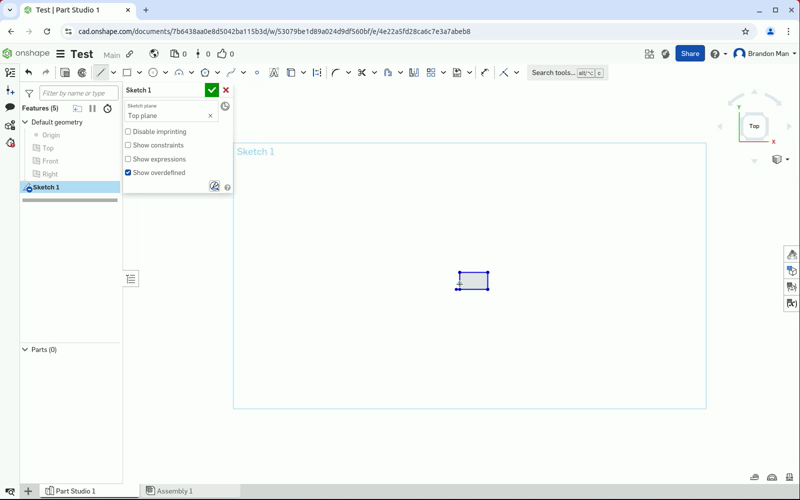
scroll(-6)
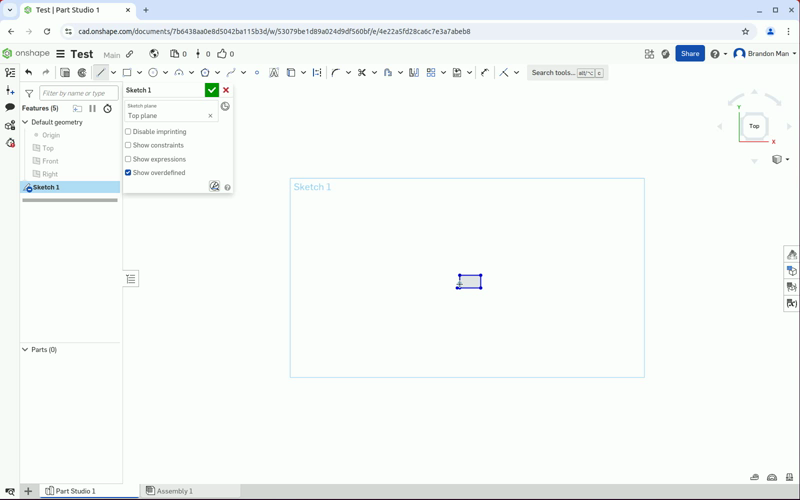
scroll(-6)
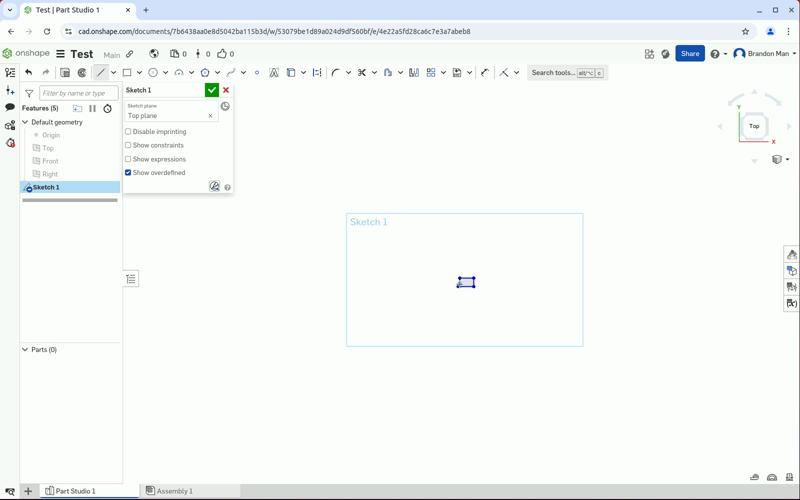
scroll(-6)
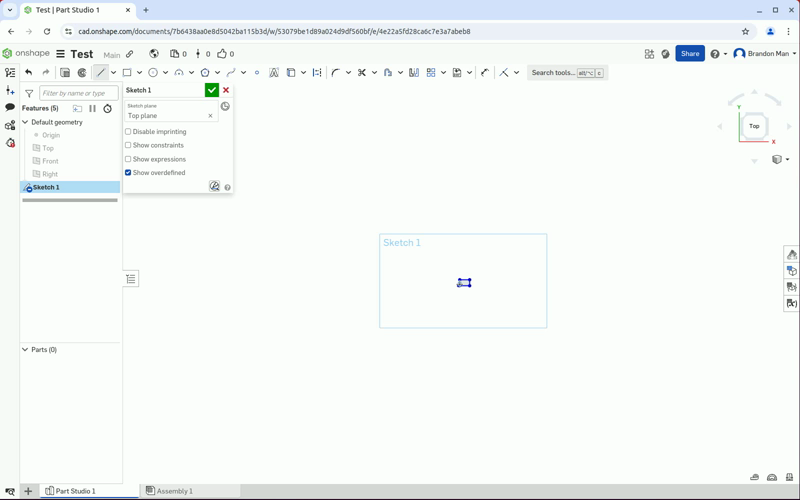
scroll(-6)
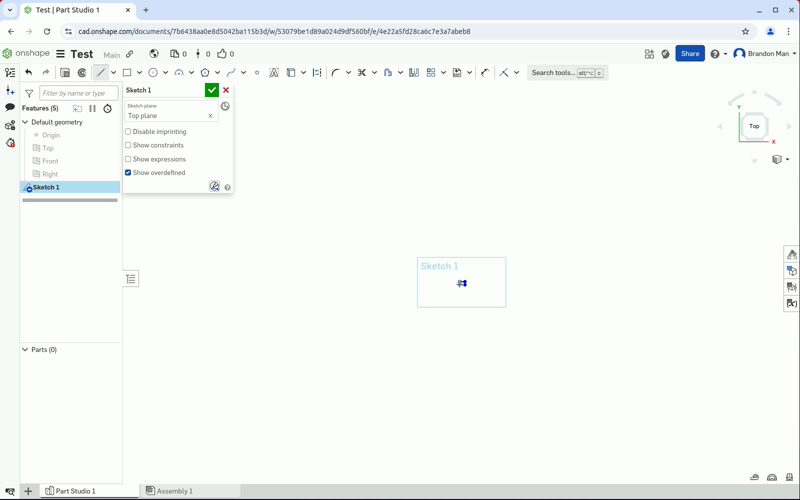
scroll(-6)
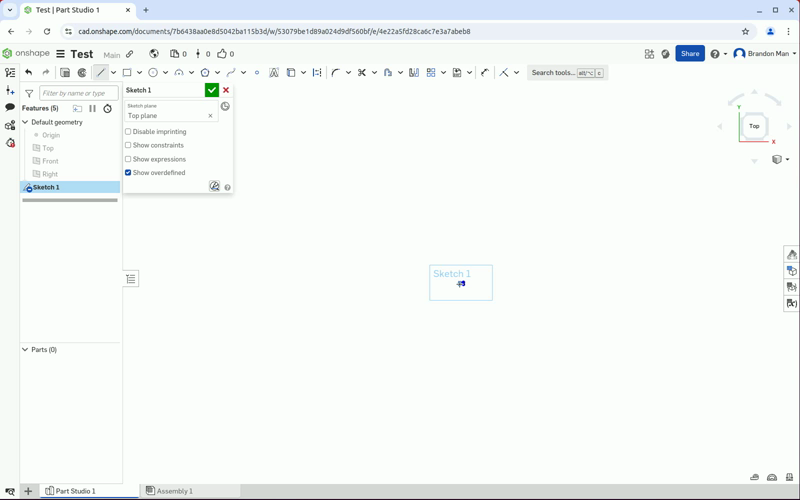
key_up(shift)
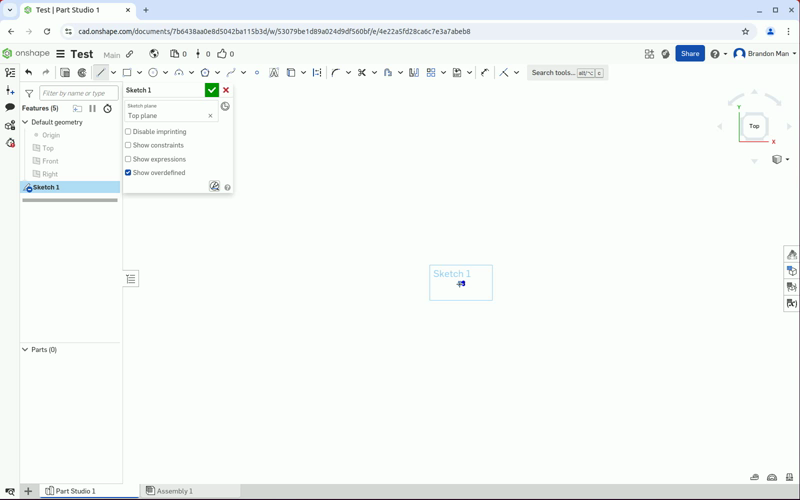
key_down(shift)
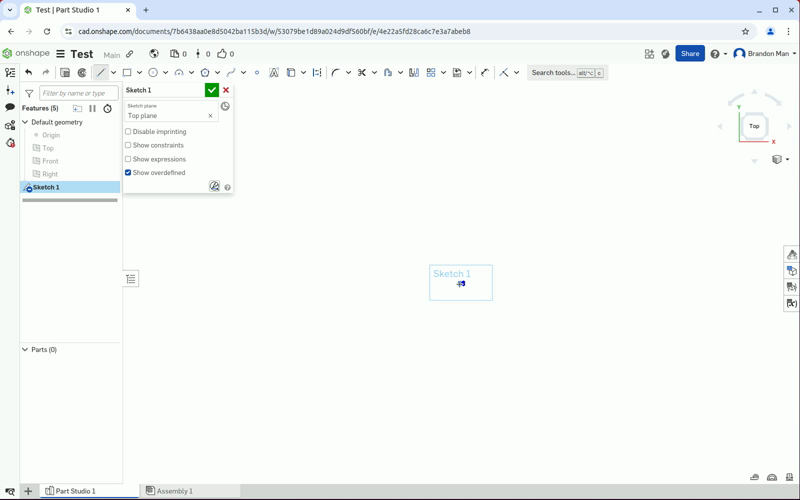
mouse_move(489, 283)
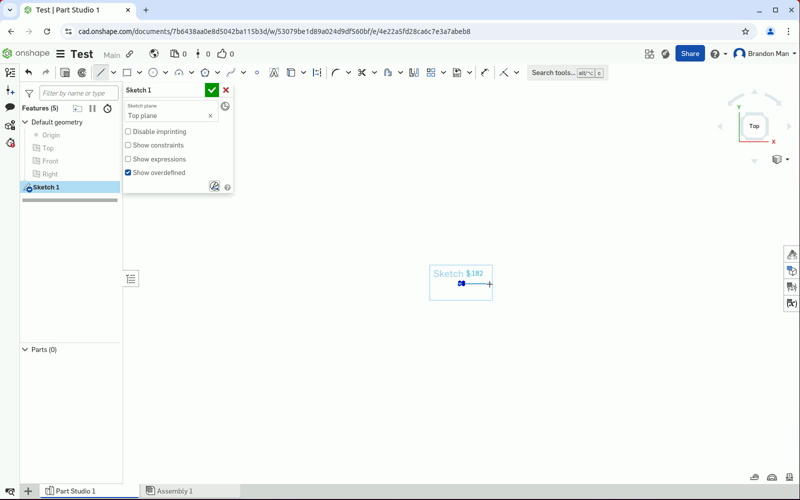
mouse_move(462, 283)
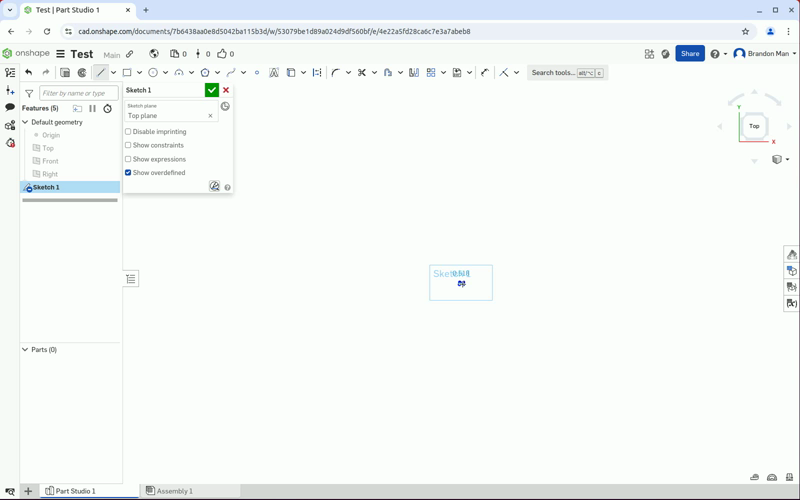
scroll(6)
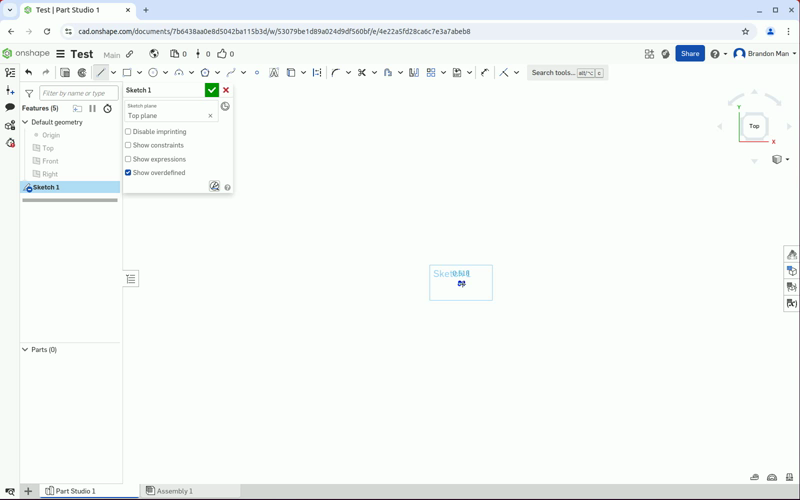
scroll(6)
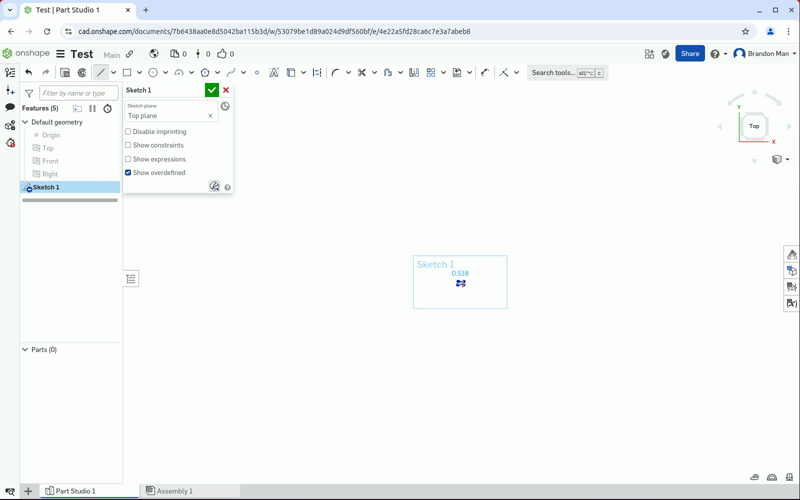
scroll(6)
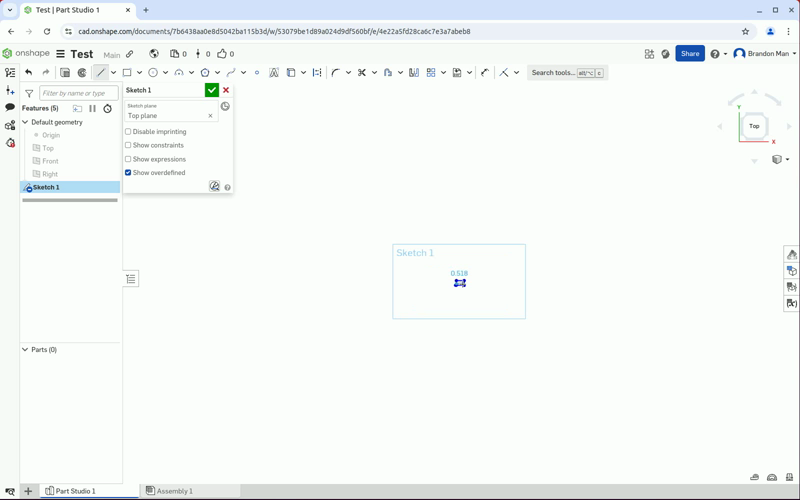
scroll(6)
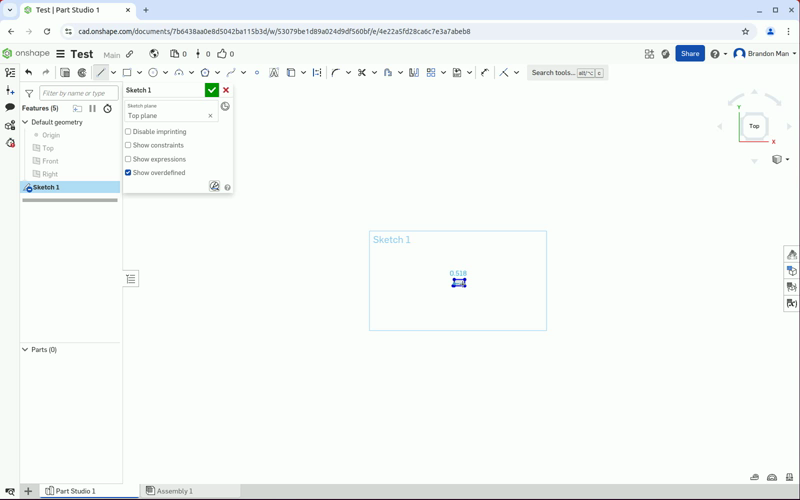
scroll(6)
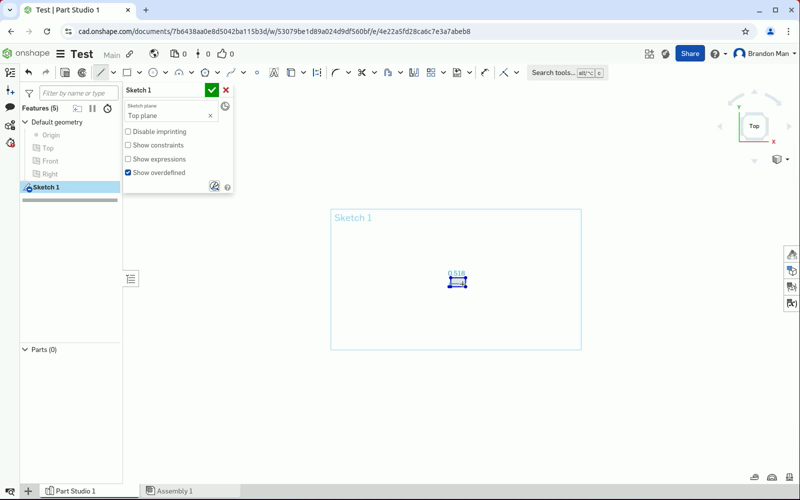
scroll(6)
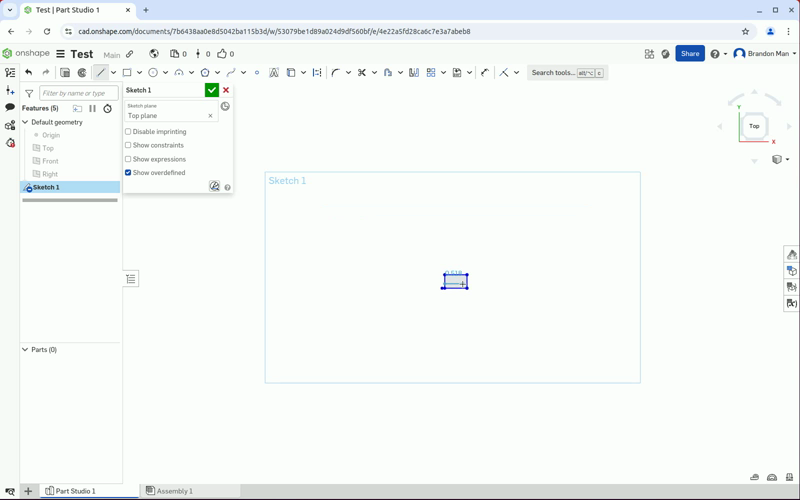
scroll(6)
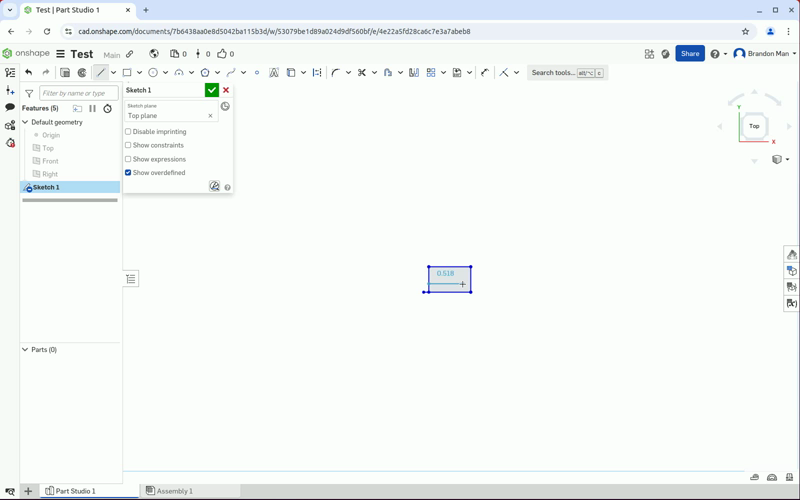
click(462, 283)
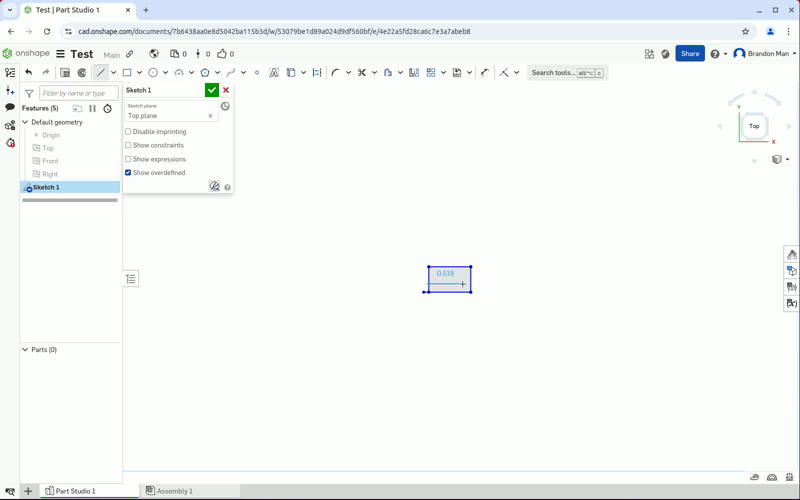
scroll(-6)
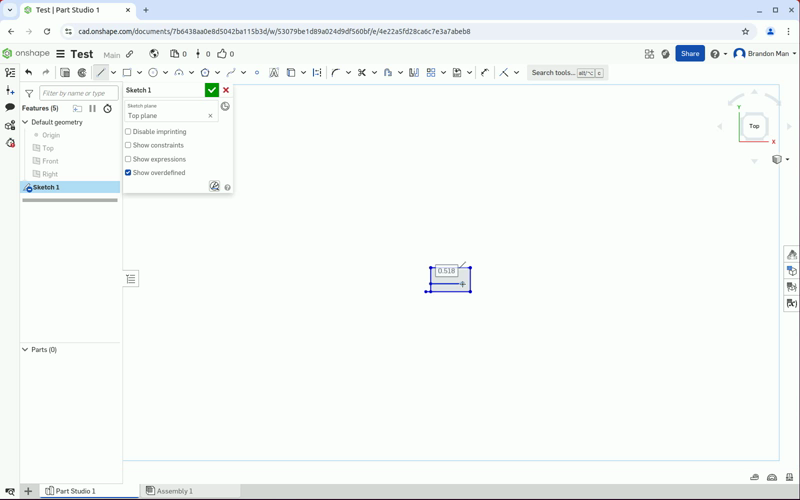
scroll(-6)
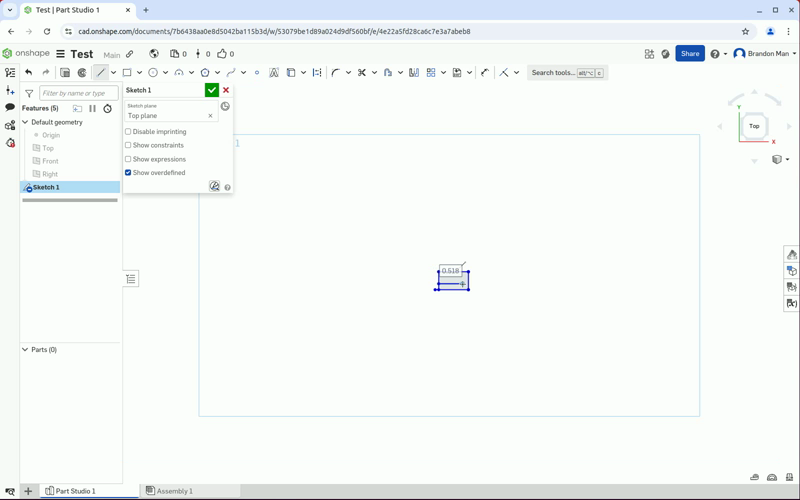
scroll(-6)
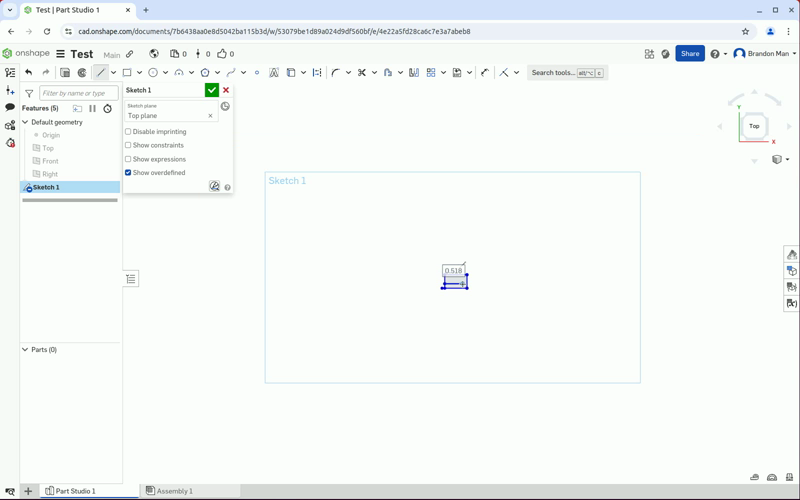
scroll(-6)
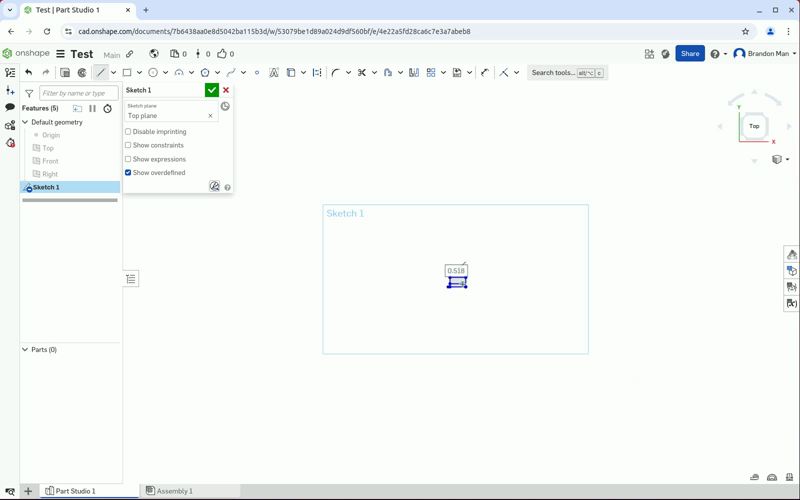
scroll(-6)
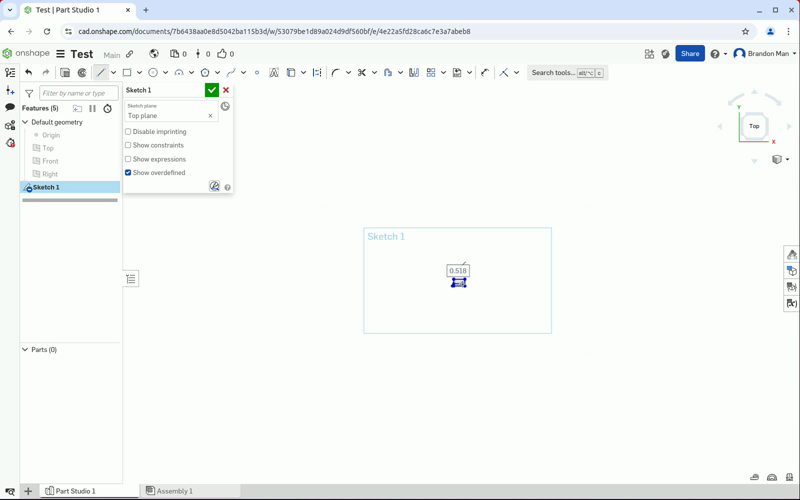
scroll(-6)
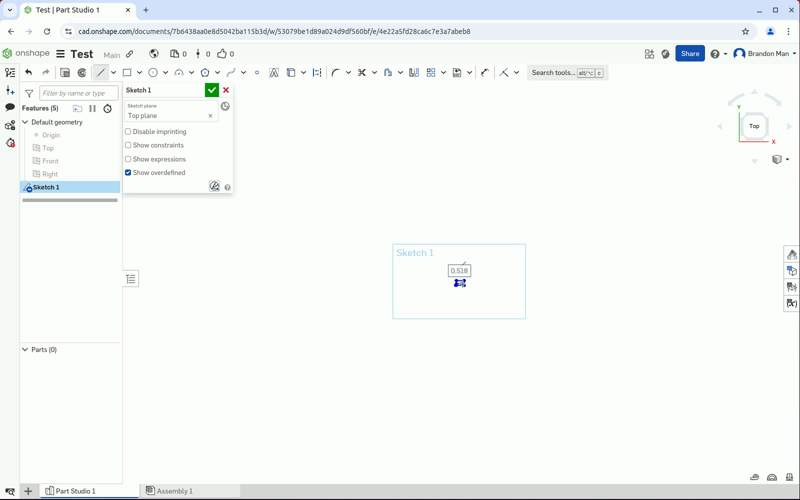
scroll(-6)
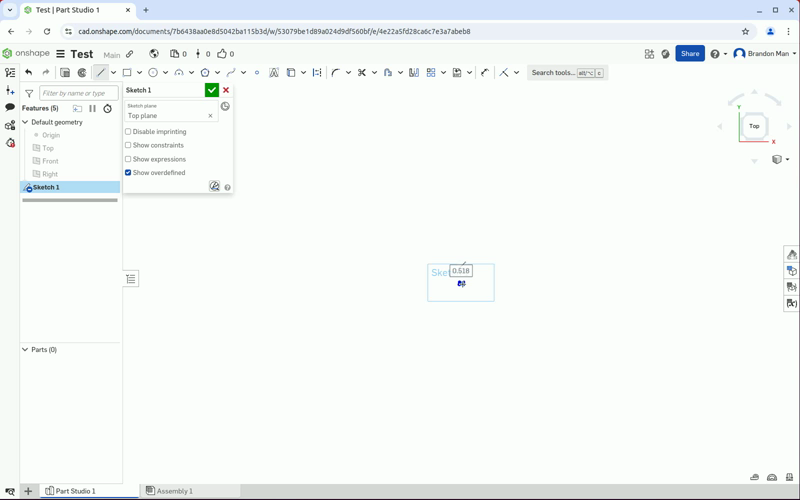
key_up(shift)
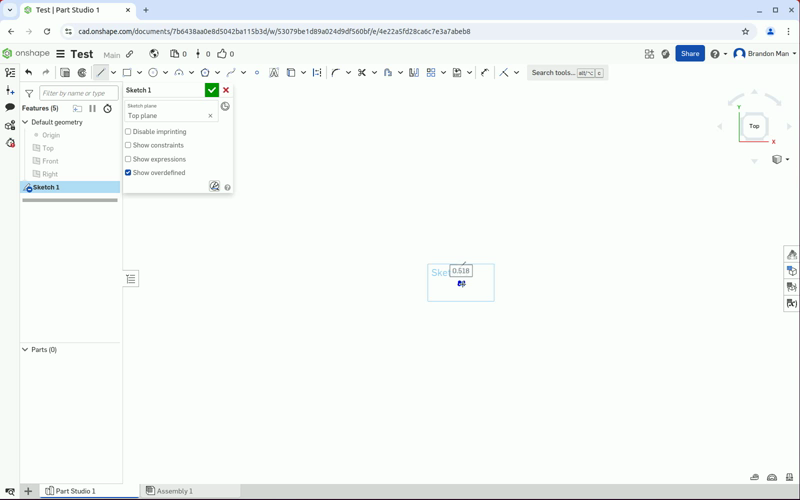
key_down(shift)
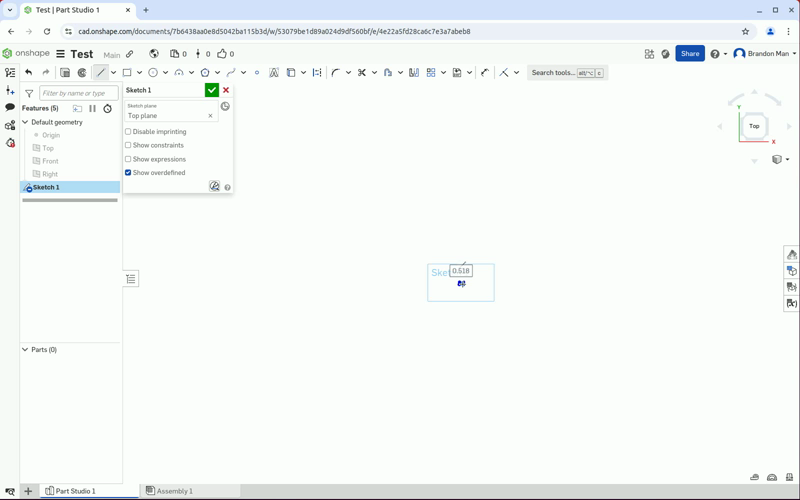
mouse_move(492, 283)
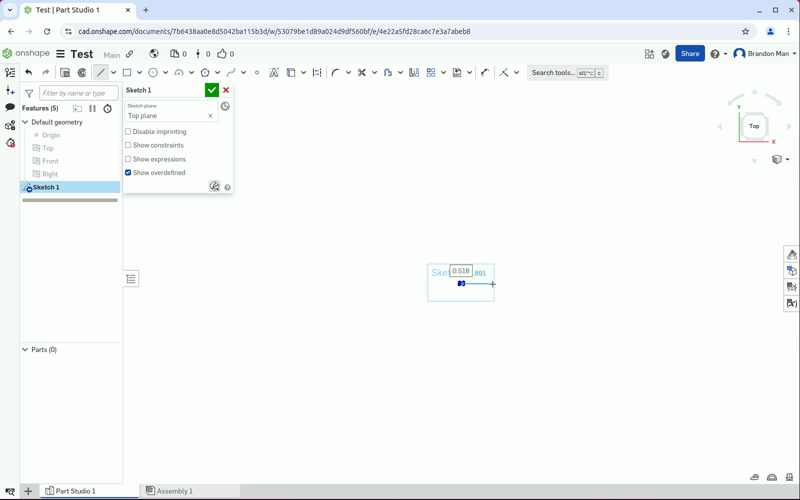
mouse_move(462, 282)
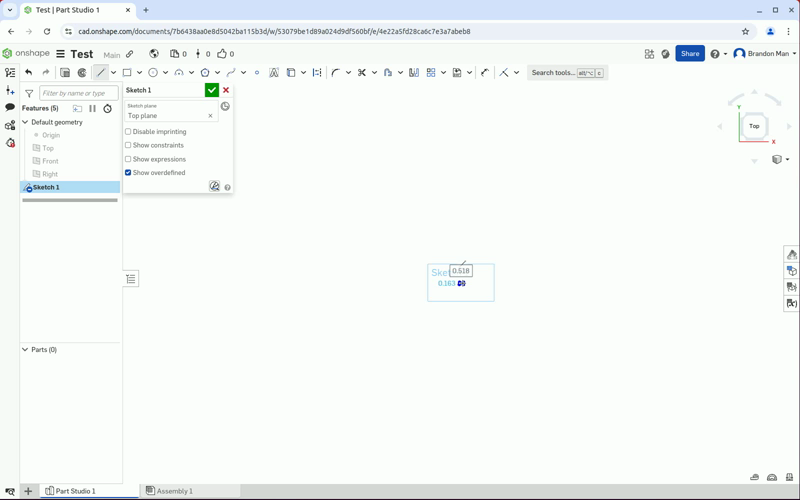
scroll(6)
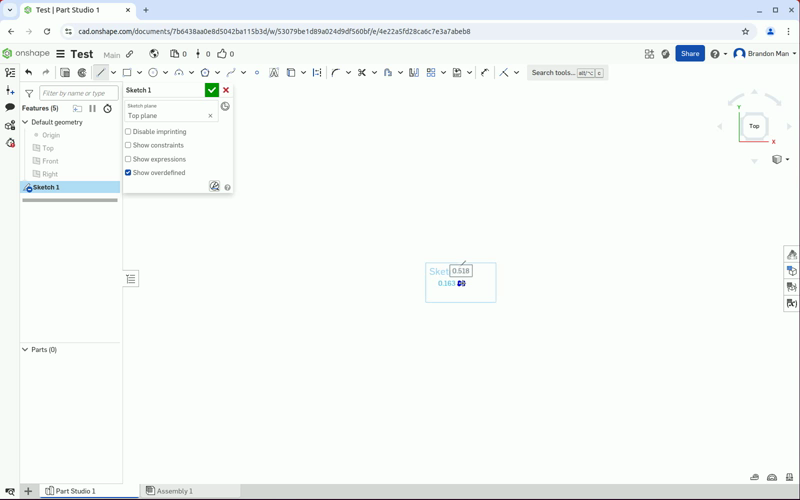
scroll(6)
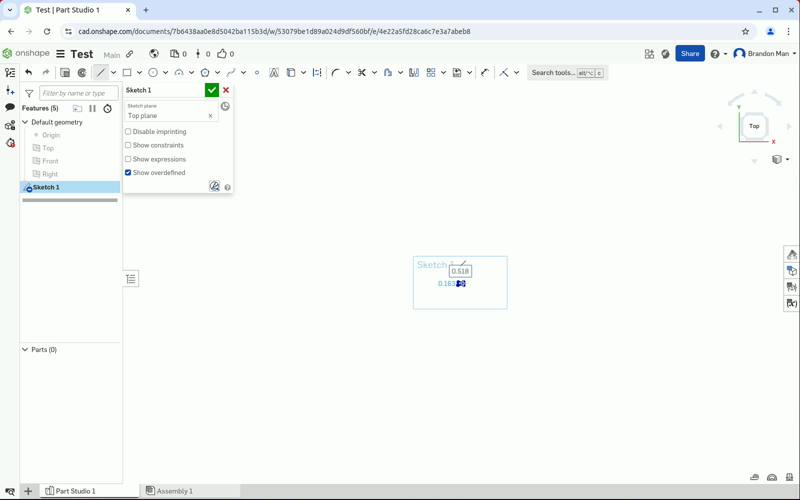
scroll(6)
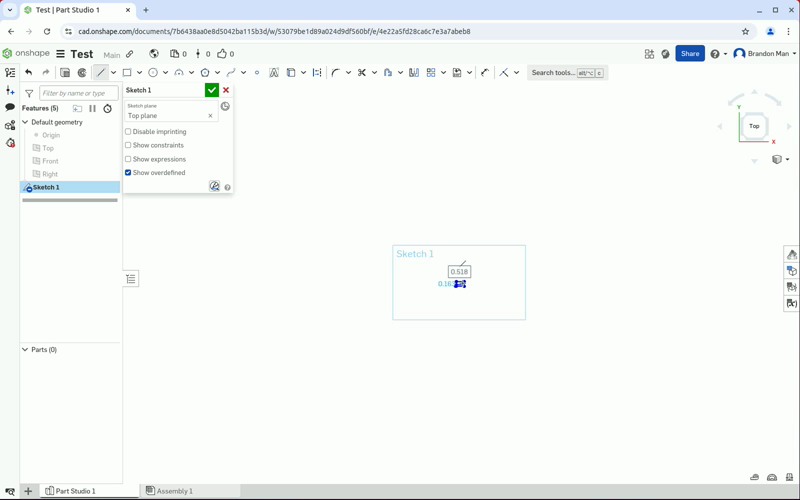
scroll(6)
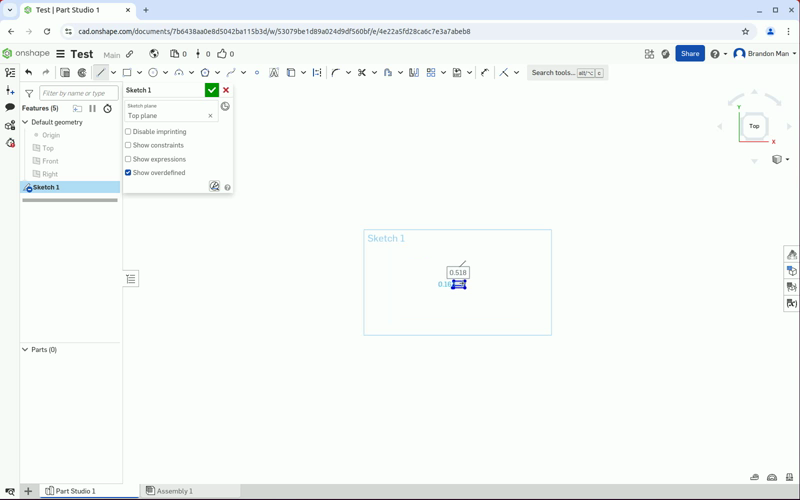
scroll(6)
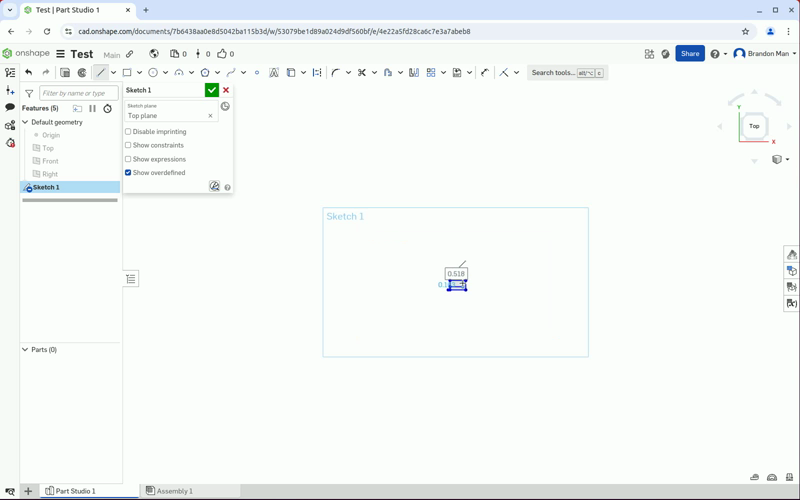
scroll(6)
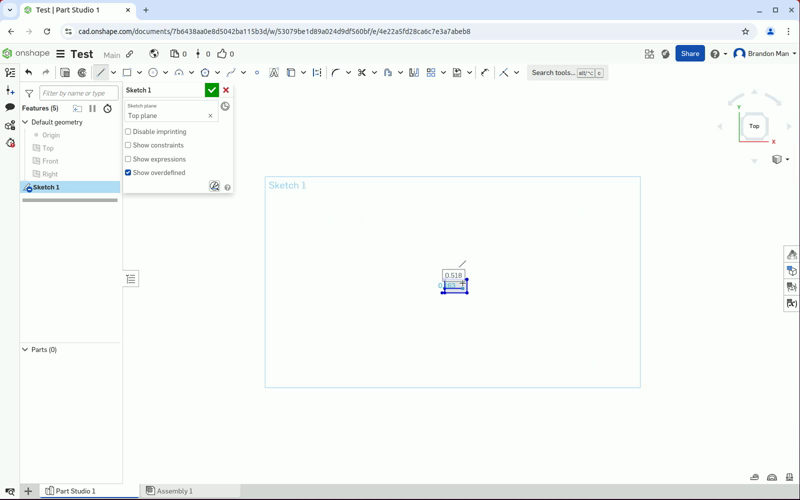
scroll(6)
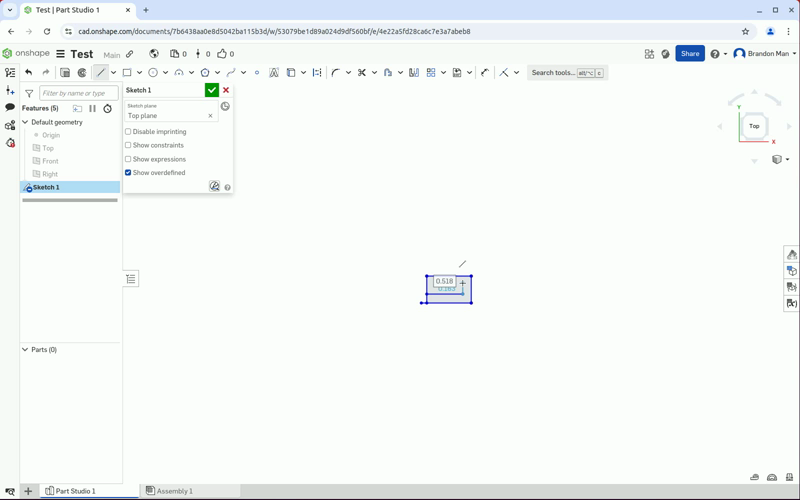
click(462, 282)
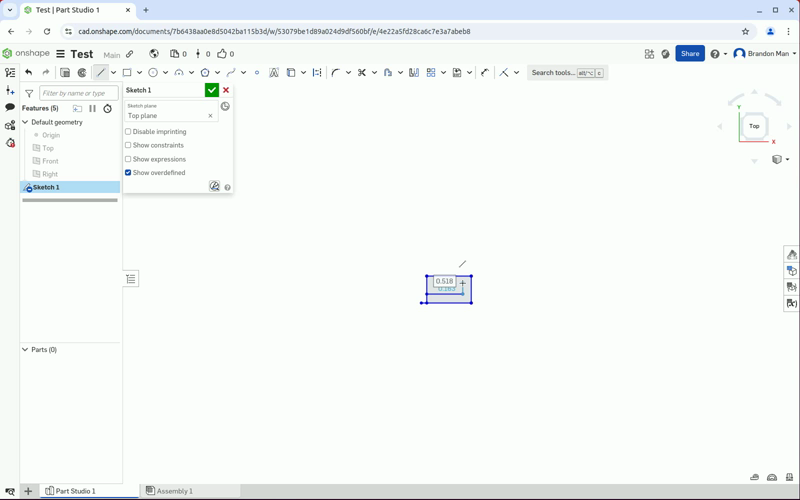
scroll(-6)
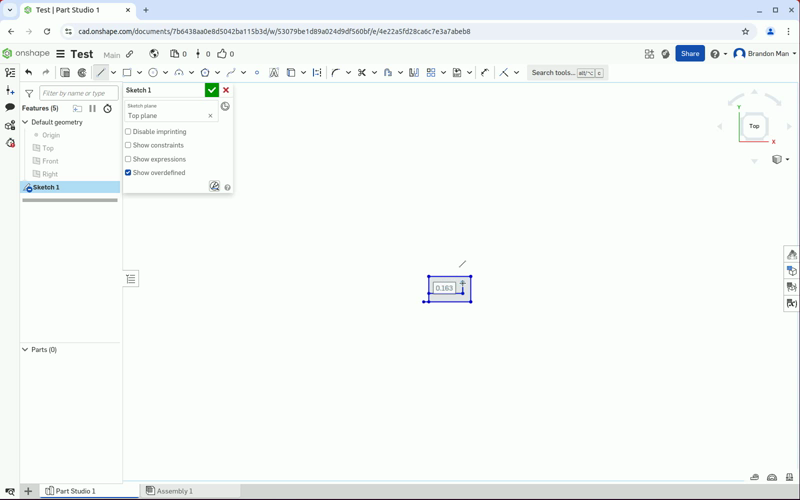
scroll(-6)
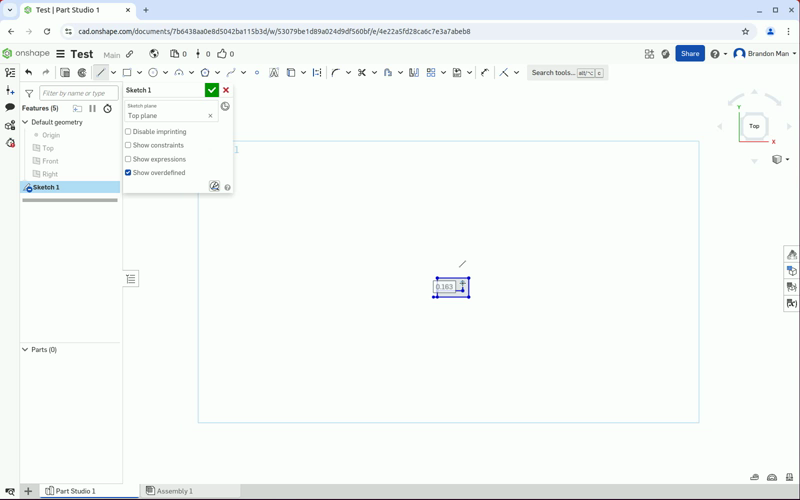
scroll(-6)
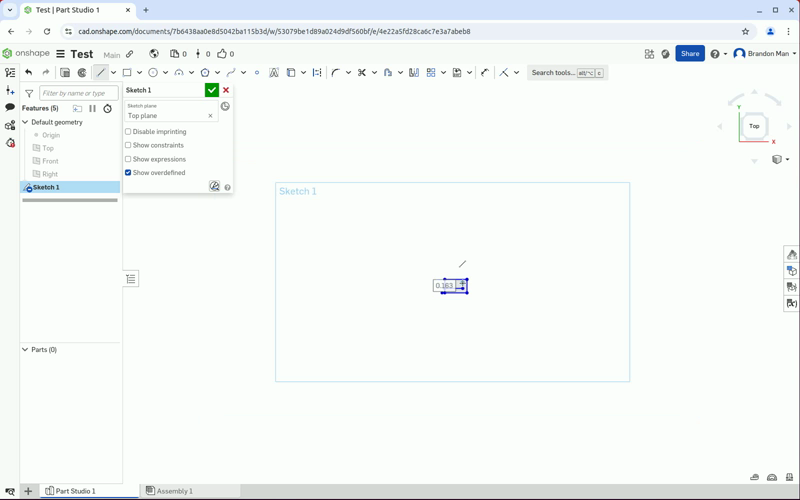
scroll(-6)
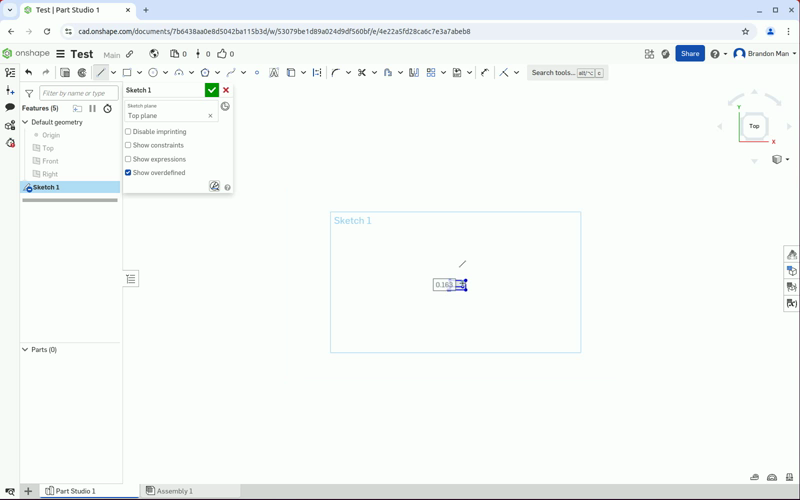
scroll(-6)
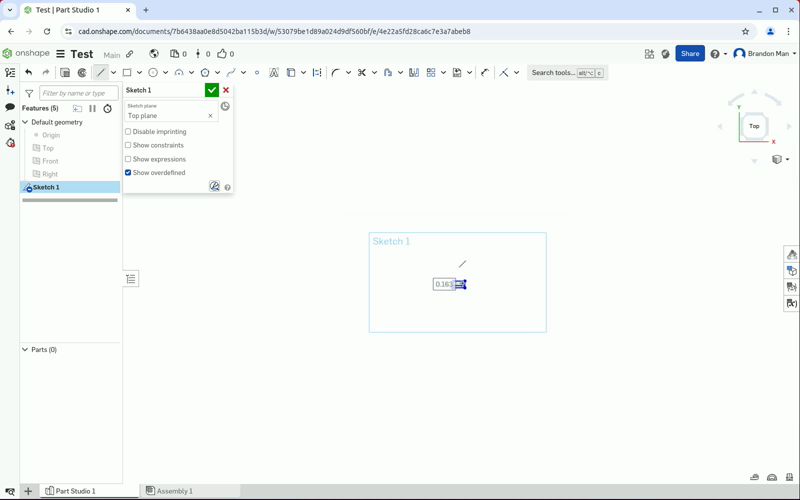
scroll(-6)
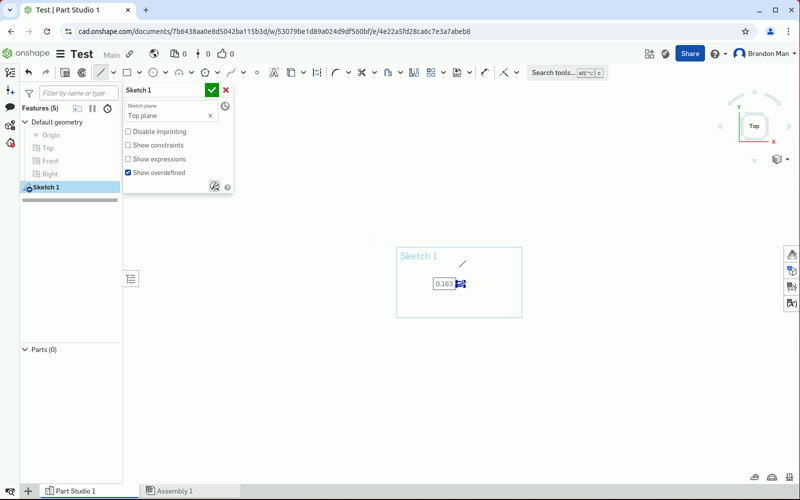
scroll(-6)
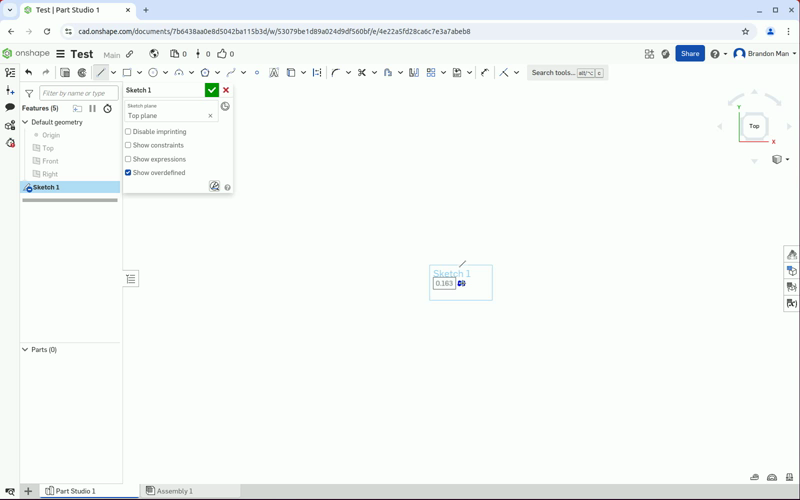
key_up(shift)
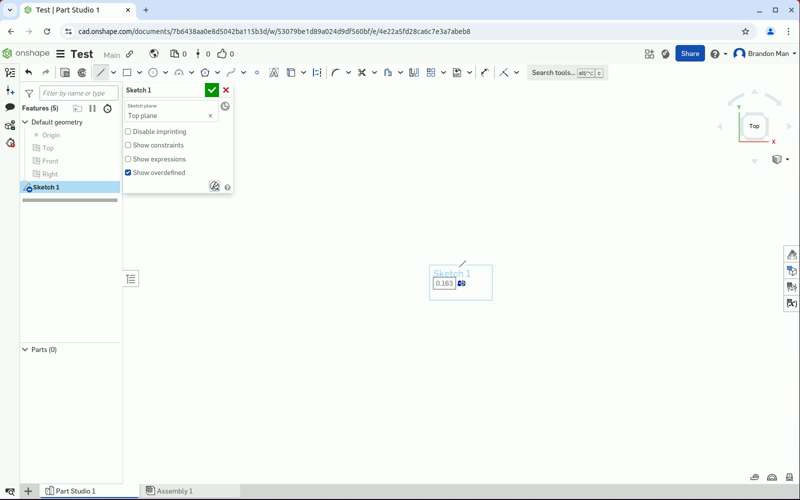
key_down(shift)
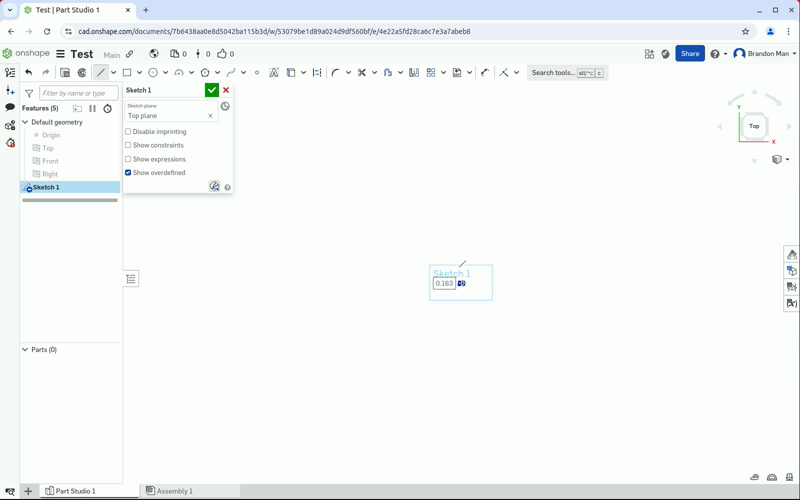
mouse_move(492, 282)
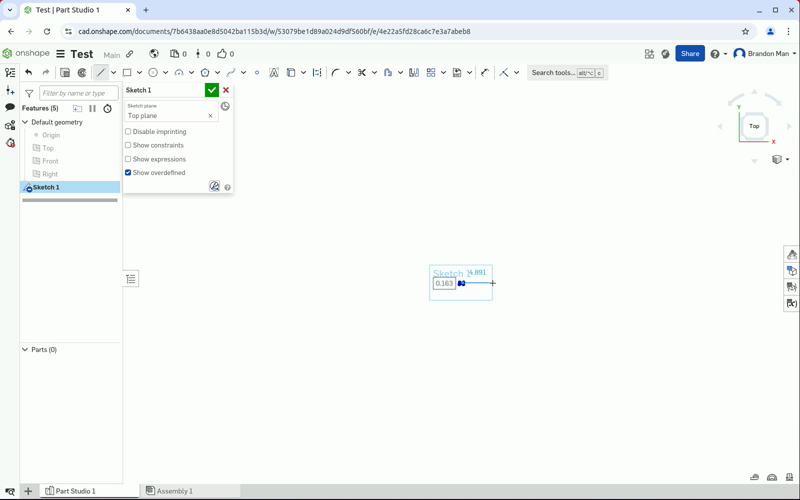
mouse_move(459, 282)
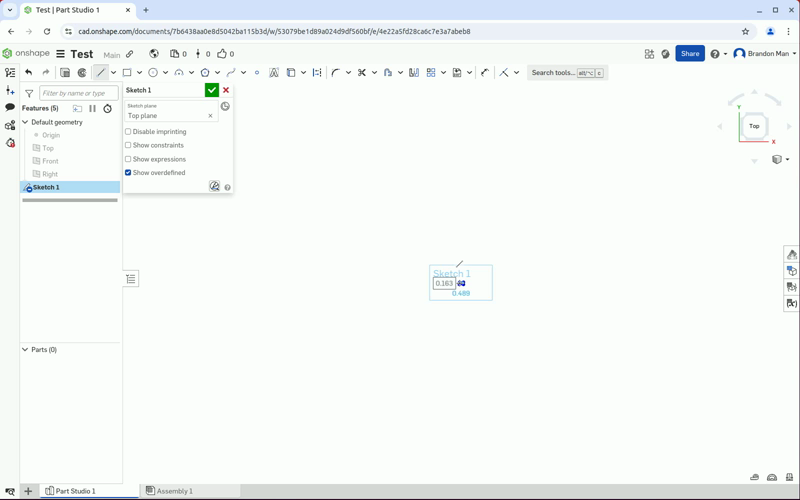
scroll(6)
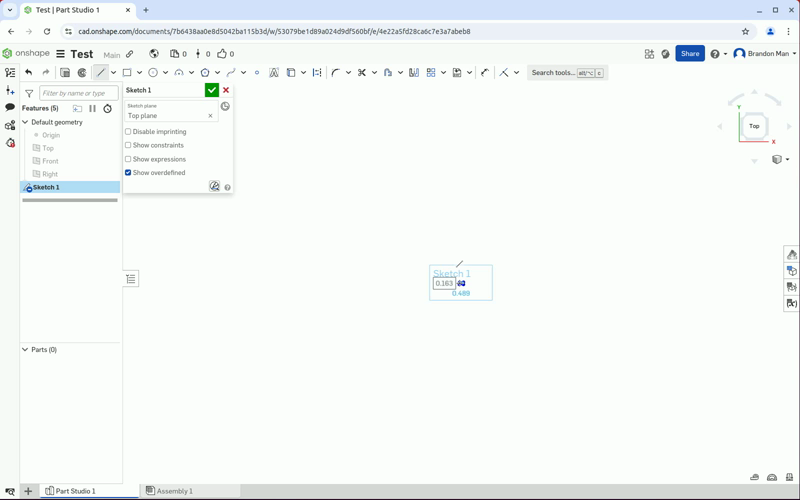
scroll(6)
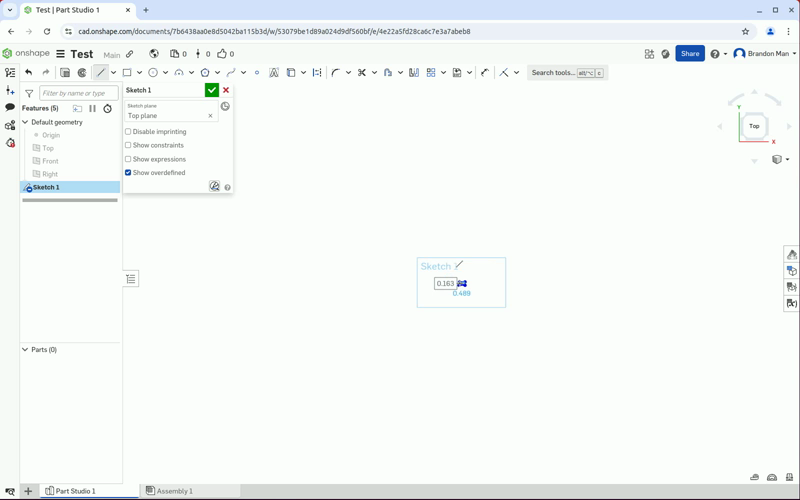
scroll(6)
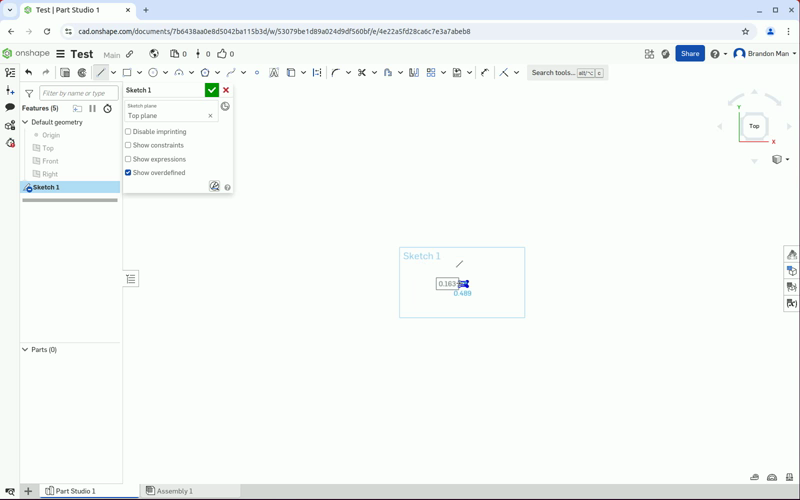
scroll(6)
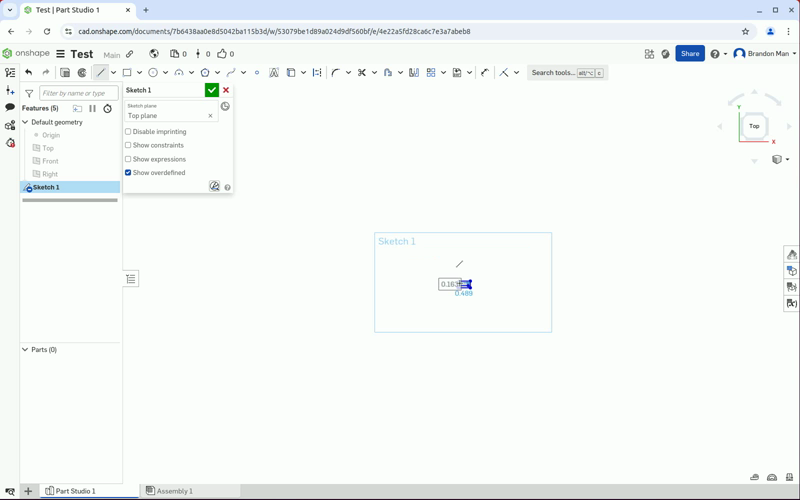
scroll(6)
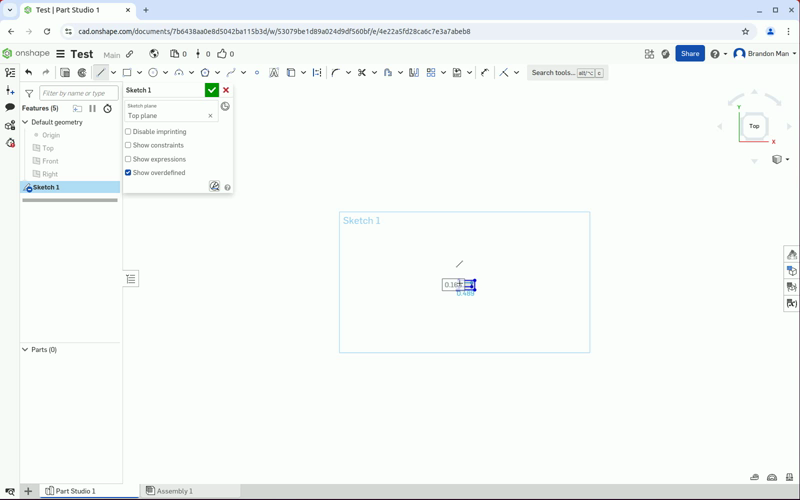
scroll(6)
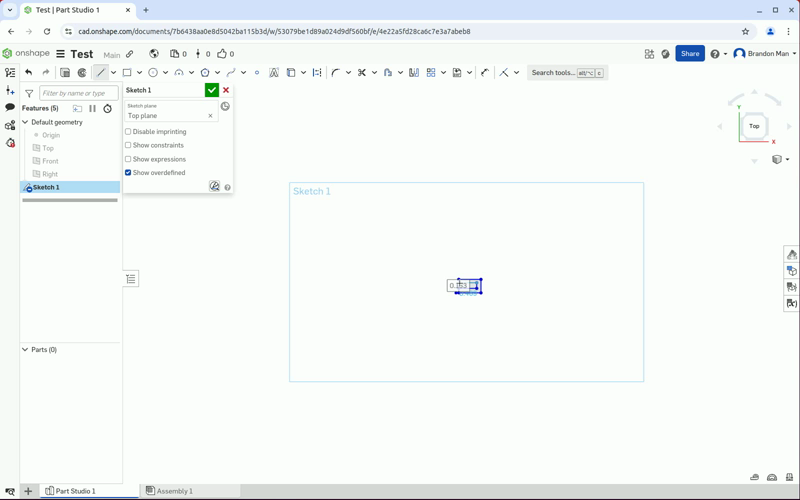
scroll(6)
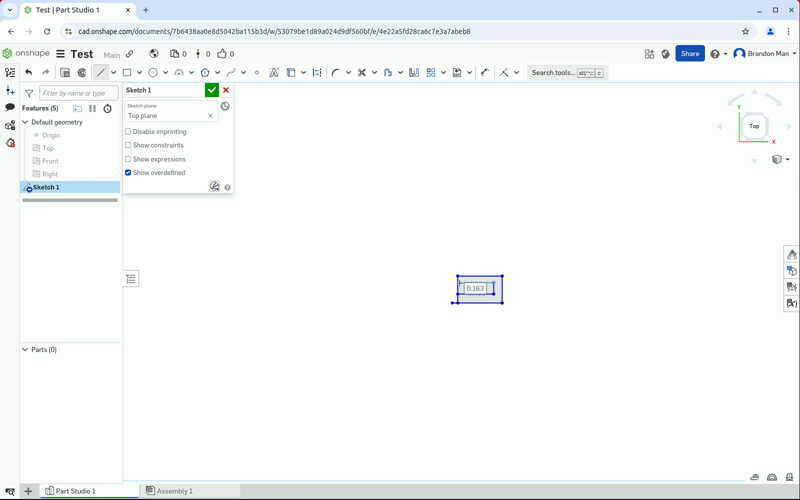
click(459, 282)
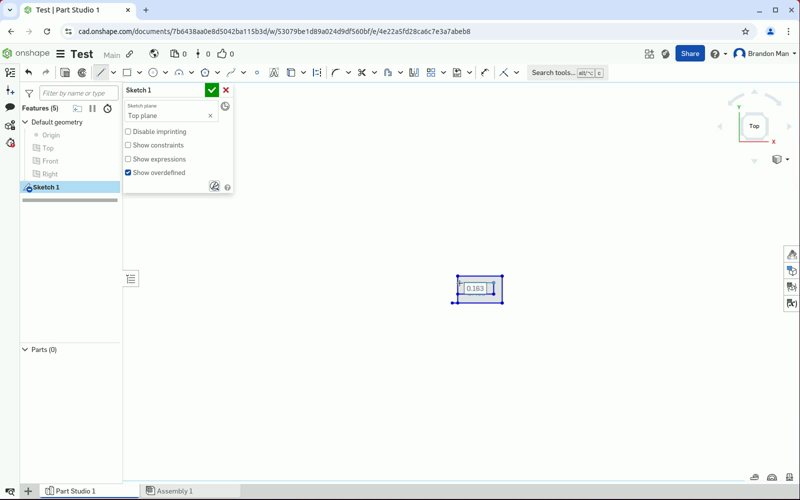
scroll(-6)
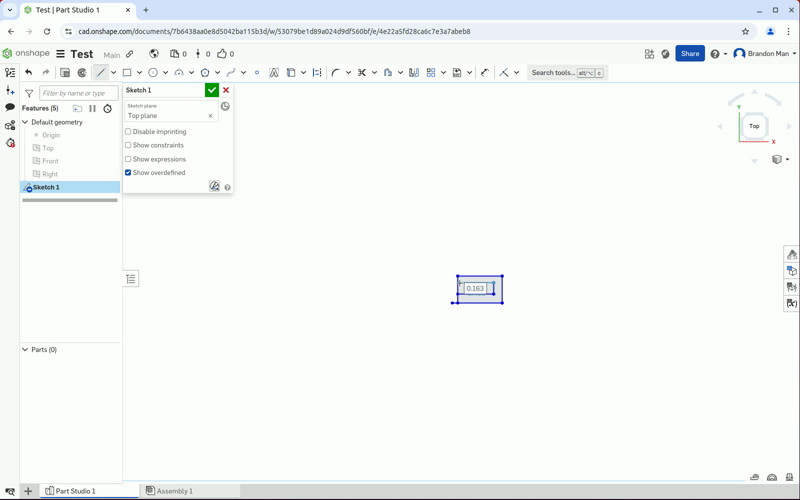
scroll(-6)
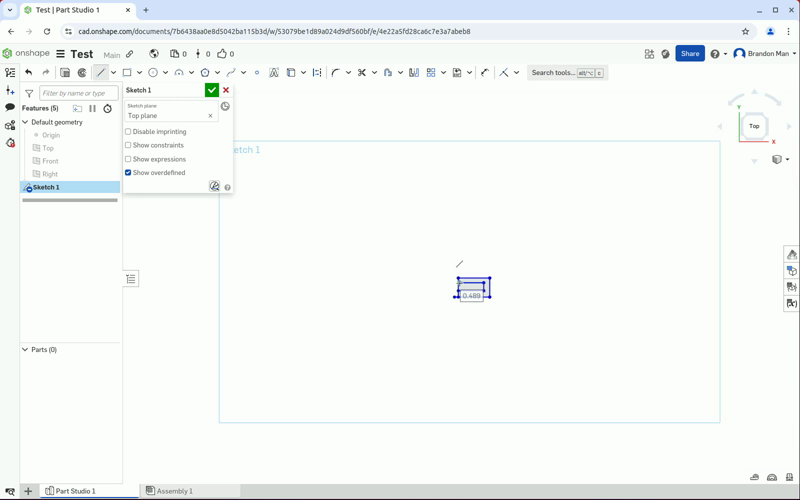
scroll(-6)
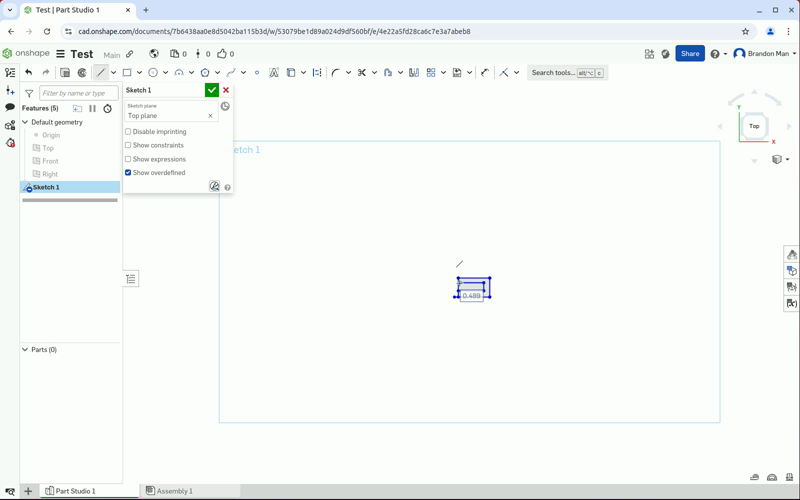
scroll(-6)
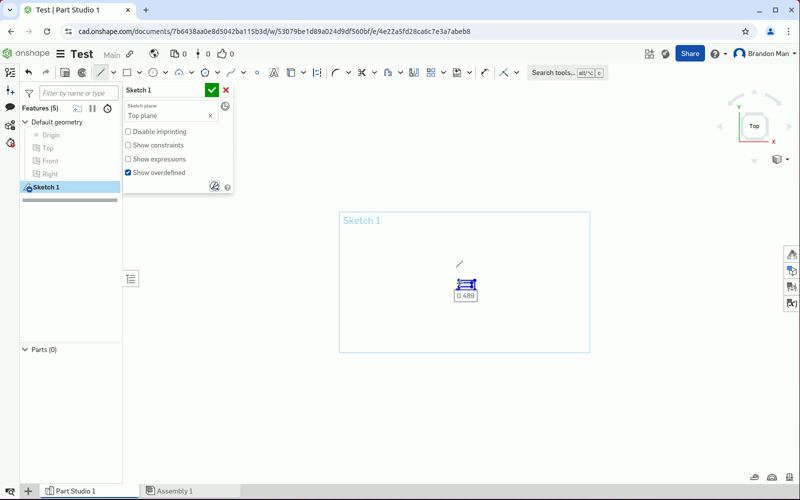
scroll(-6)
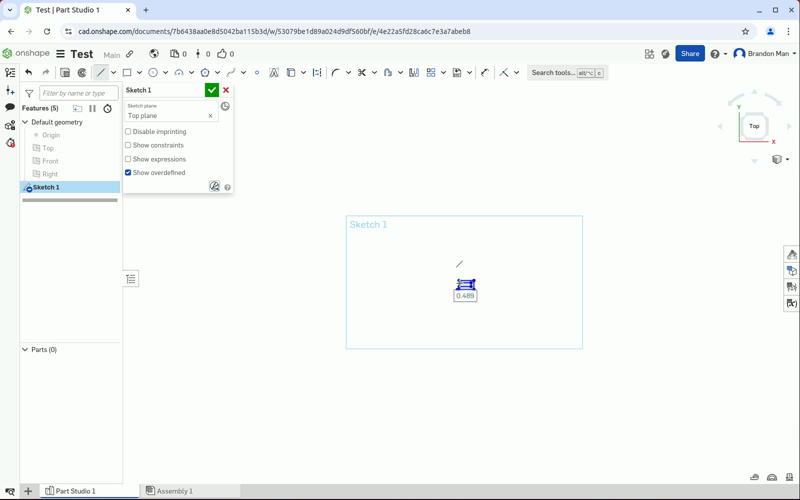
scroll(-6)
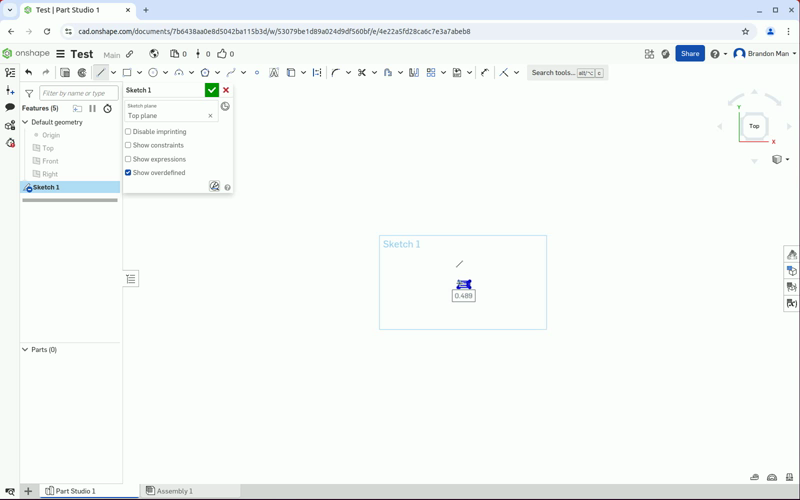
scroll(-6)
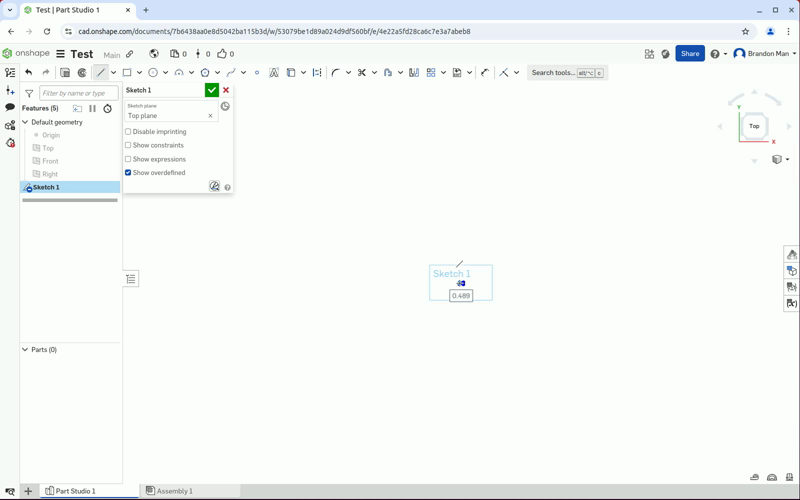
key_up(shift)
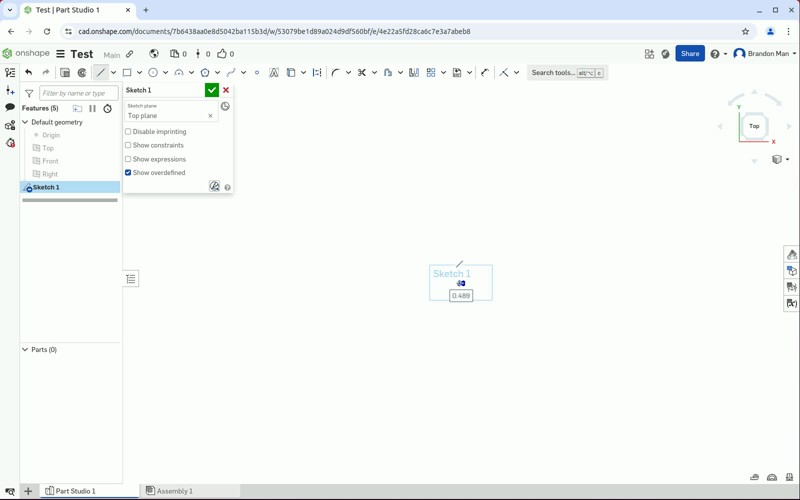
mouse_move(489, 282)
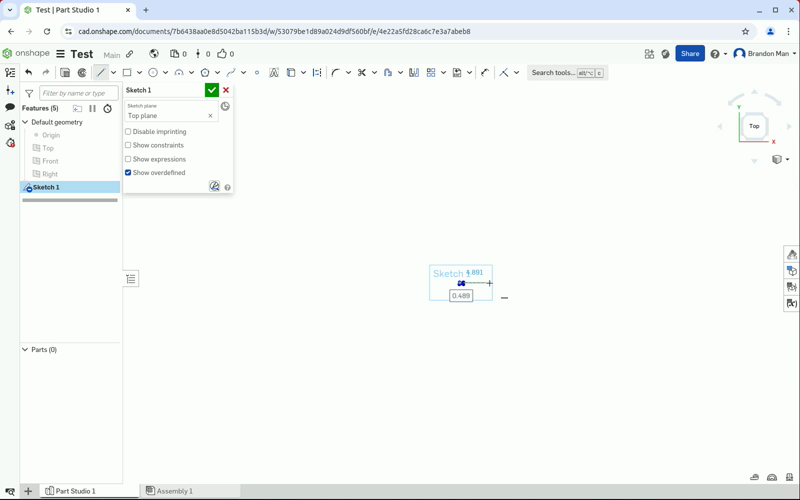
key_down(shift)
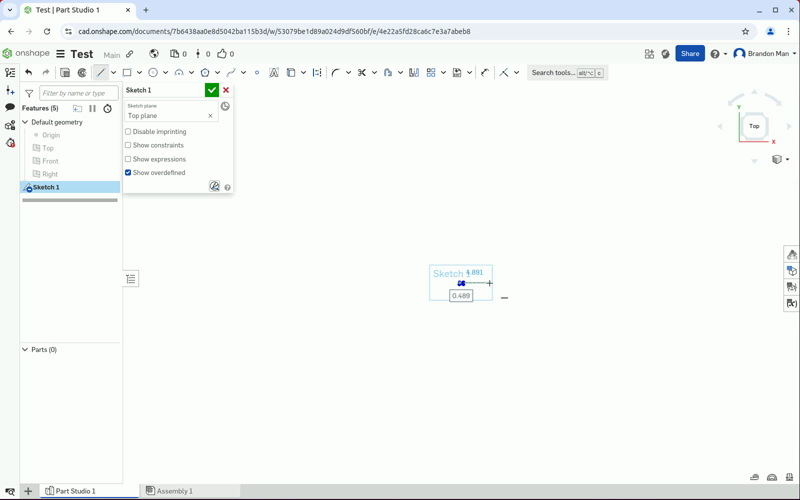
mouse_move(459, 283)
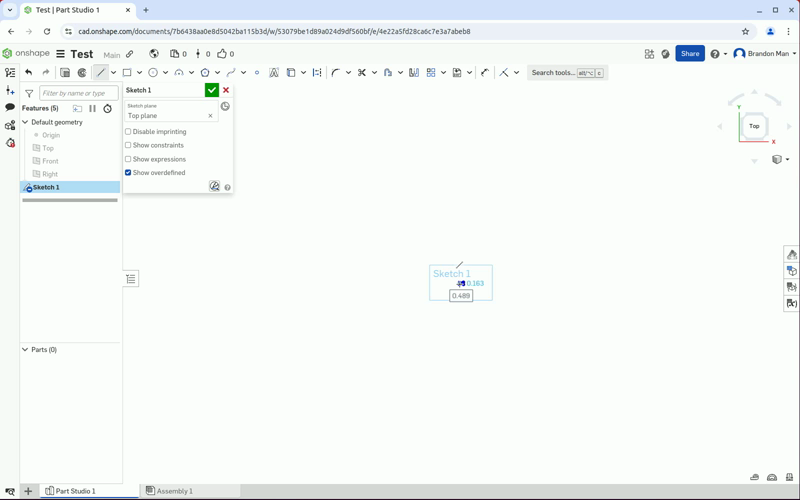
scroll(6)
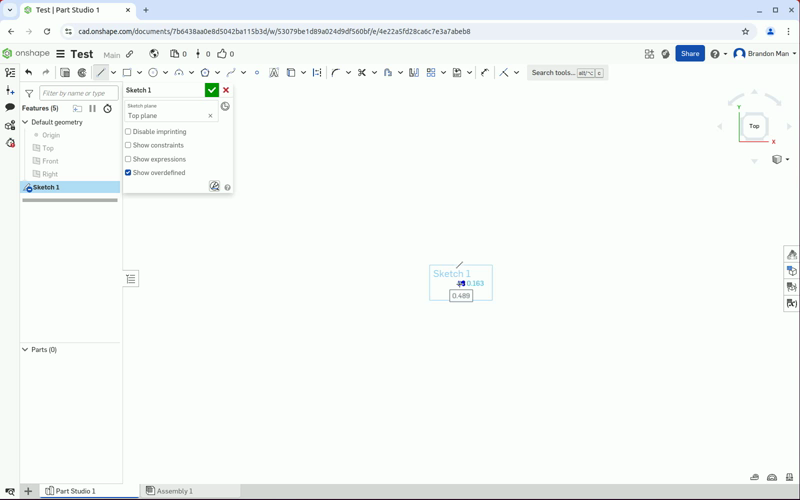
scroll(6)
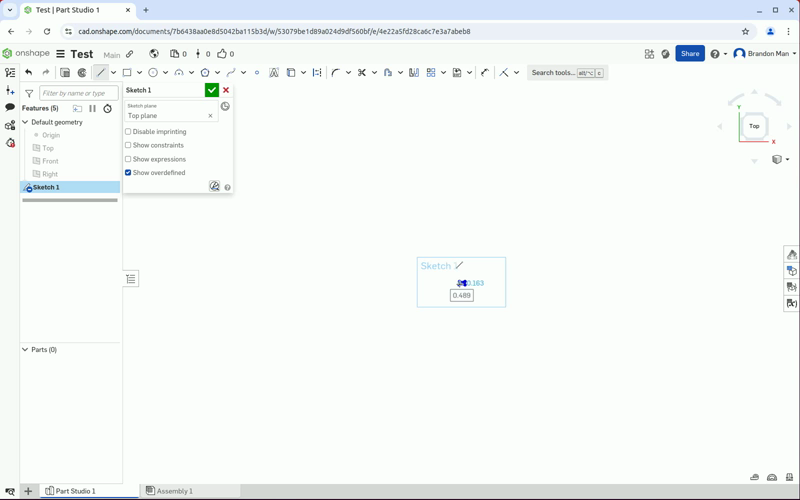
scroll(6)
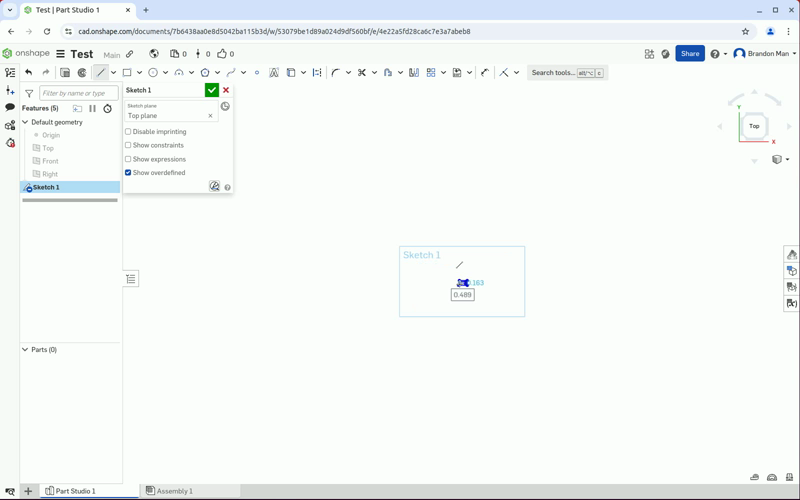
scroll(6)
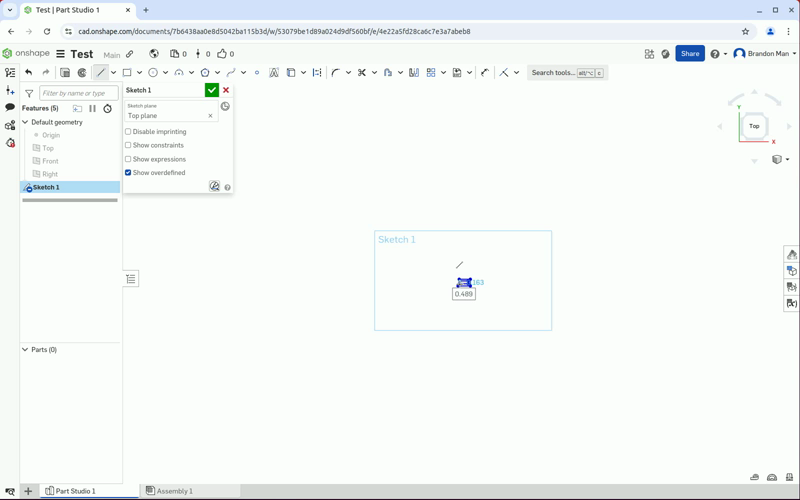
scroll(6)
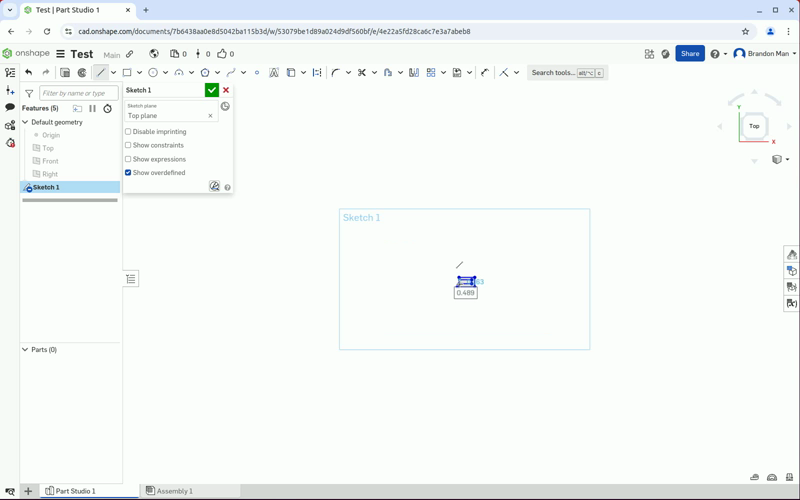
scroll(6)
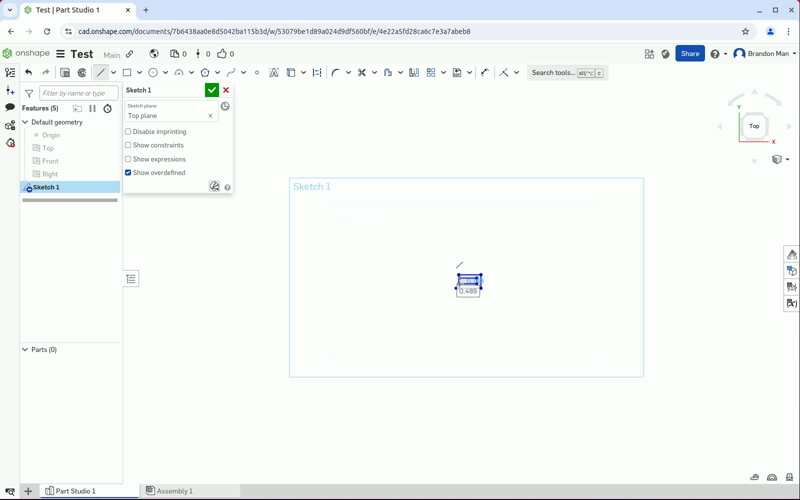
scroll(6)
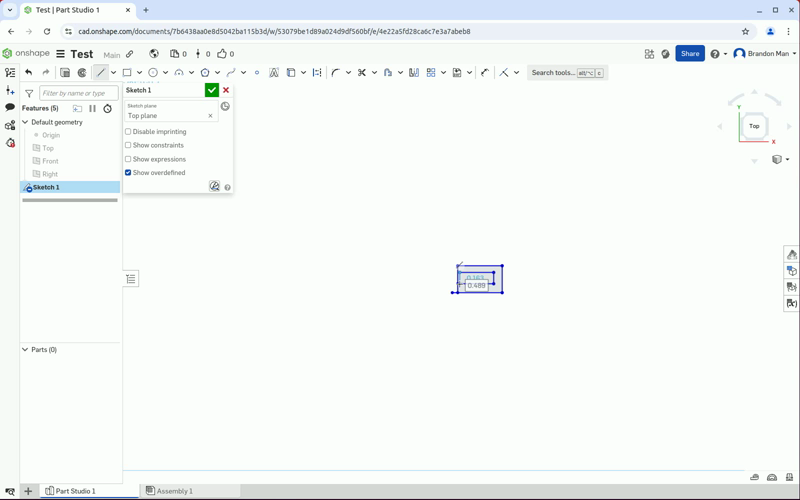
key_up(shift)
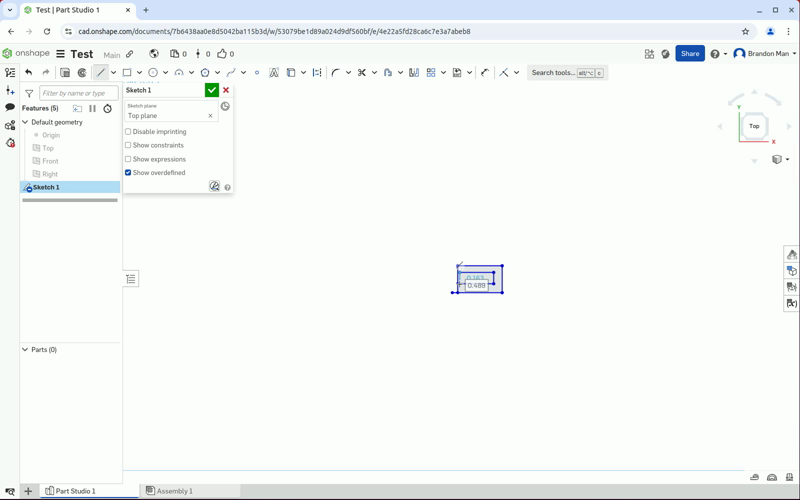
click(459, 283)
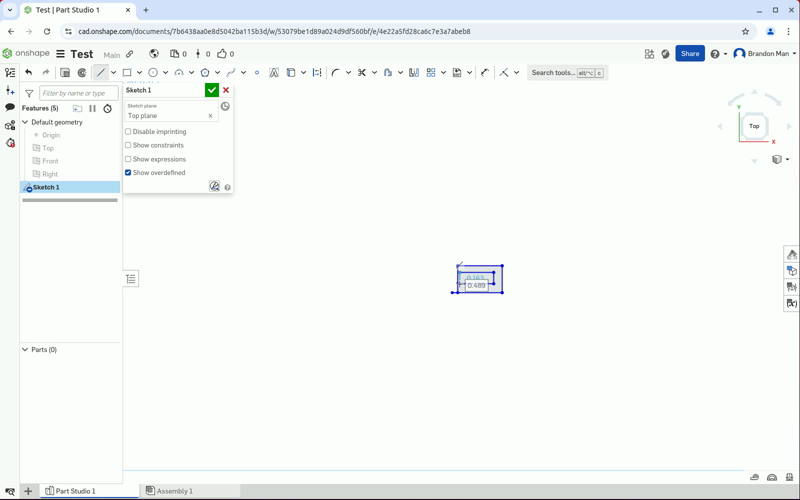
scroll(-6)
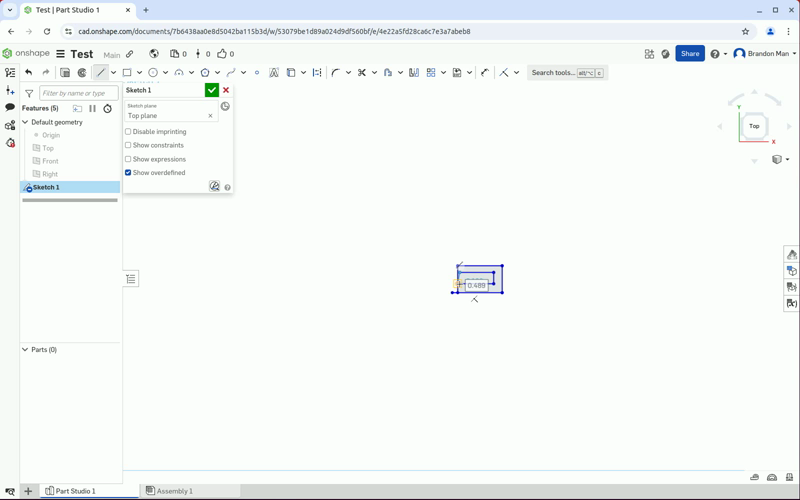
scroll(-6)
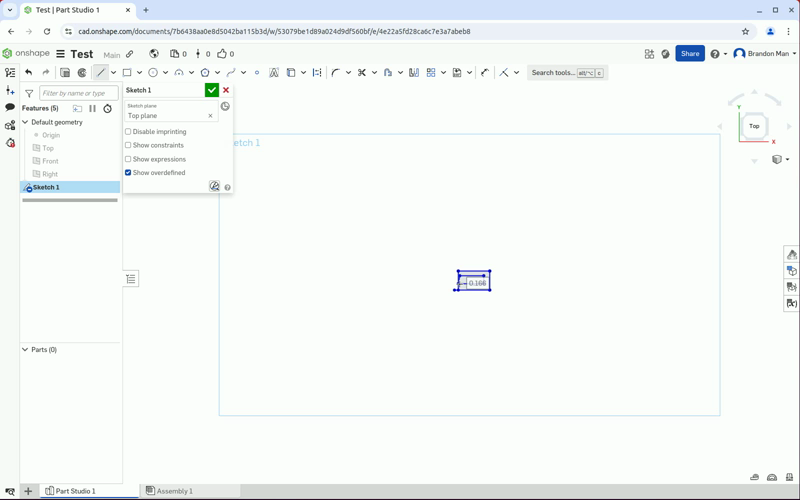
scroll(-6)
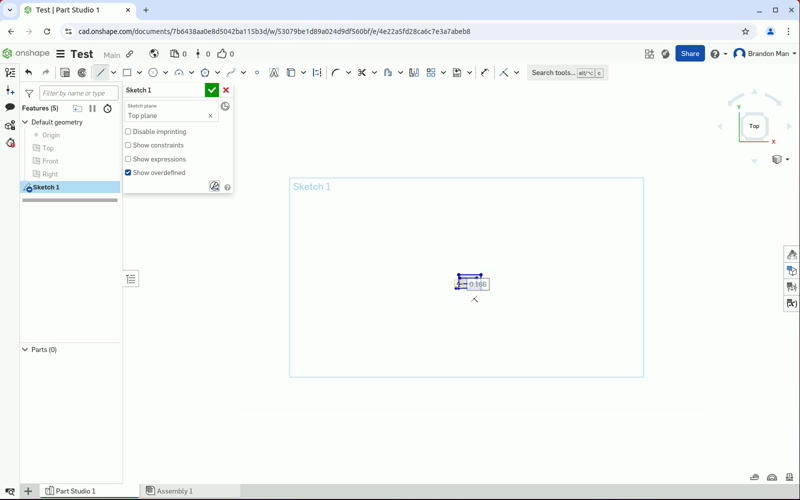
scroll(-6)
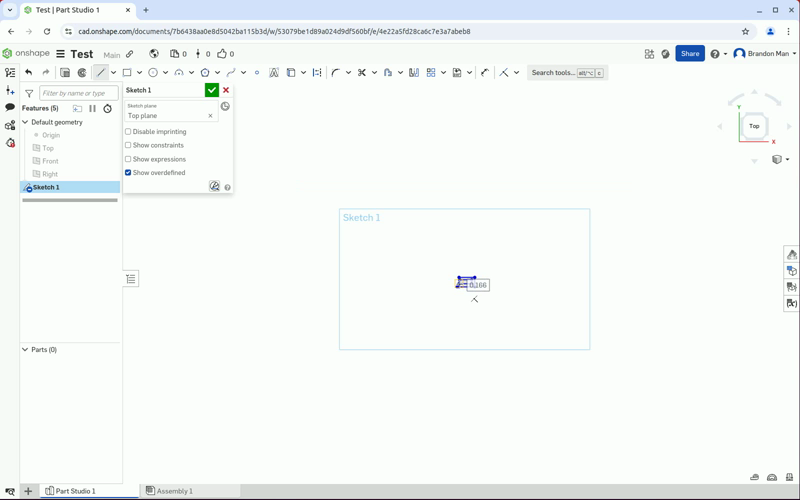
scroll(-6)
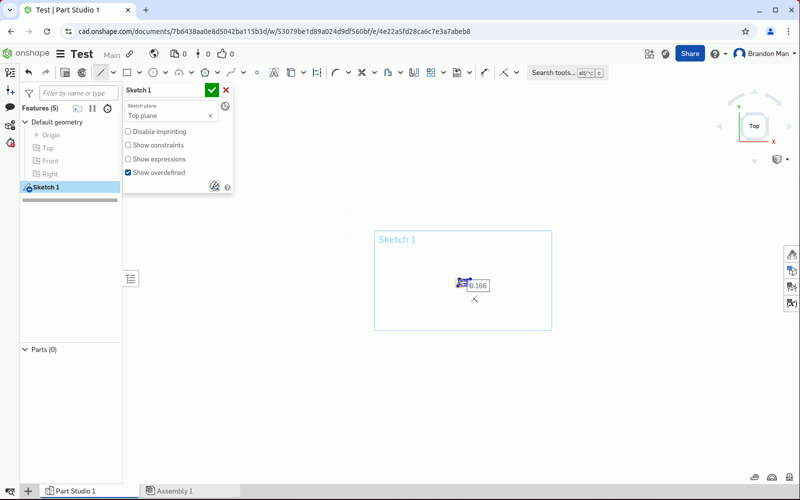
scroll(-6)
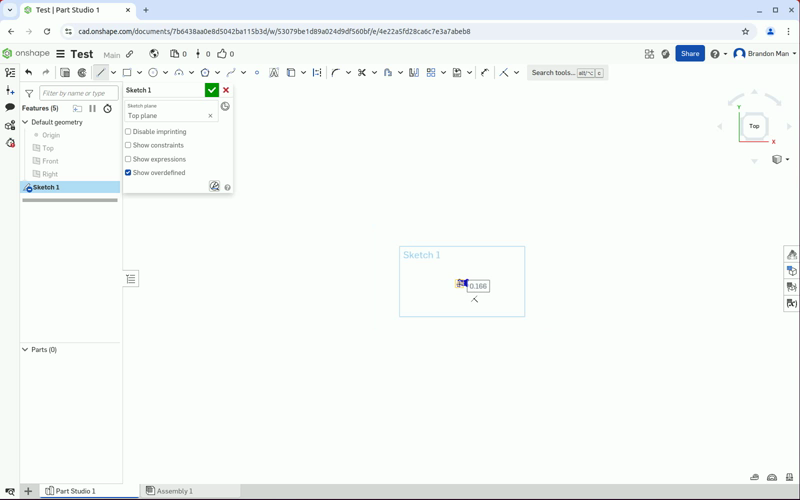
scroll(-6)
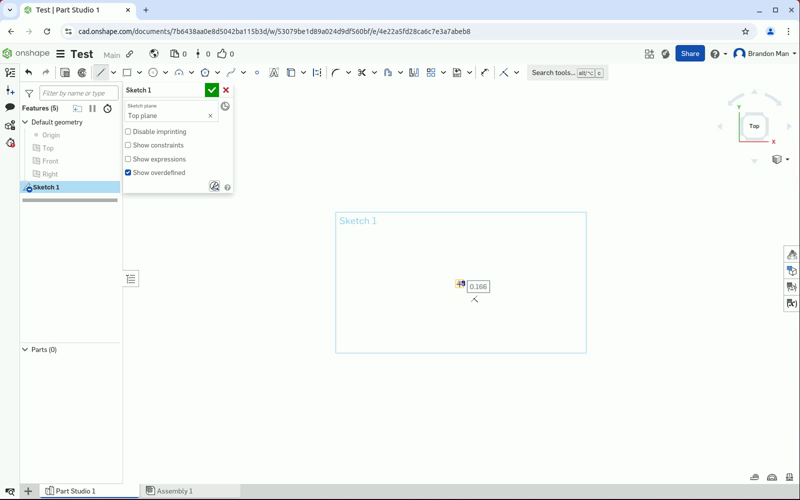
key(esc)
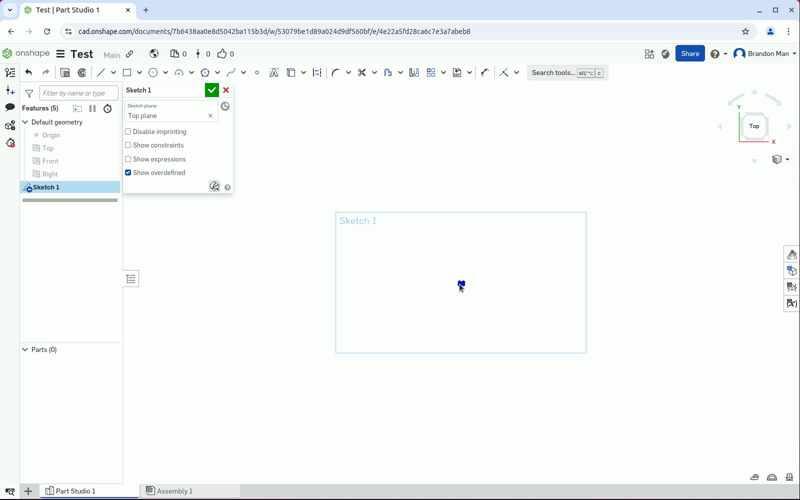
mouse_move(461, 282)
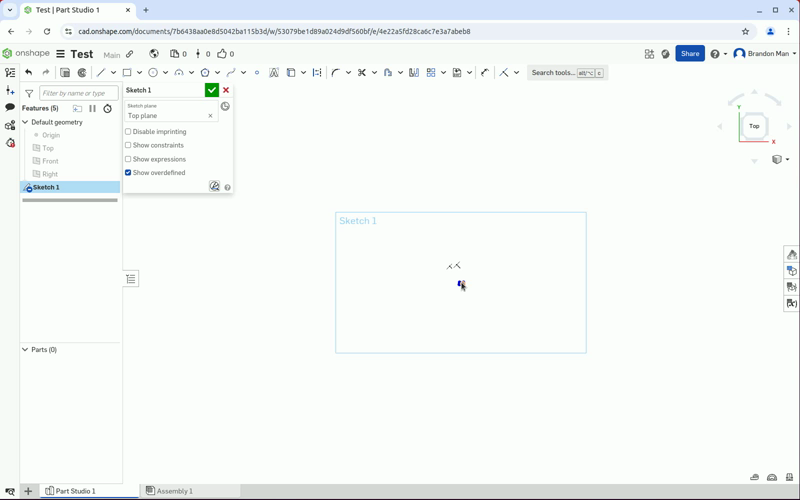
scroll(6)
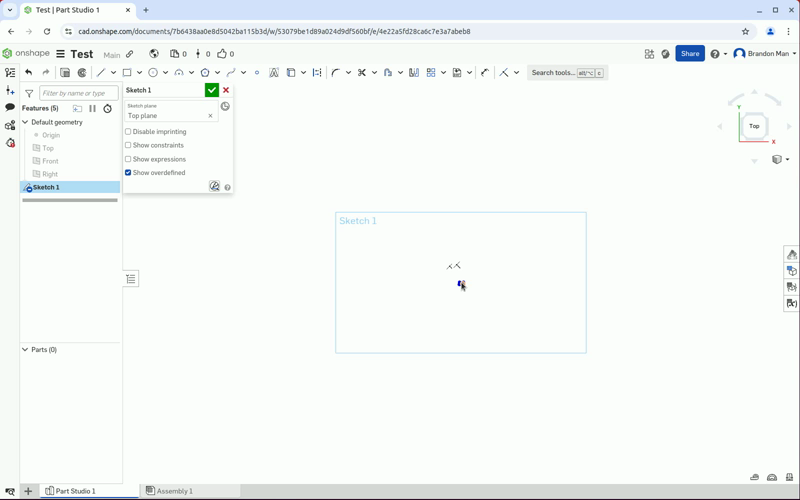
scroll(6)
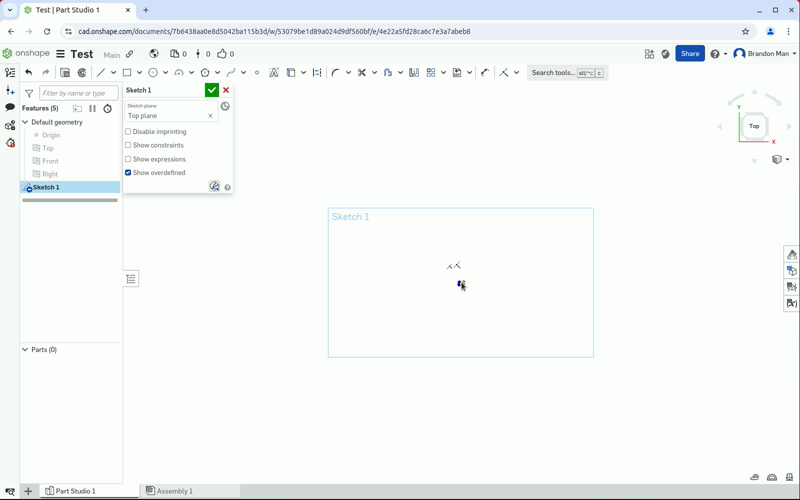
scroll(6)
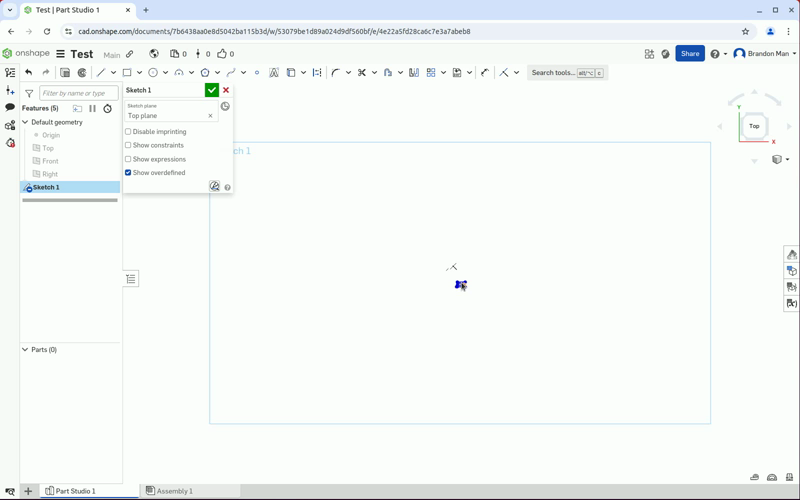
scroll(6)
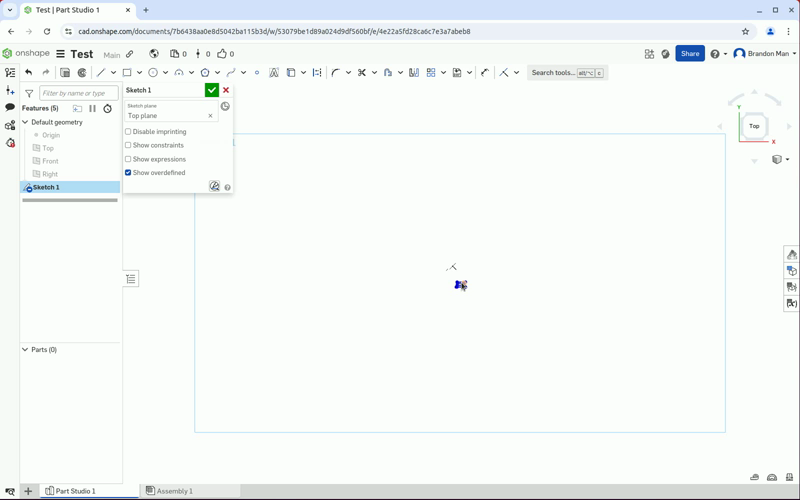
scroll(6)
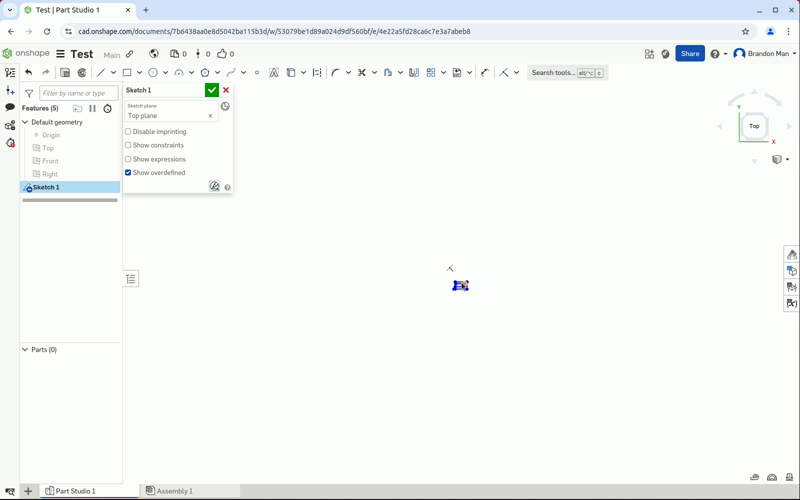
scroll(6)
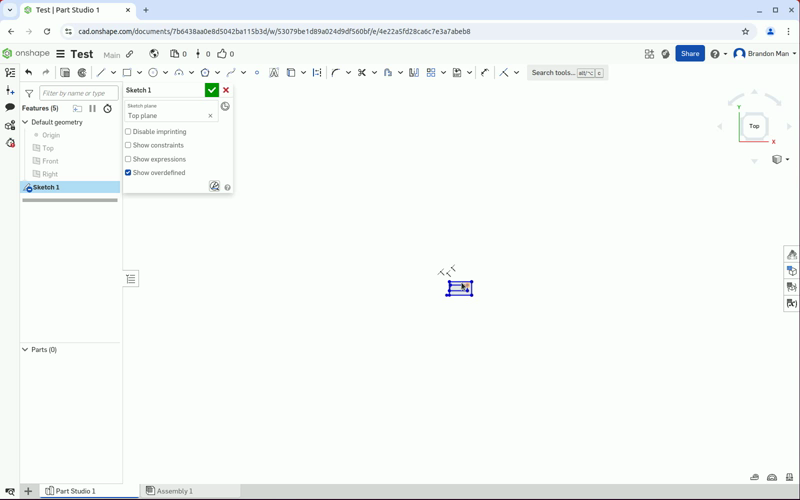
scroll(6)
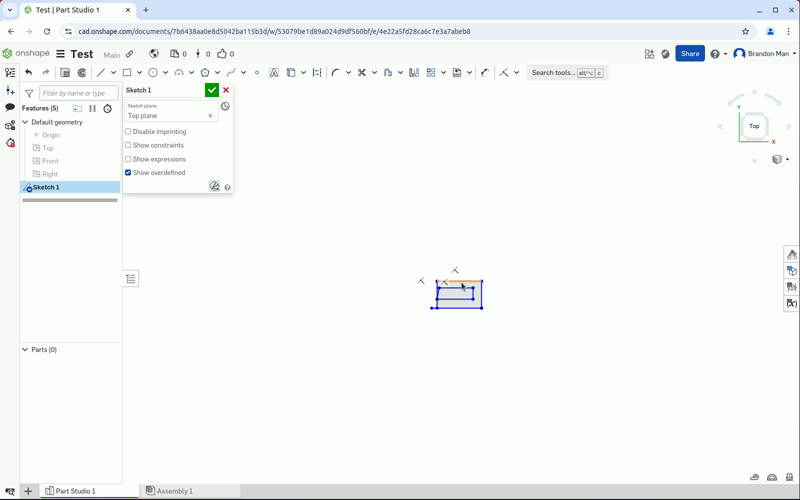
click(461, 282)
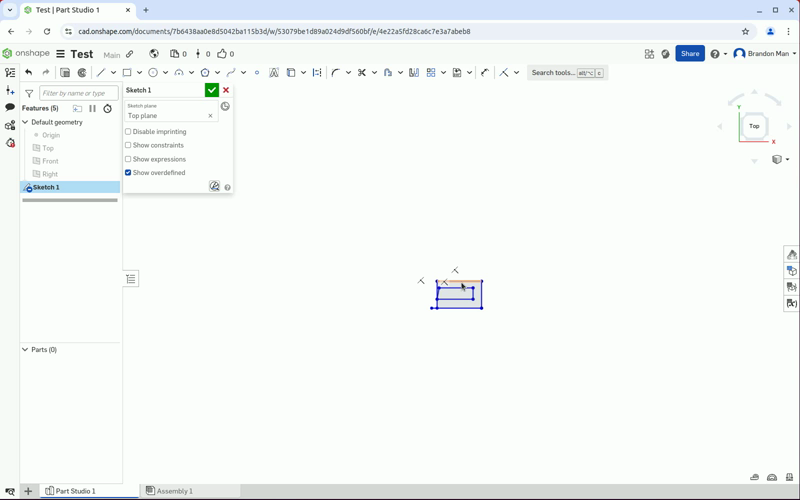
scroll(-6)
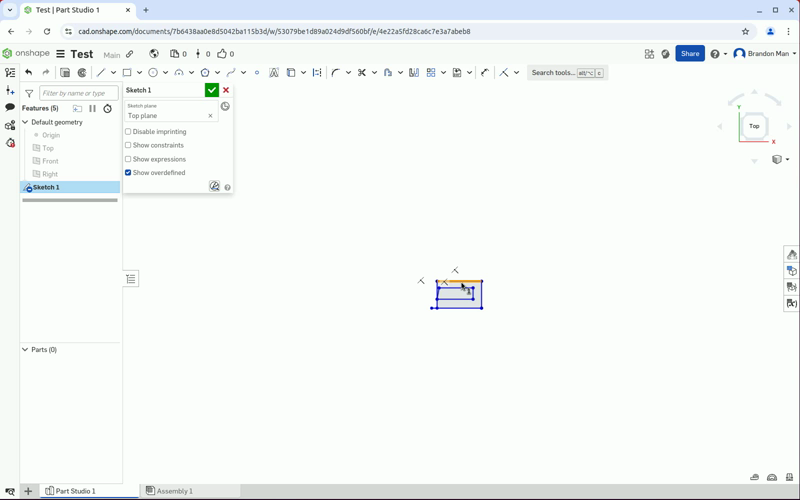
scroll(-6)
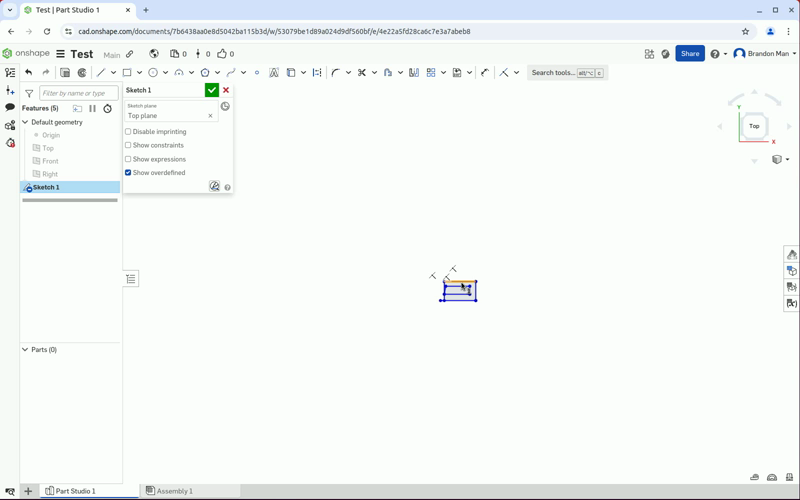
scroll(-6)
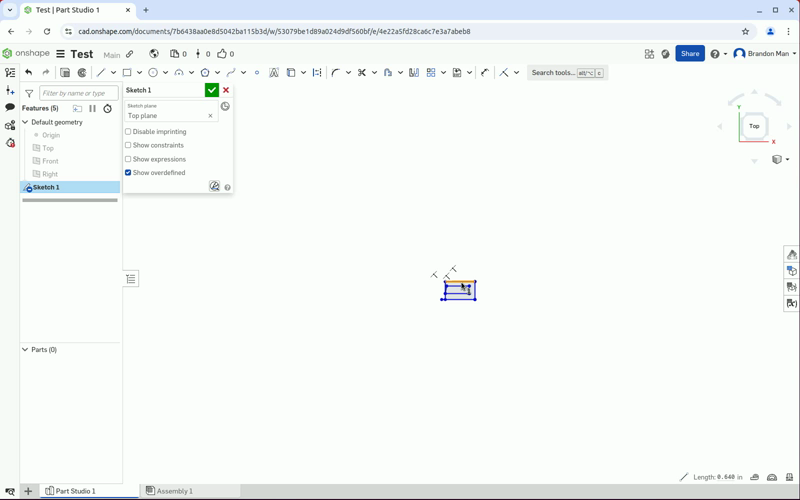
scroll(-6)
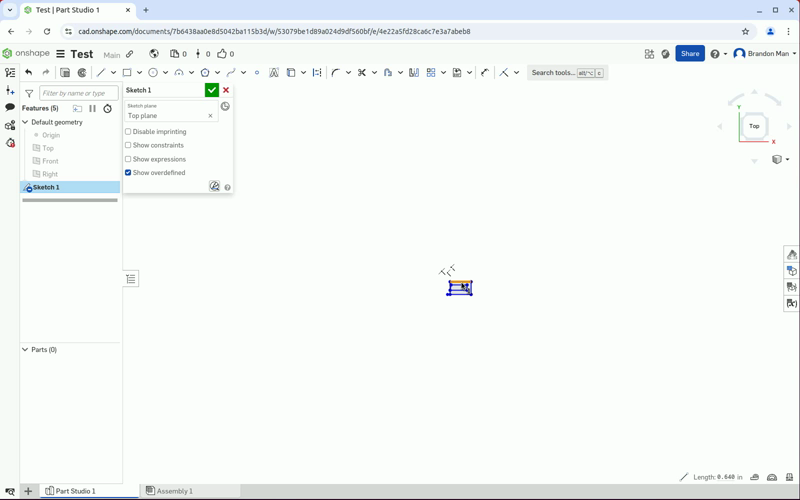
scroll(-6)
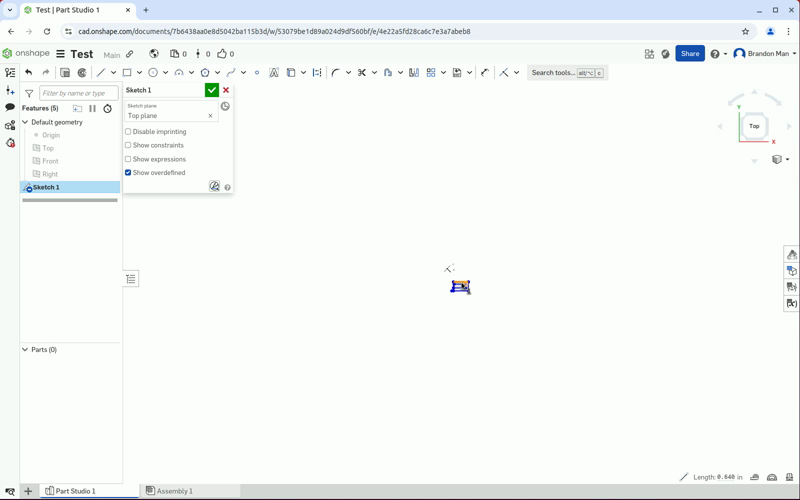
scroll(-6)
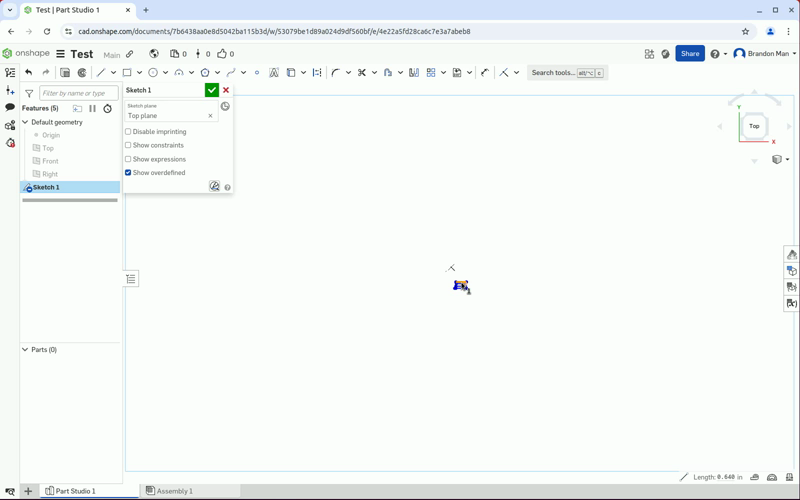
scroll(-6)
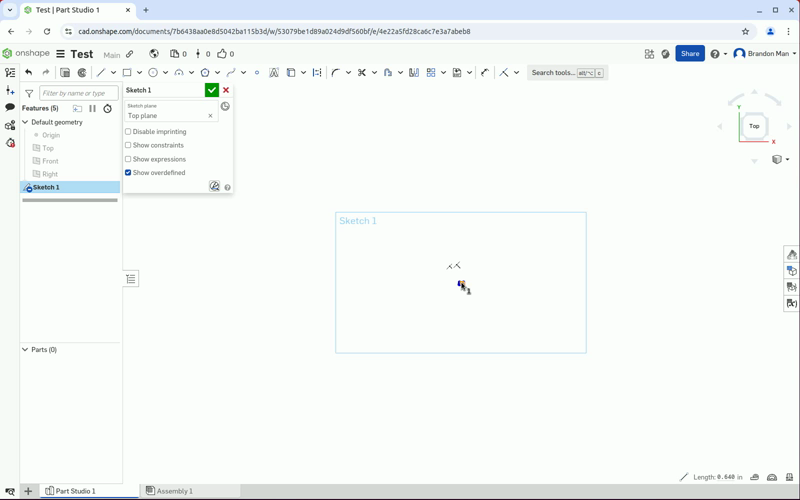
mouse_move(73, 352)
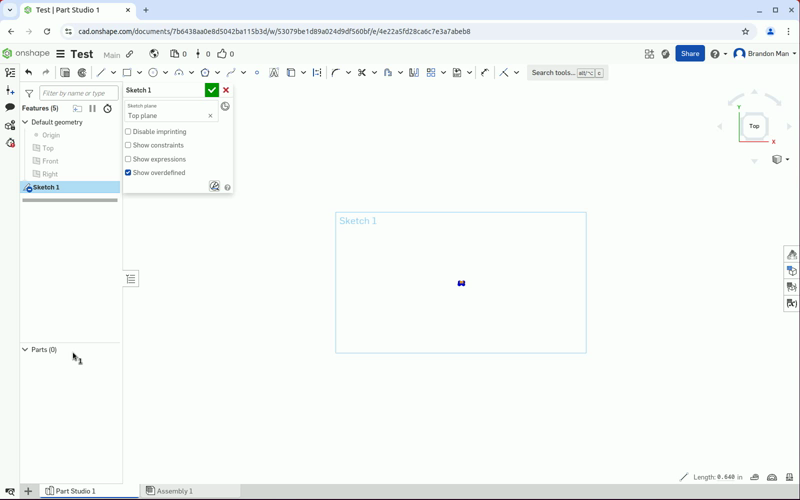
key(shift+y)
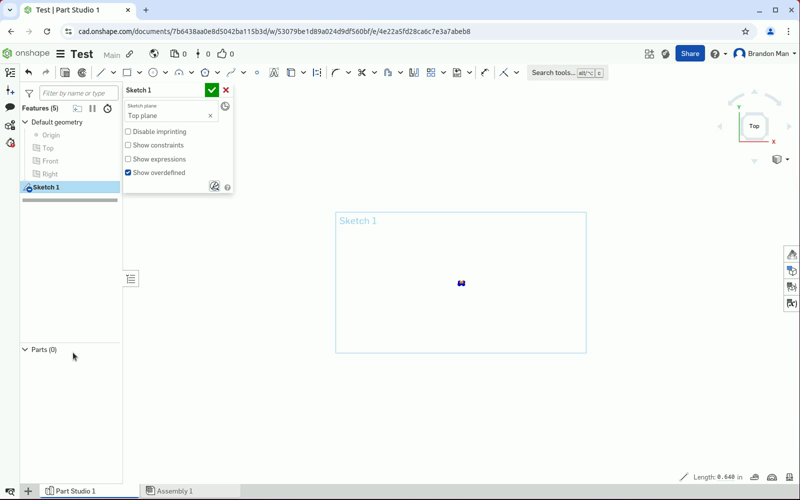
key(shift+e)
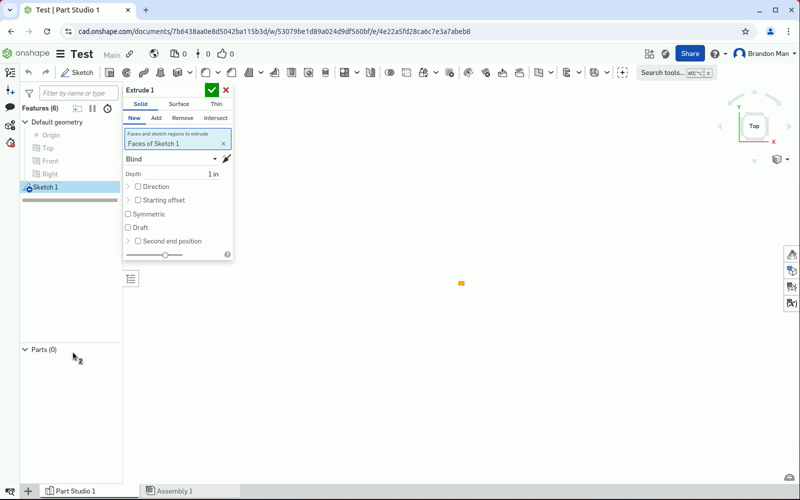
mouse_move(143, 106)
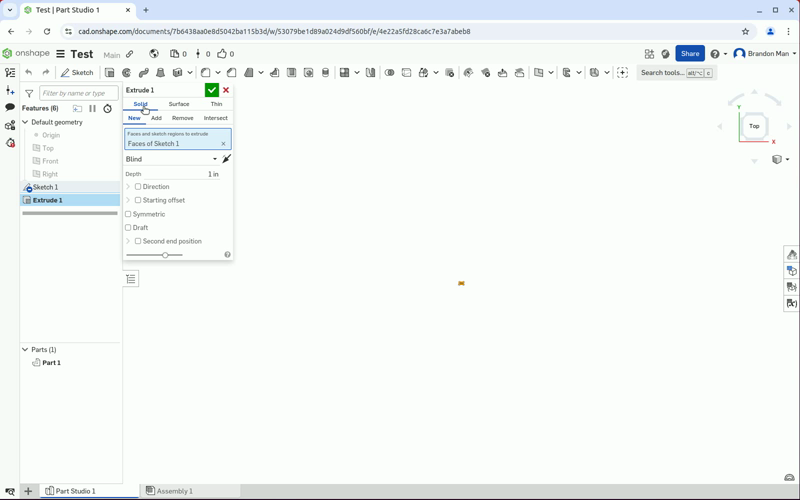
click(143, 106)
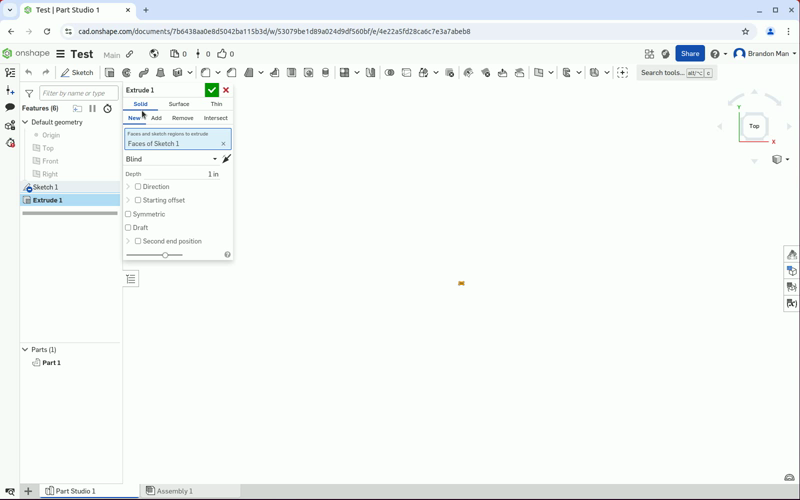
mouse_move(137, 120)
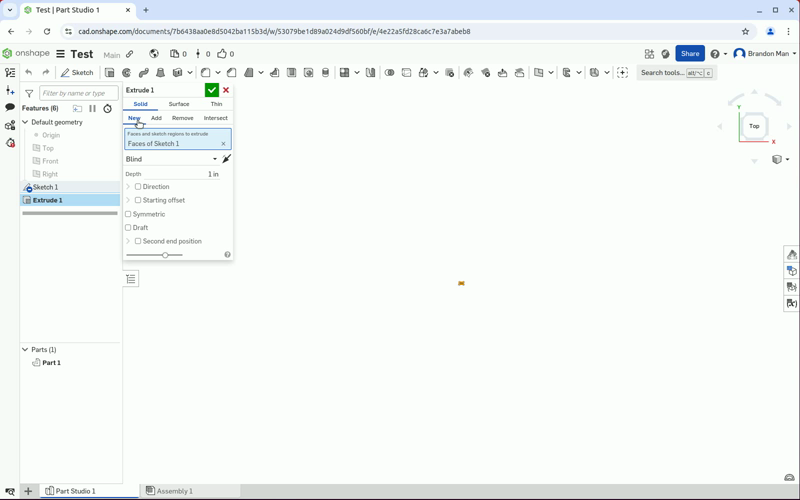
click(137, 120)
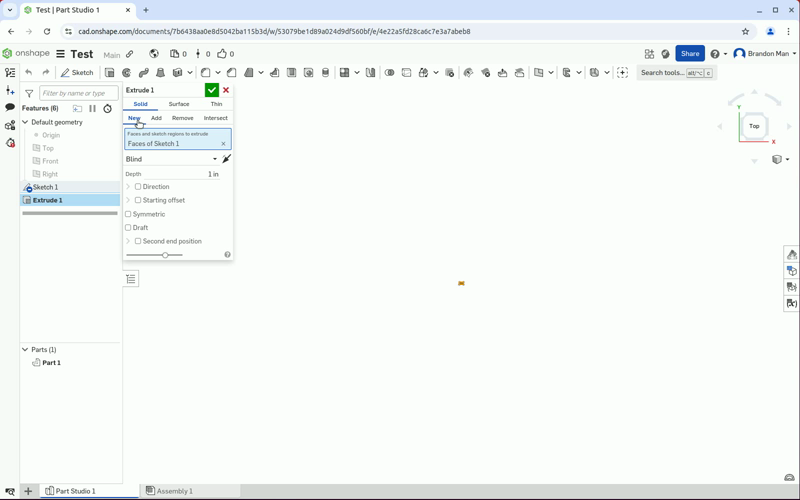
key(tab, 4)
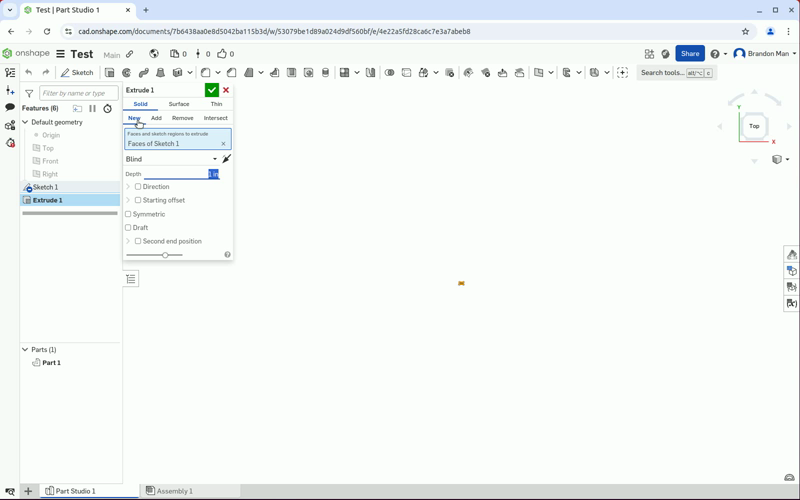
text(23.108)
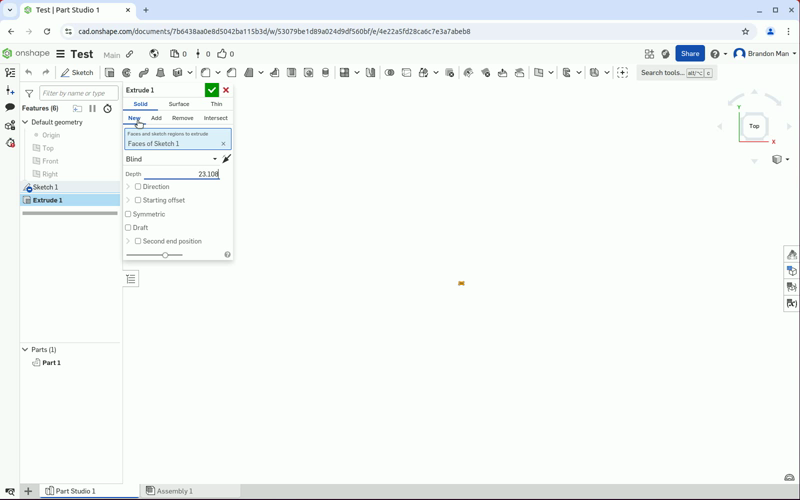
key(enter)
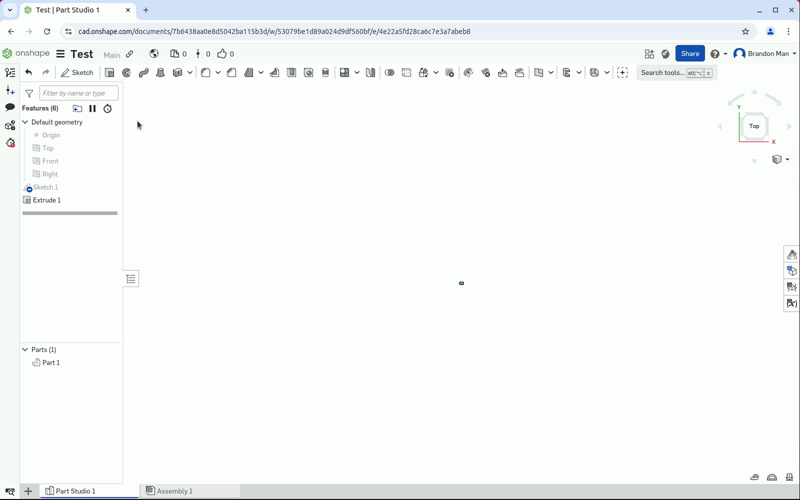
key(shift+h)
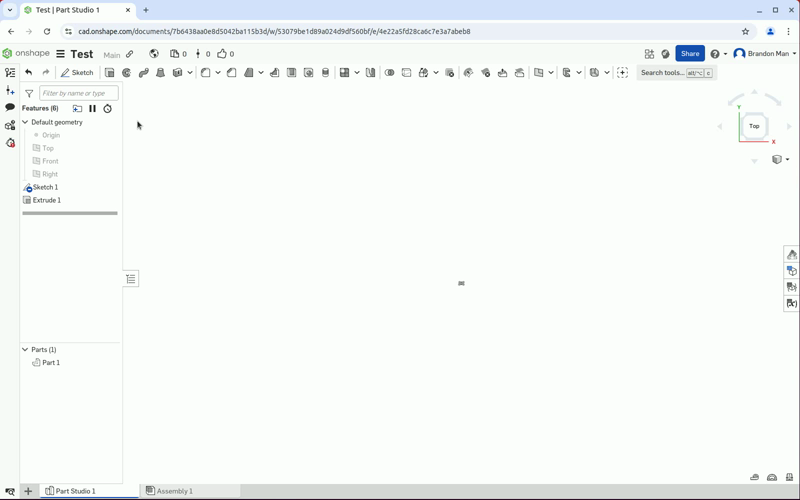
key(shift+h)
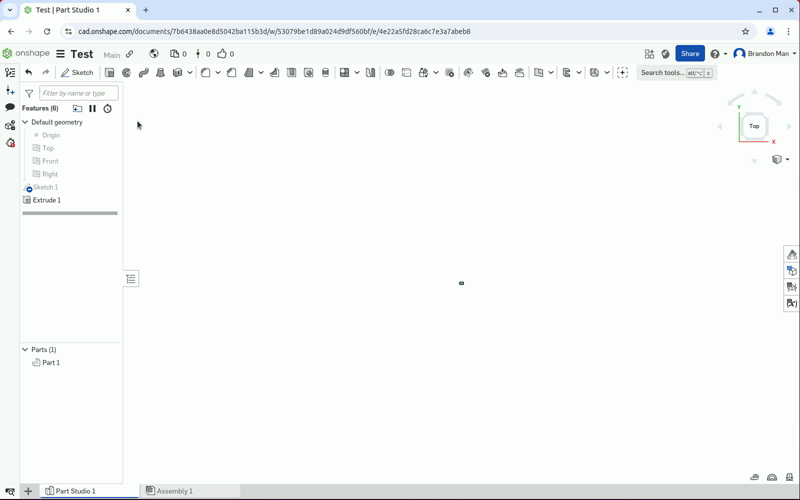
mouse_move(73, 189)
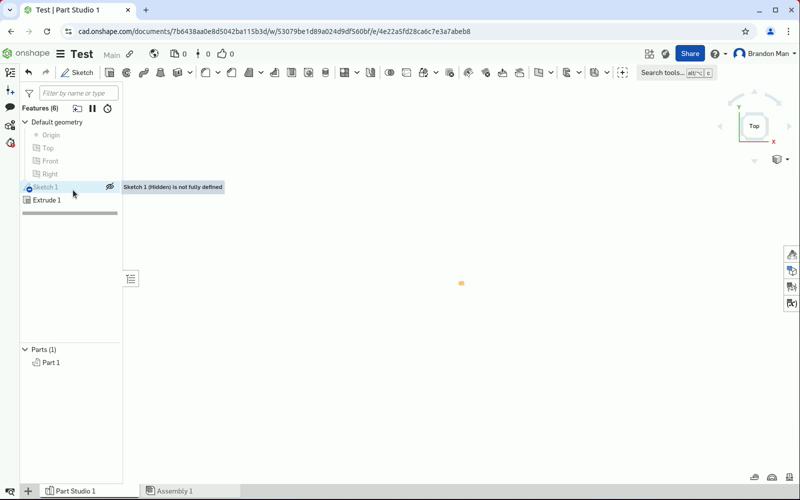
click(73, 189)
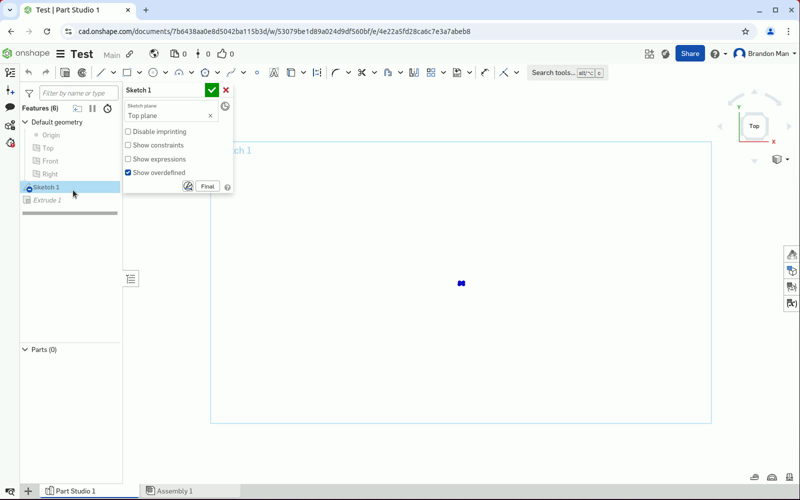
mouse_move(229, 92)
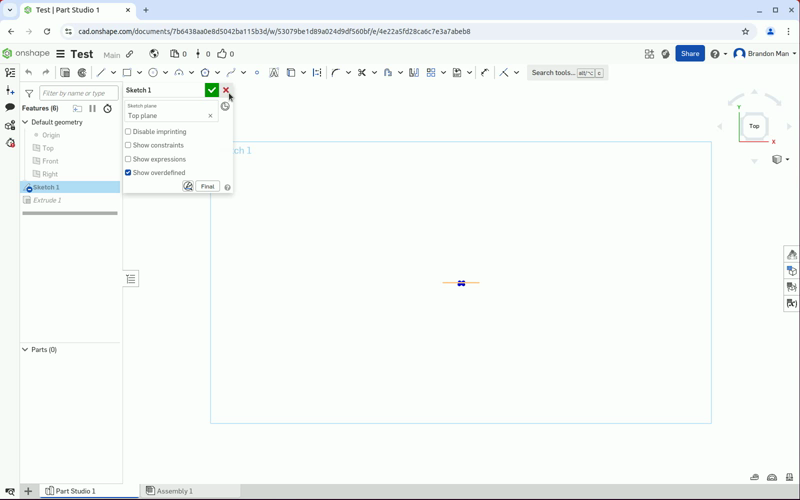
click(229, 92)
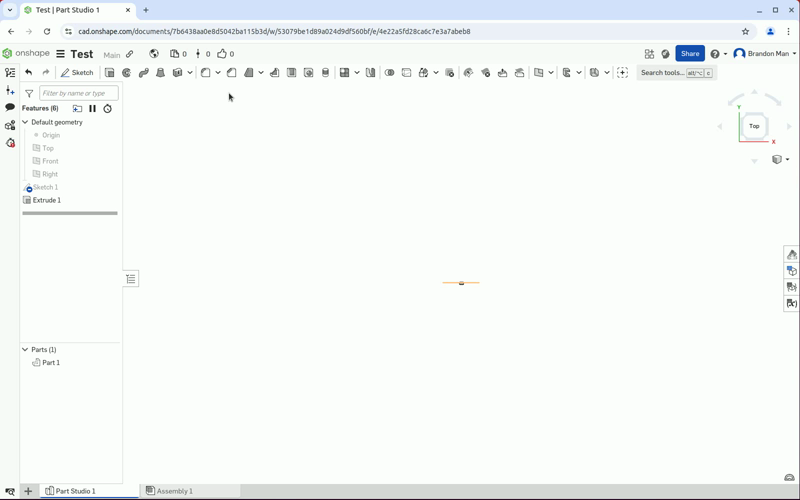
mouse_move(73, 352)
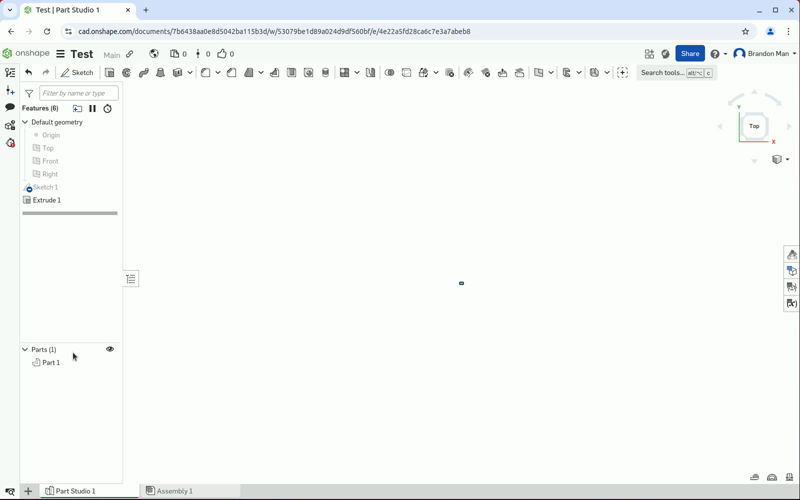
key(y)
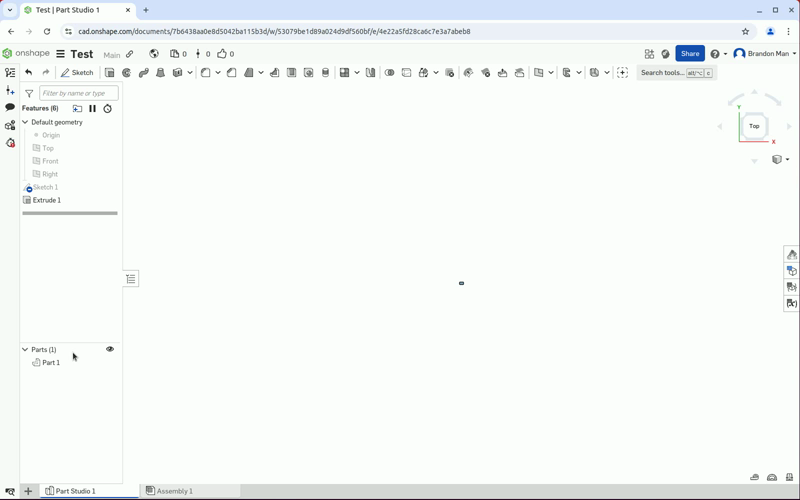
key(shift+p)
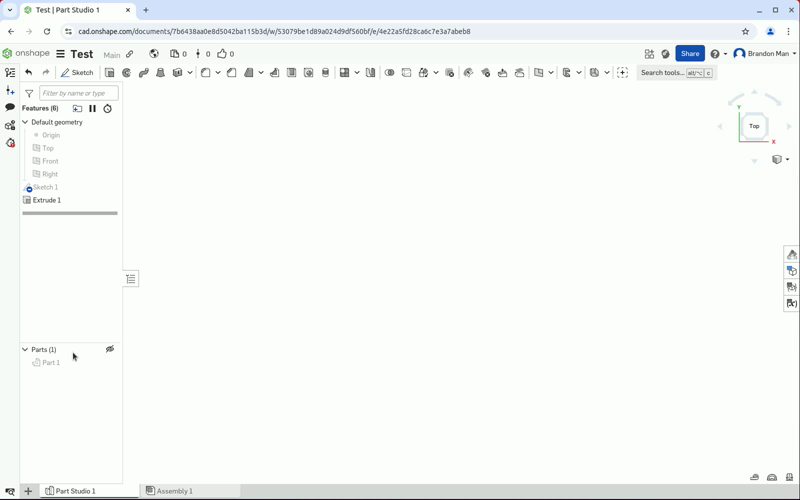
key(space)
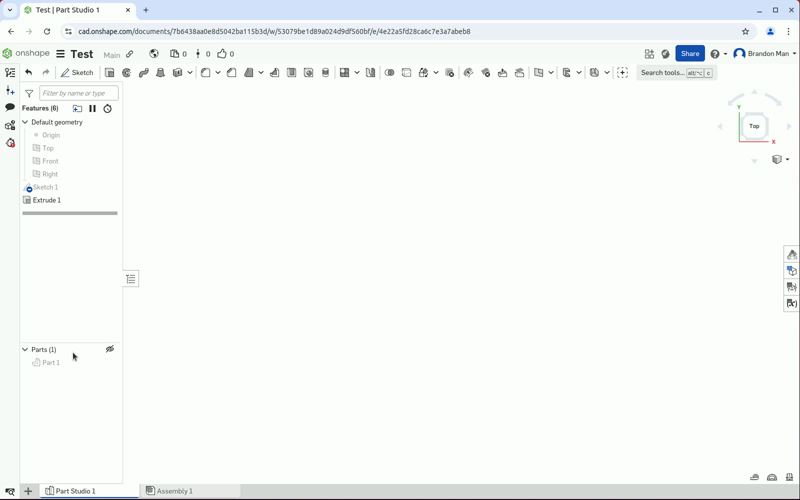
key_down(shift)
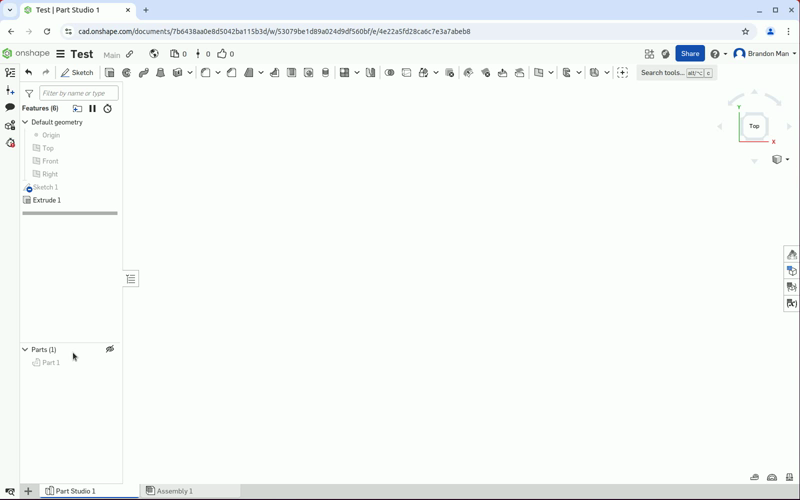
key(up)
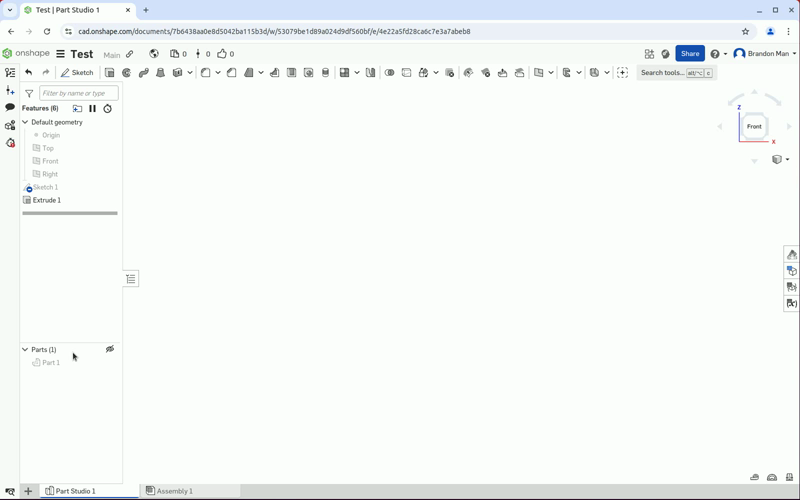
key_up(shift)
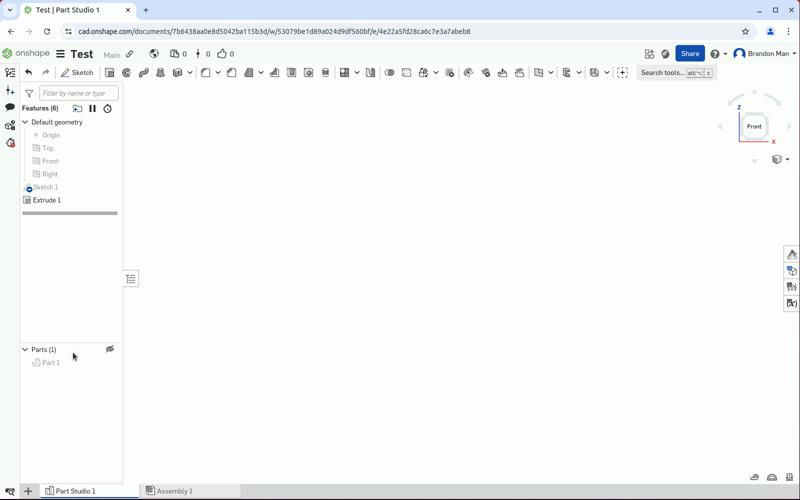
mouse_move(73, 352)
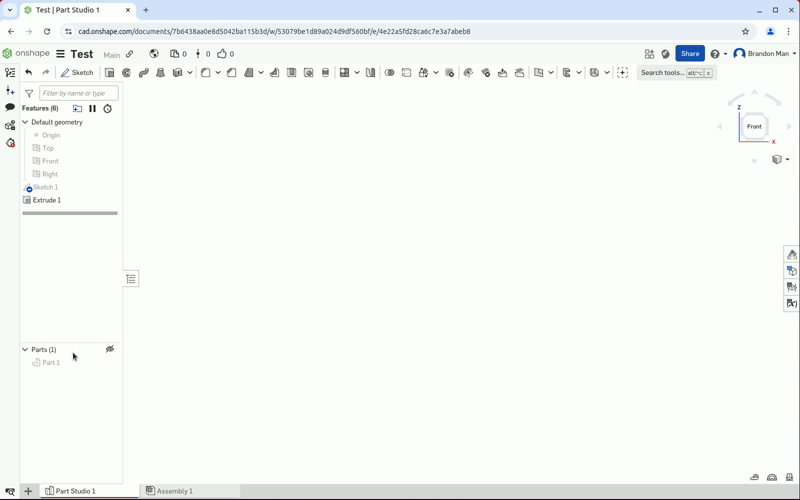
key(shift+y)
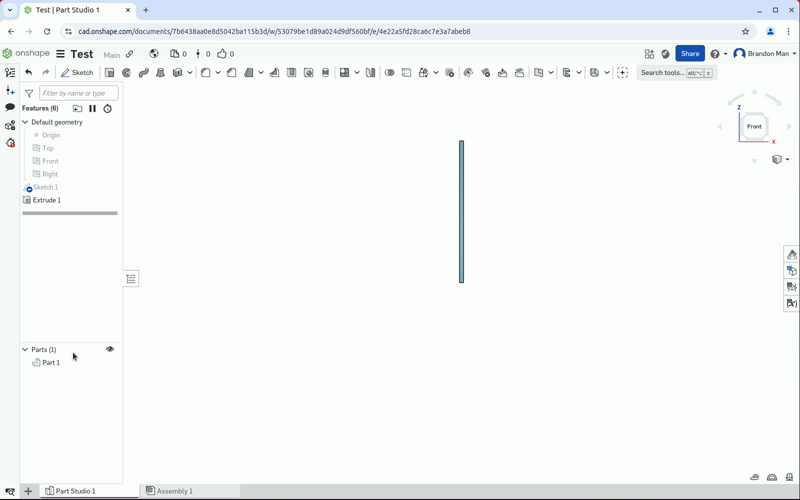
mouse_move(541, 75)
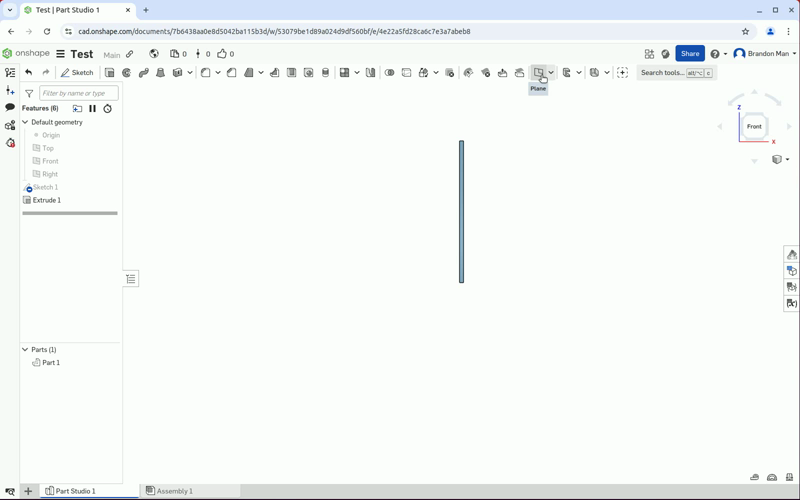
click(541, 75)
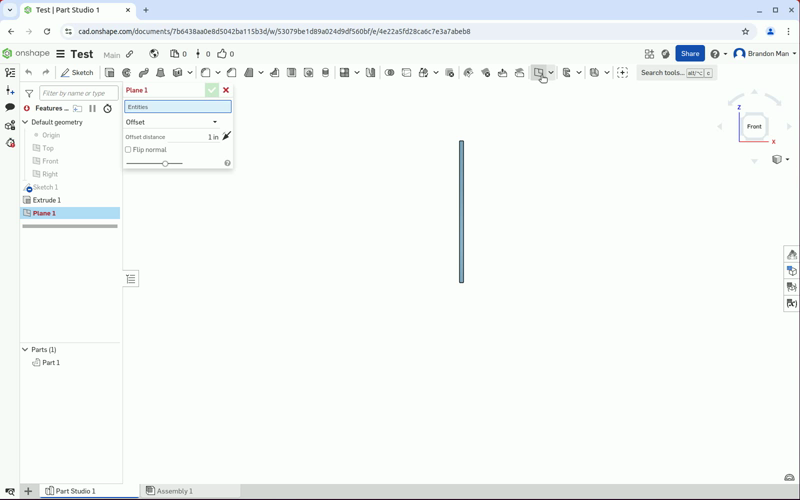
mouse_move(73, 163)
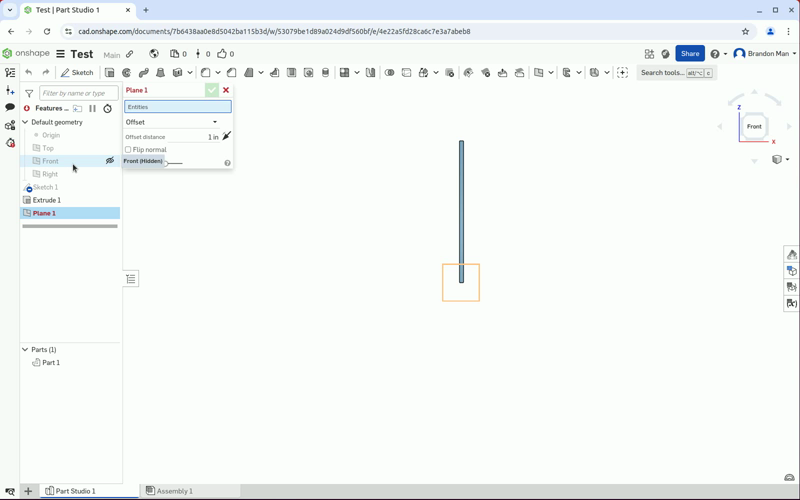
click(73, 163)
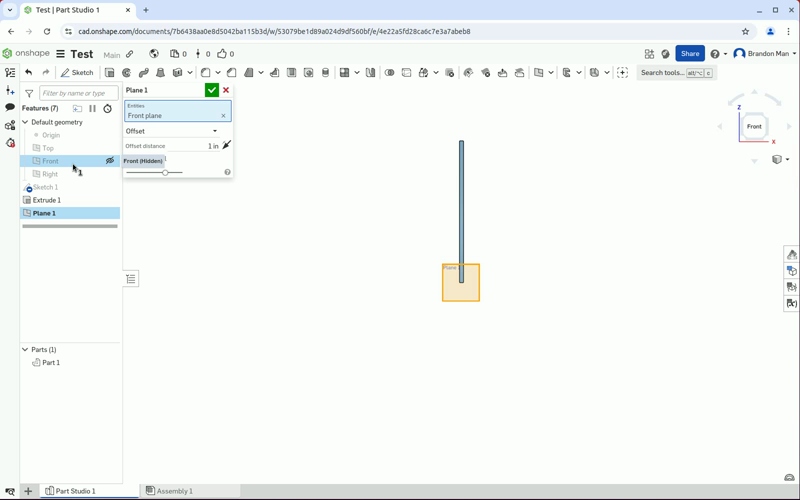
key(tab, 2)
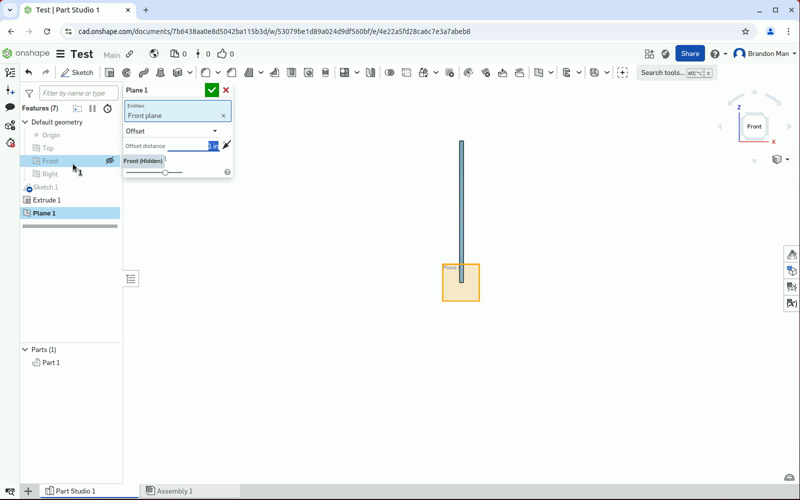
text(0.246)
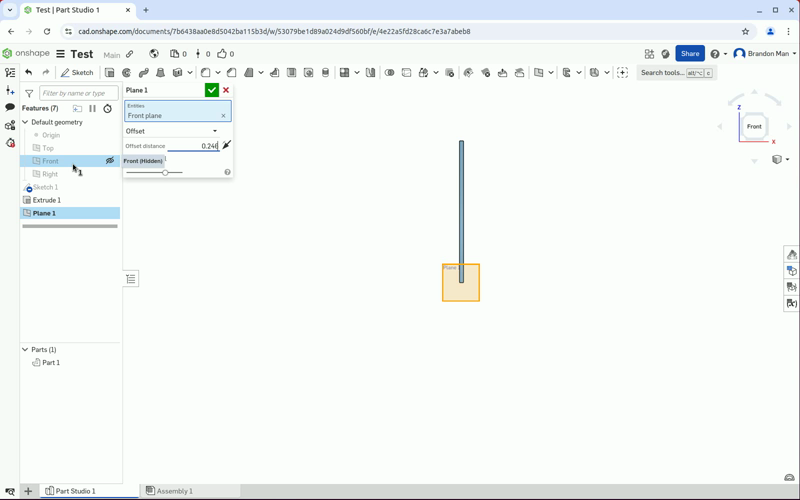
key(enter, 2)
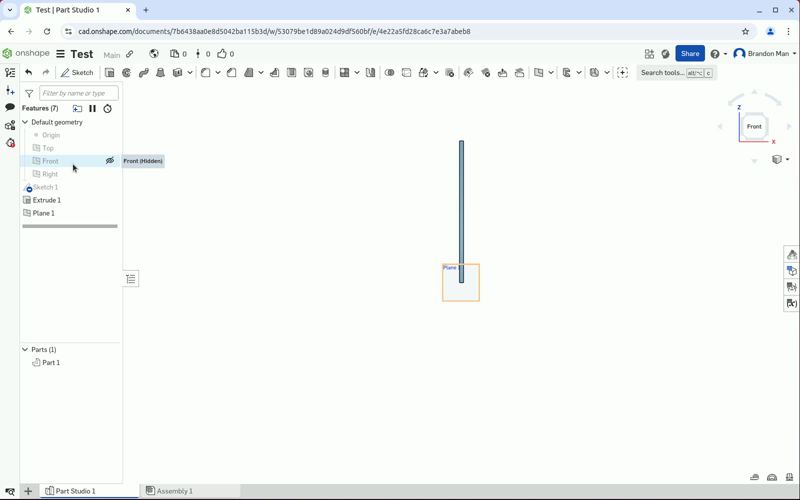
key(shift+s)
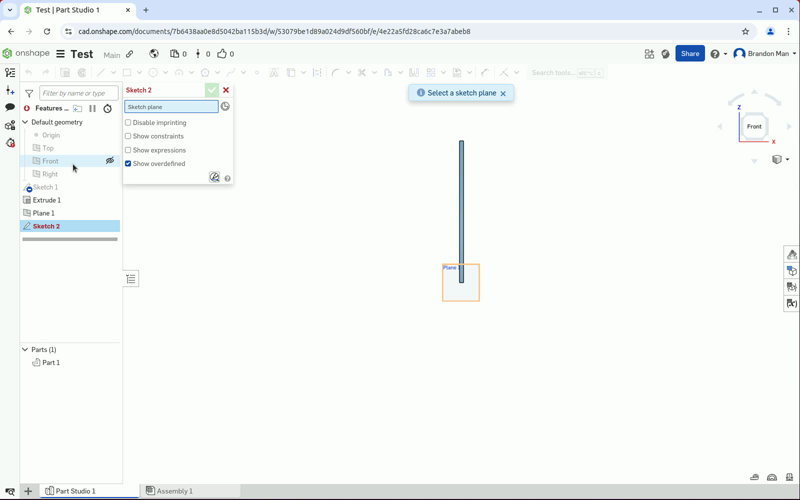
mouse_move(73, 215)
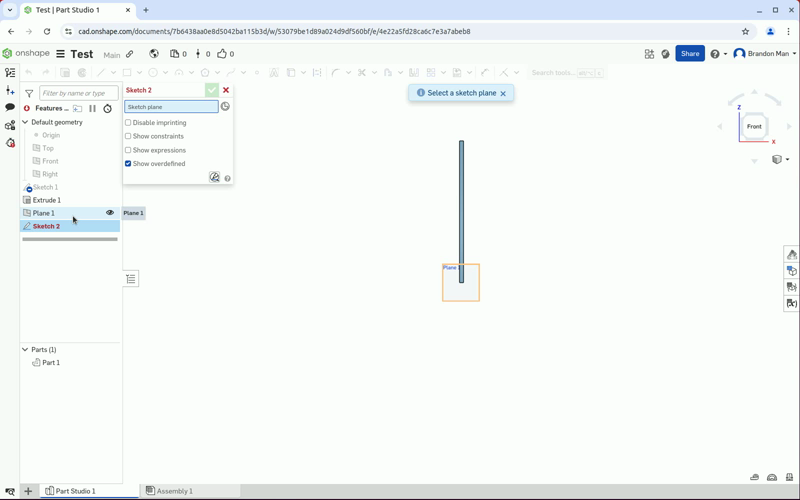
click(73, 215)
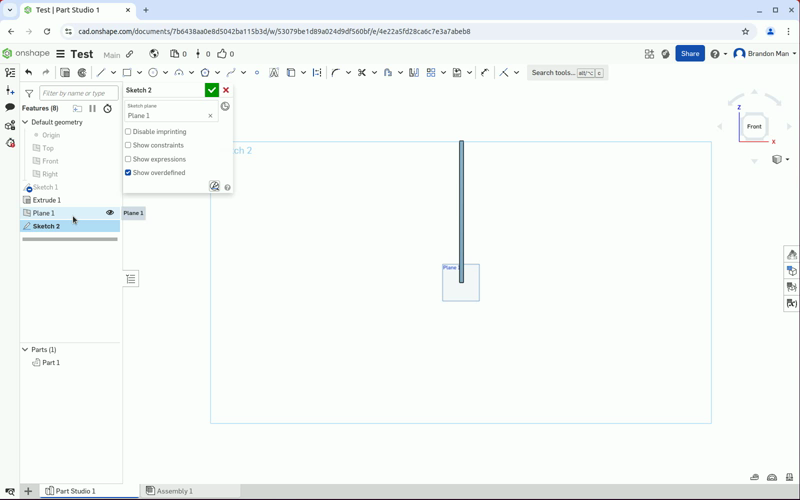
mouse_move(73, 352)
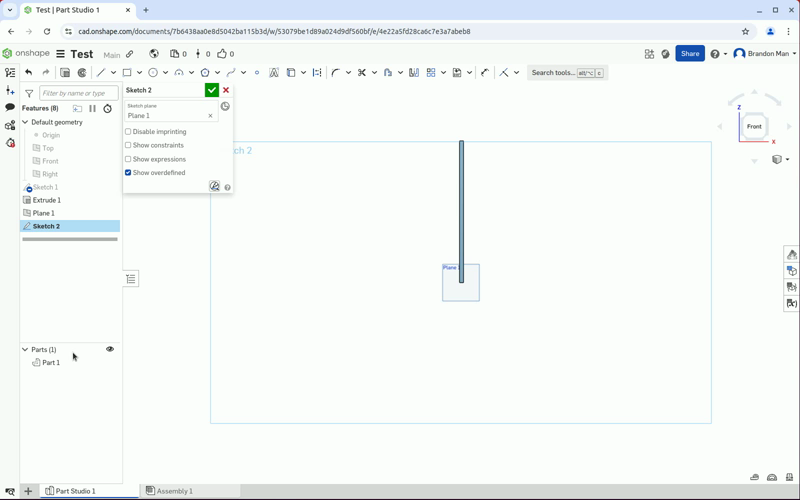
key(y)
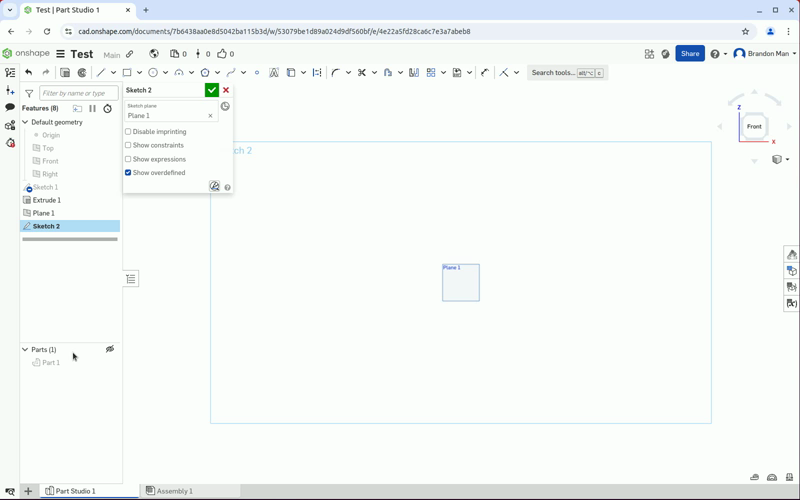
key(c)
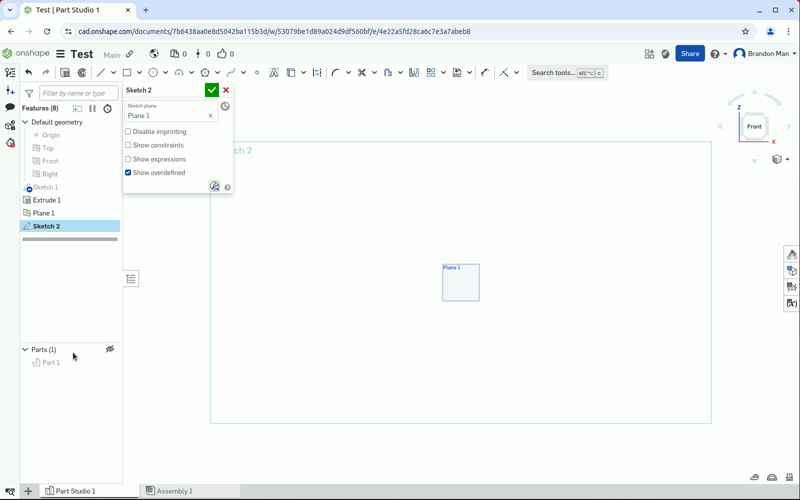
key_down(shift)
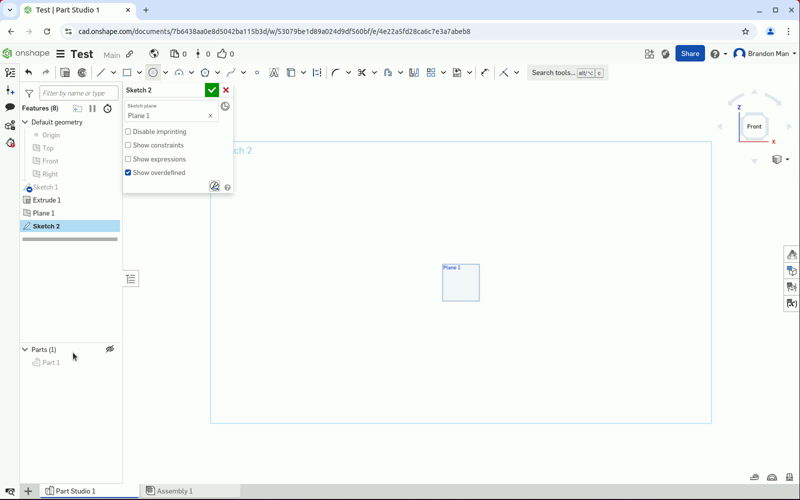
mouse_move(461, 276)
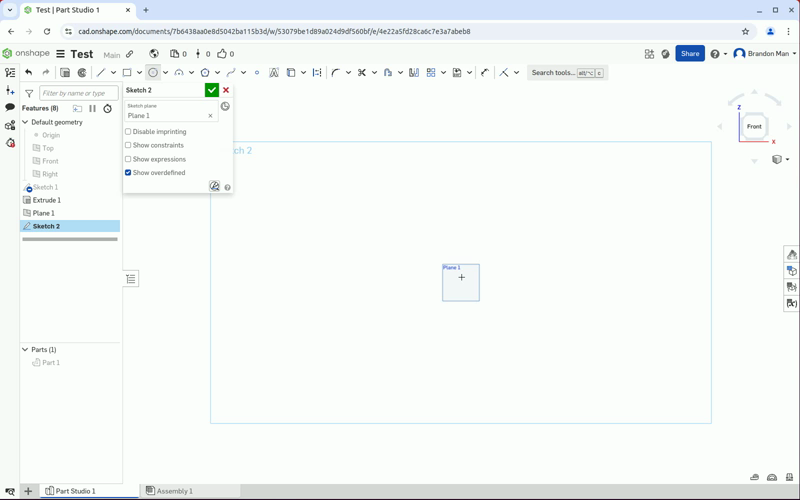
click(461, 276)
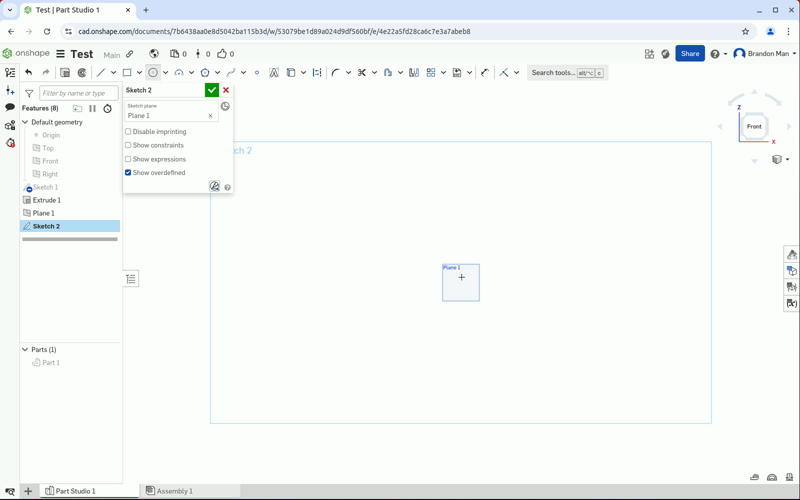
key_up(shift)
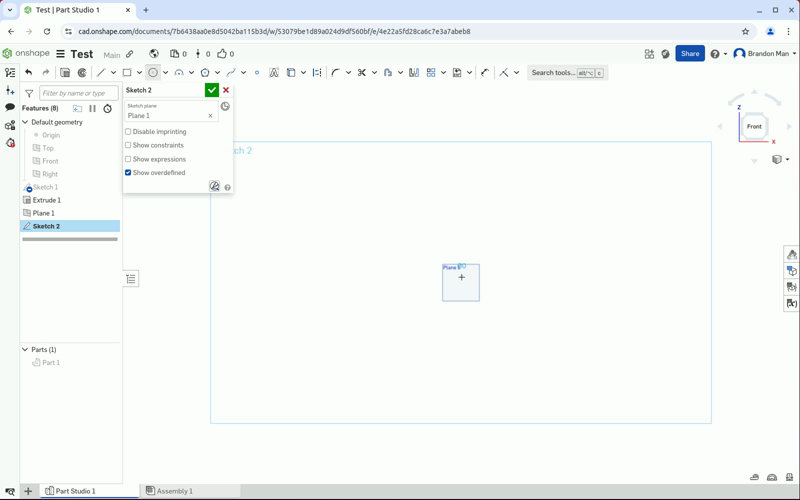
mouse_move(463, 276)
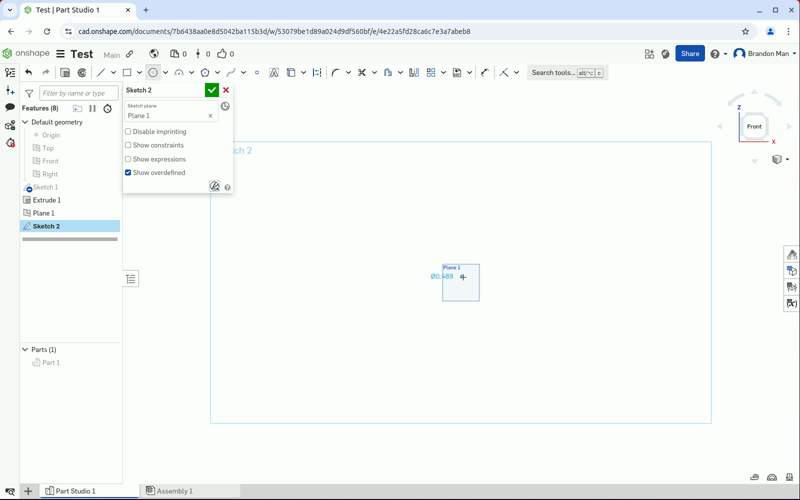
scroll(6)
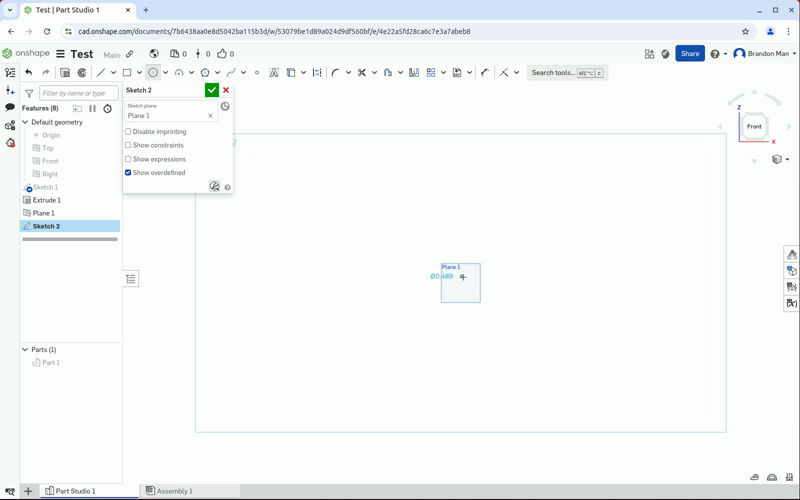
scroll(6)
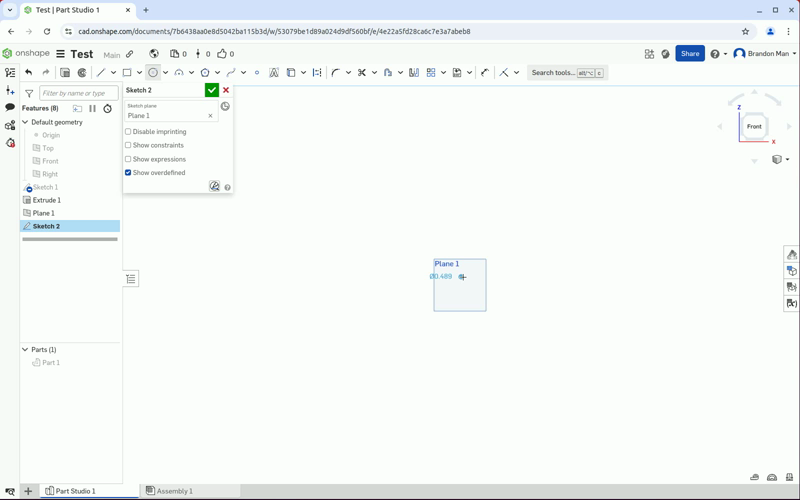
scroll(6)
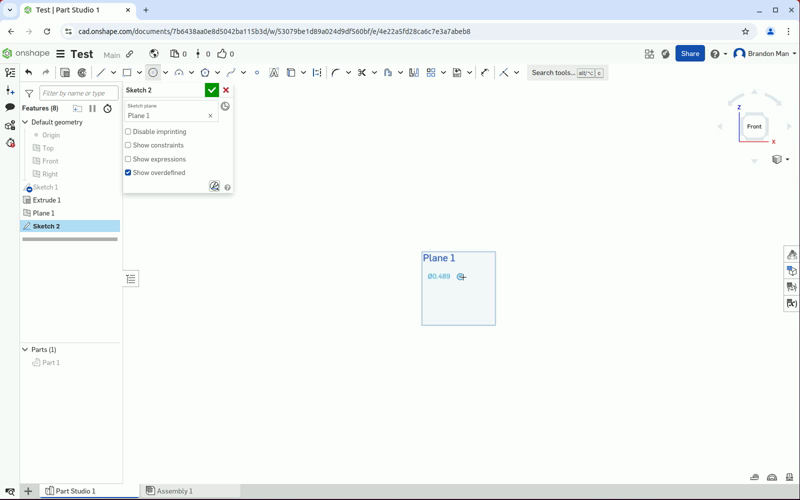
scroll(6)
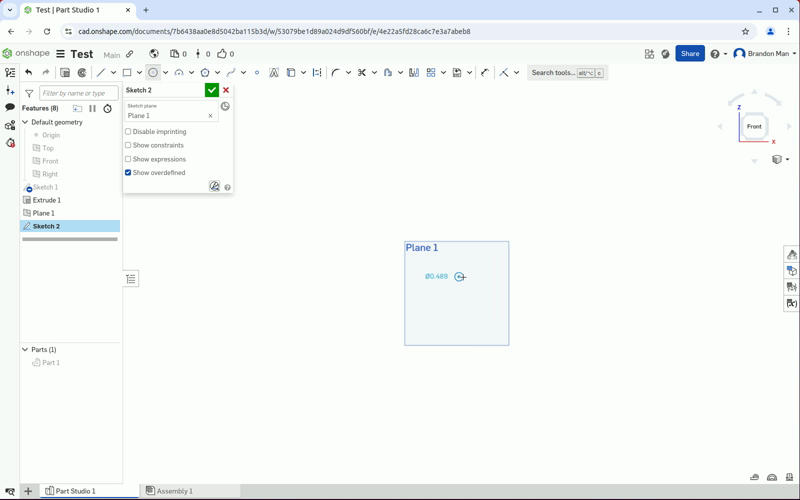
scroll(6)
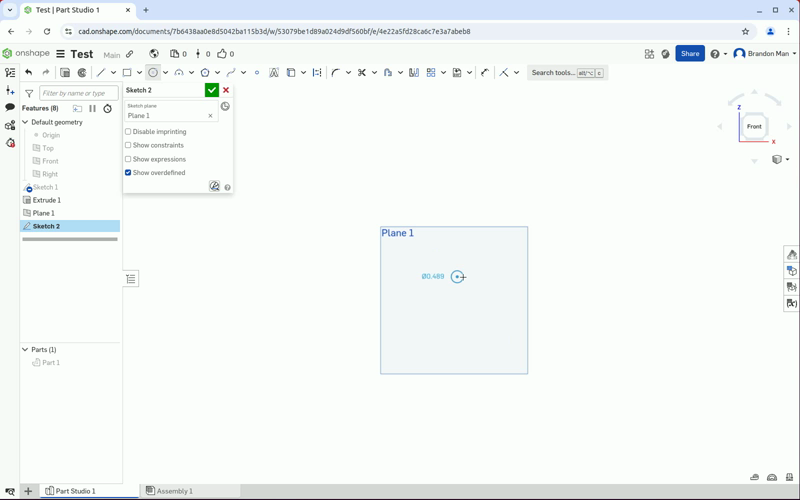
scroll(6)
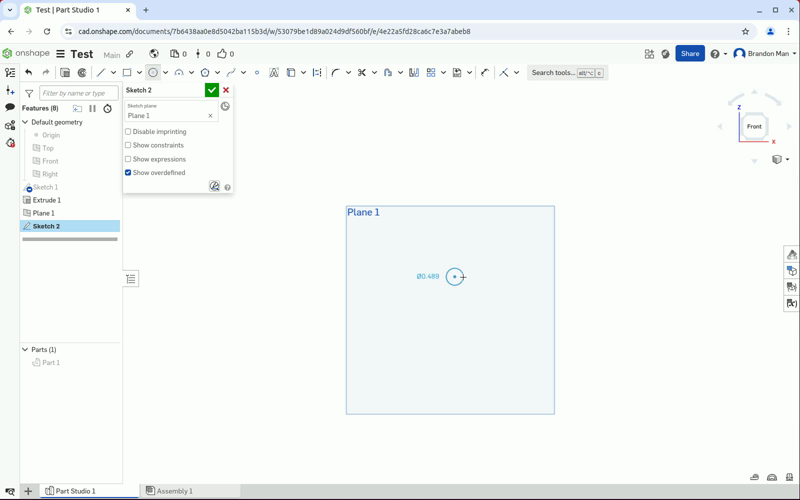
scroll(6)
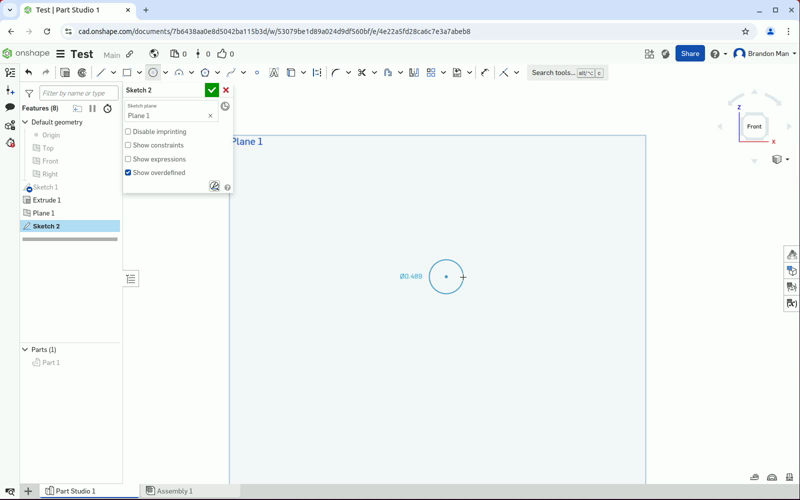
click(463, 276)
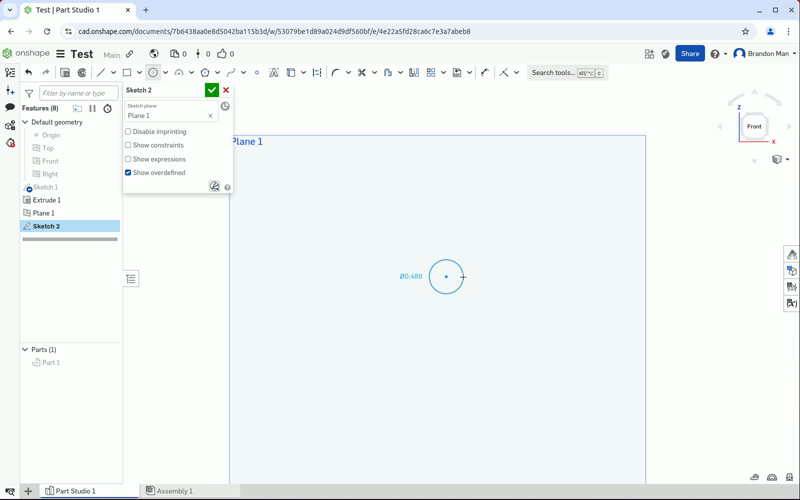
scroll(-6)
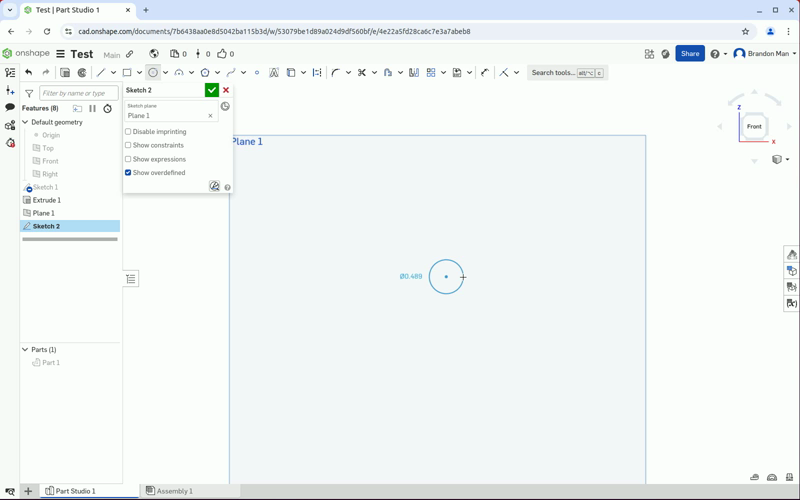
scroll(-6)
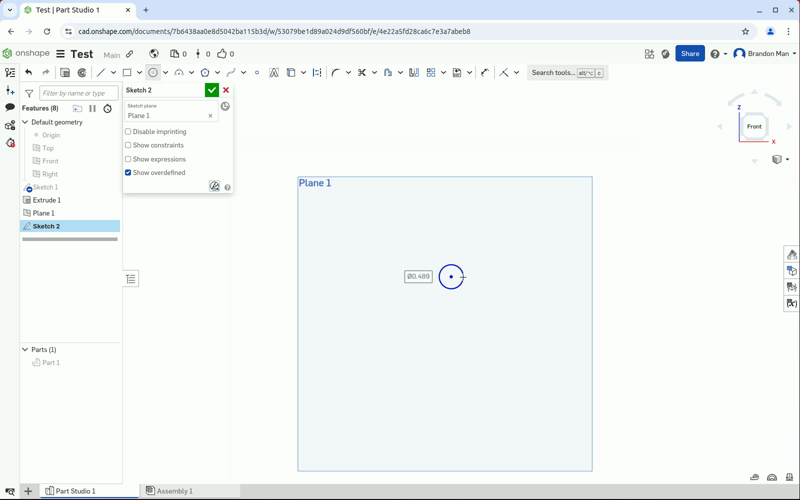
scroll(-6)
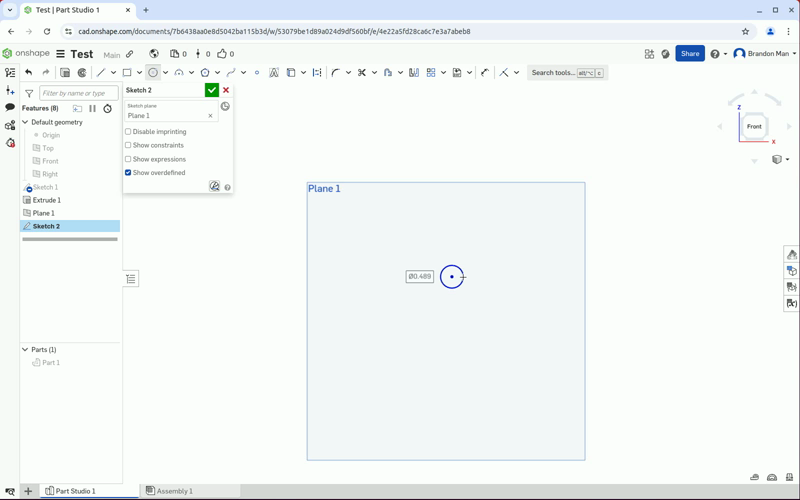
scroll(-6)
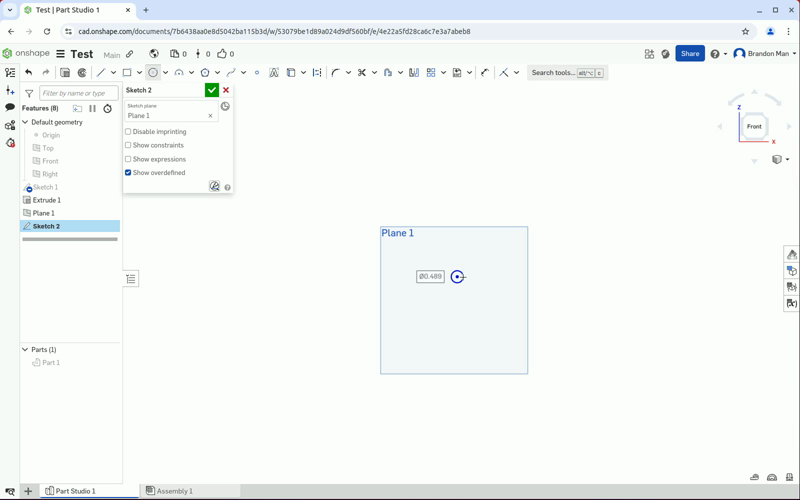
scroll(-6)
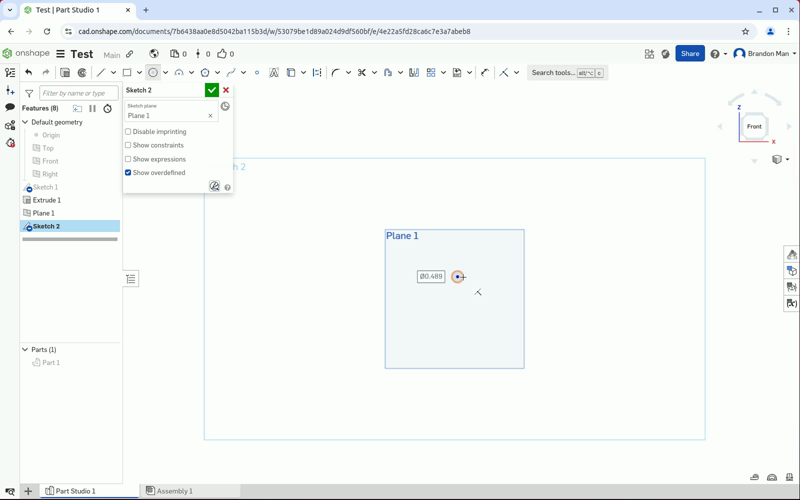
scroll(-6)
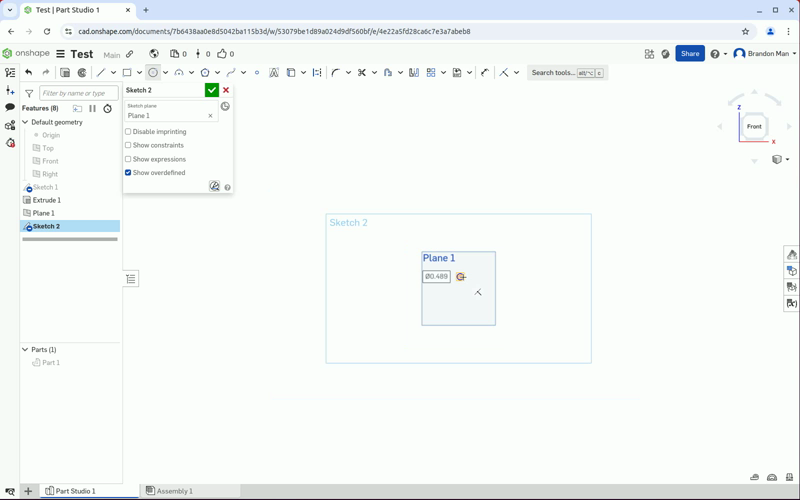
scroll(-6)
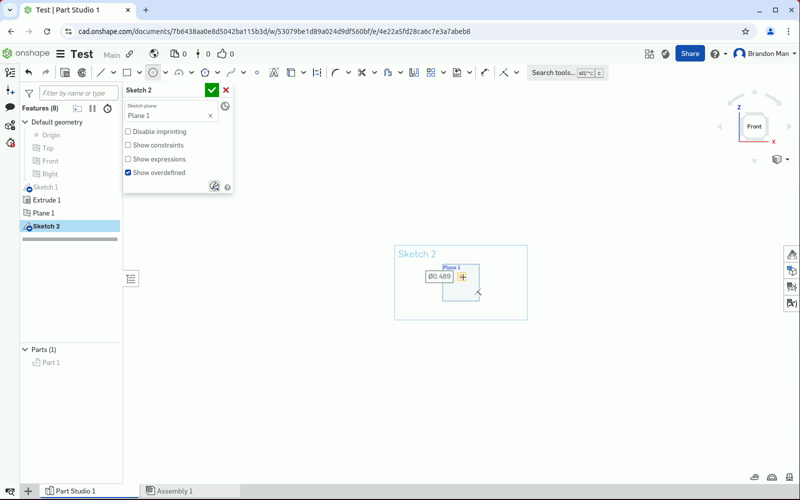
key(esc)
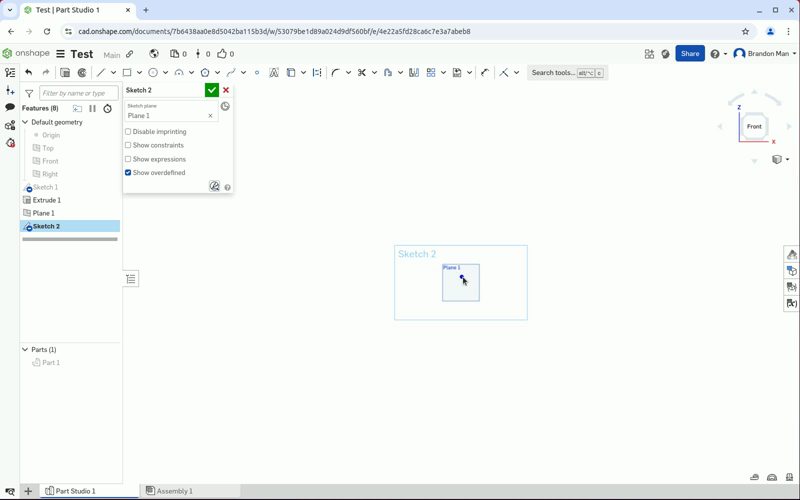
mouse_move(462, 277)
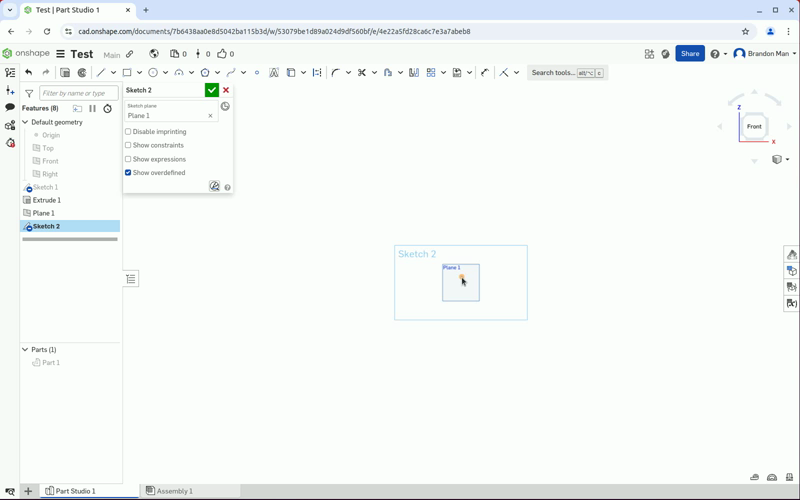
scroll(6)
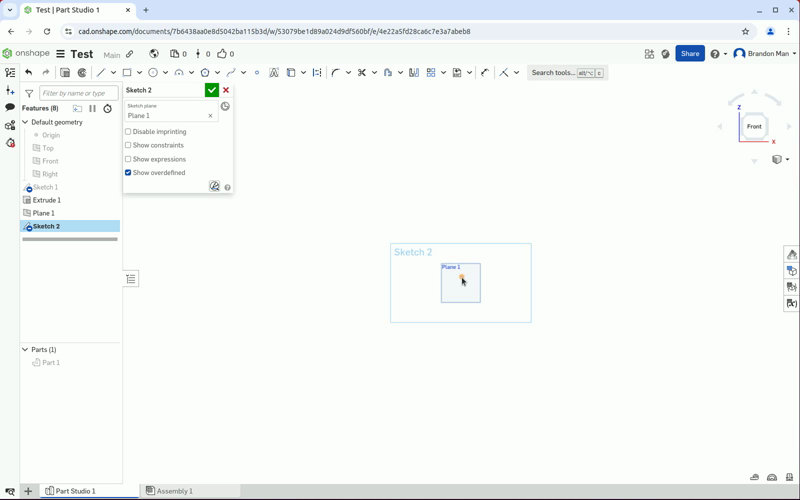
scroll(6)
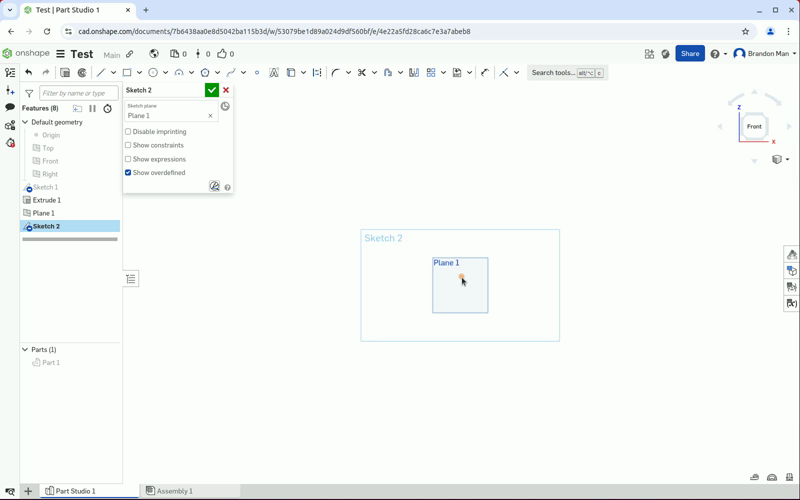
scroll(6)
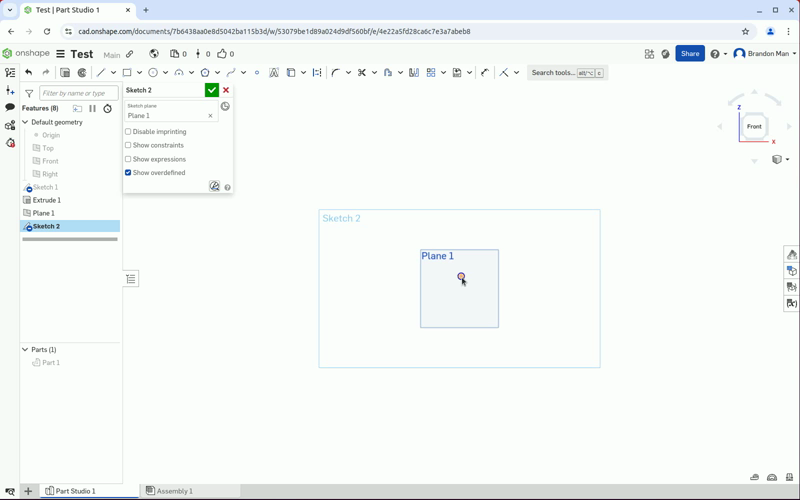
scroll(6)
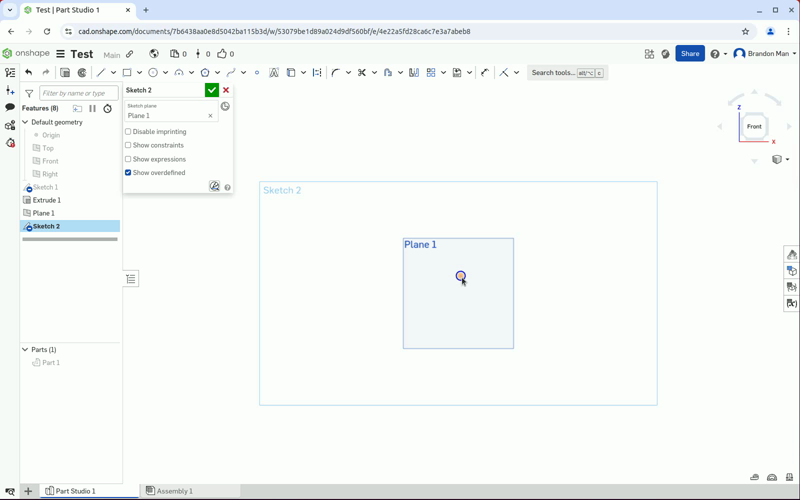
scroll(6)
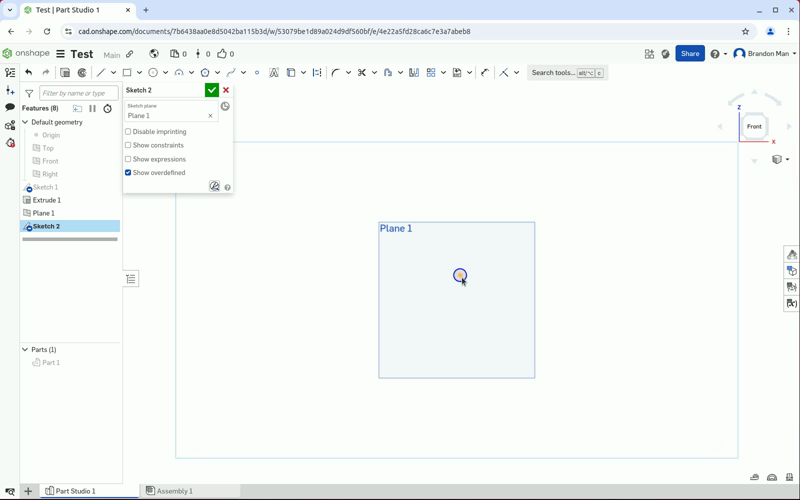
scroll(6)
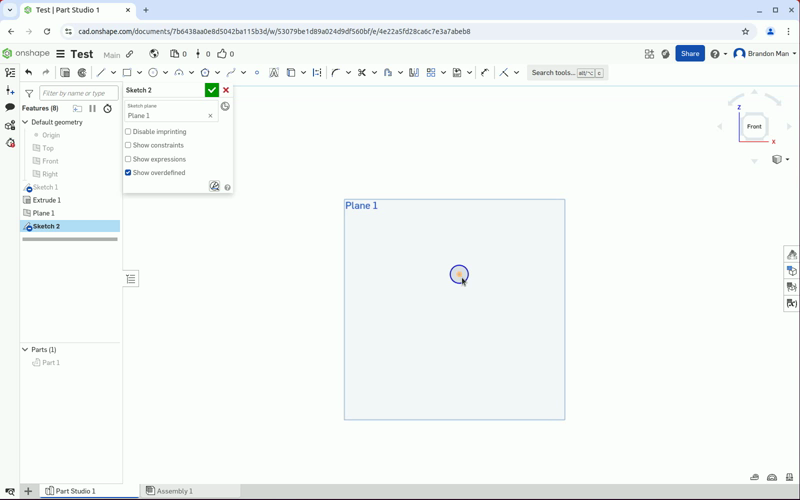
scroll(6)
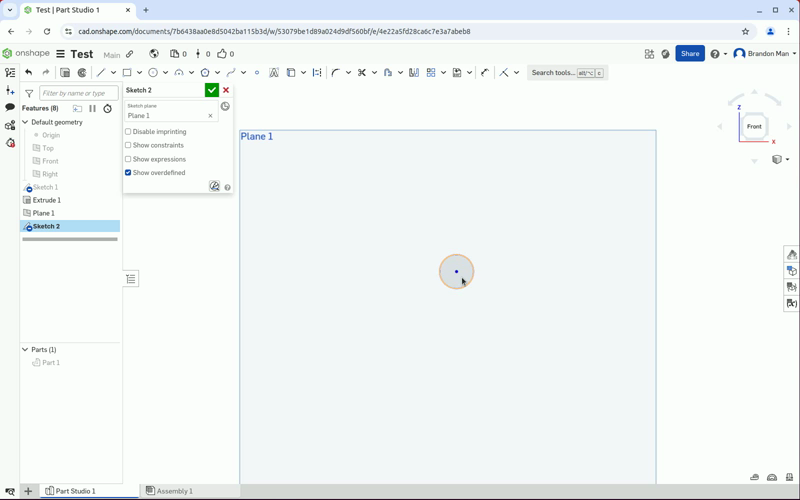
click(462, 277)
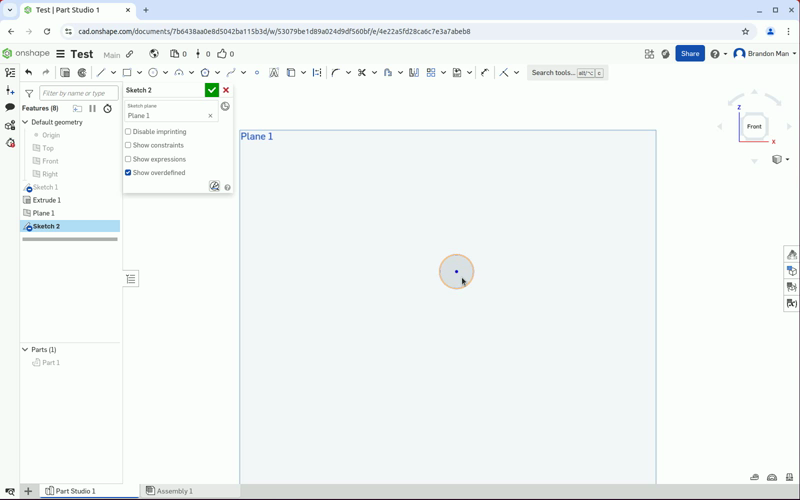
scroll(-6)
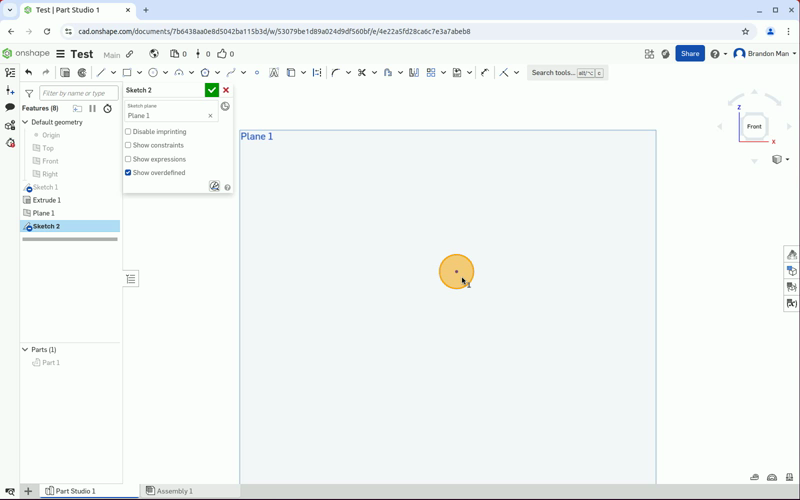
scroll(-6)
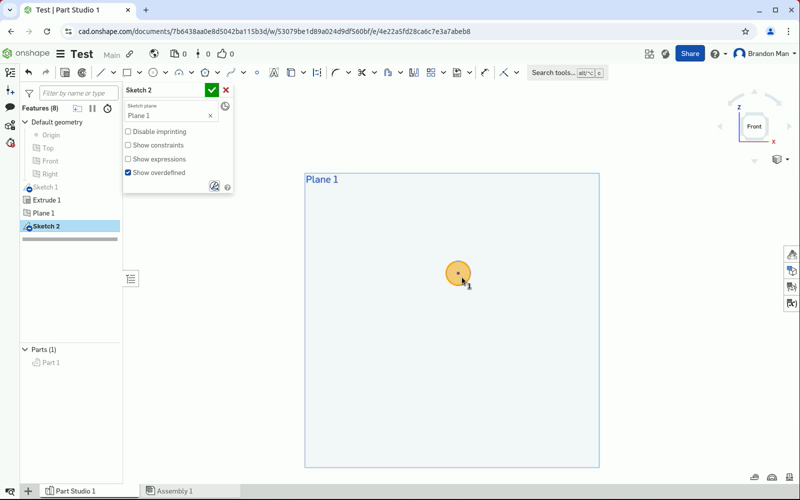
scroll(-6)
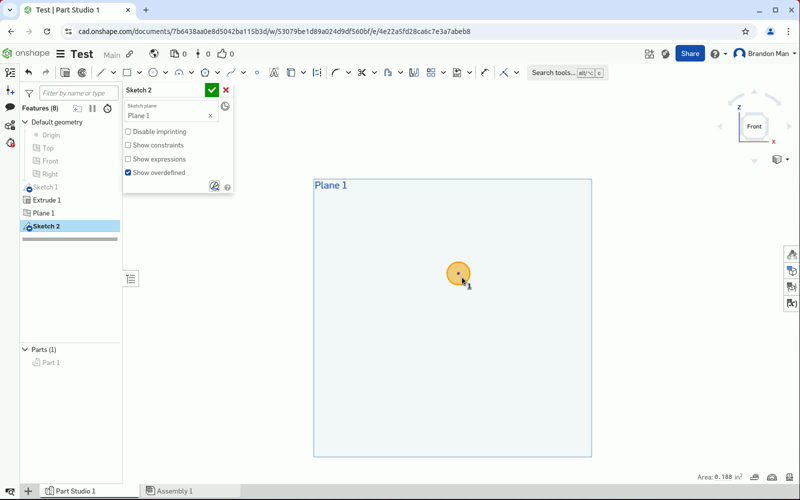
scroll(-6)
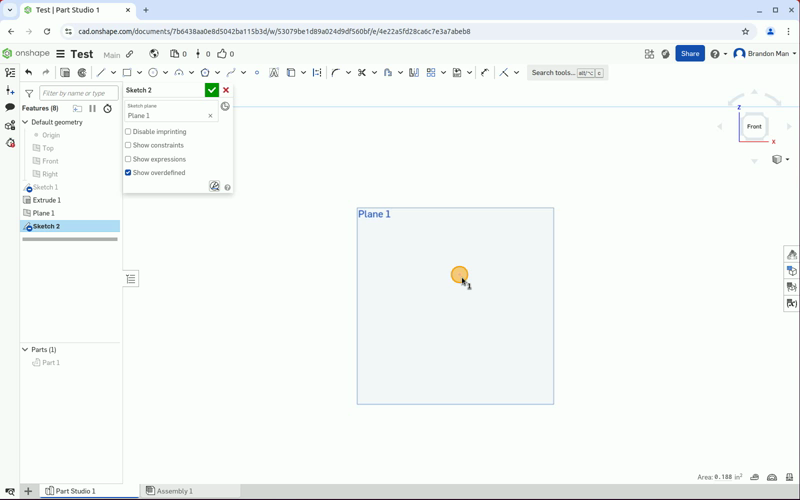
scroll(-6)
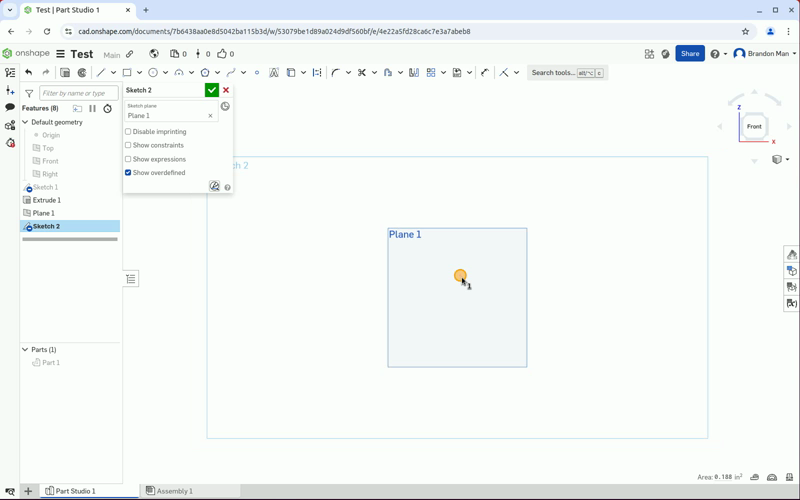
scroll(-6)
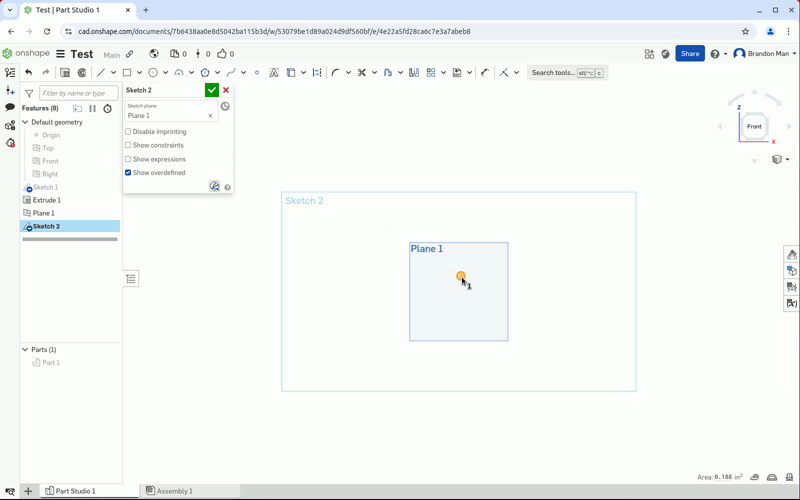
scroll(-6)
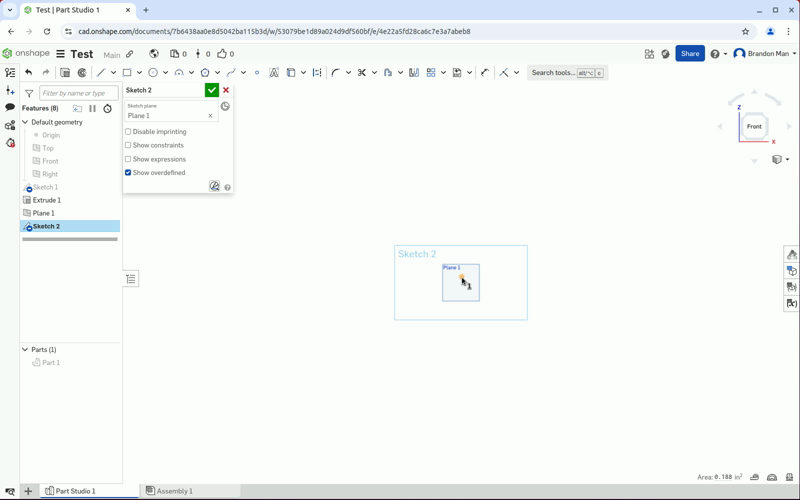
mouse_move(73, 352)
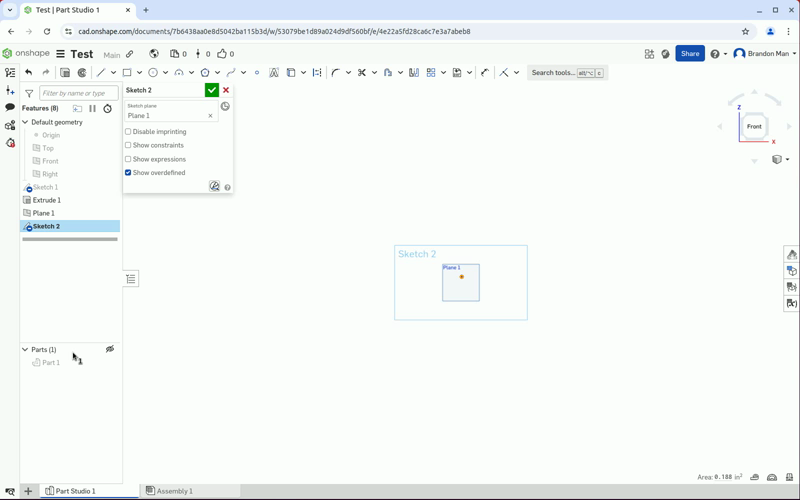
key(shift+y)
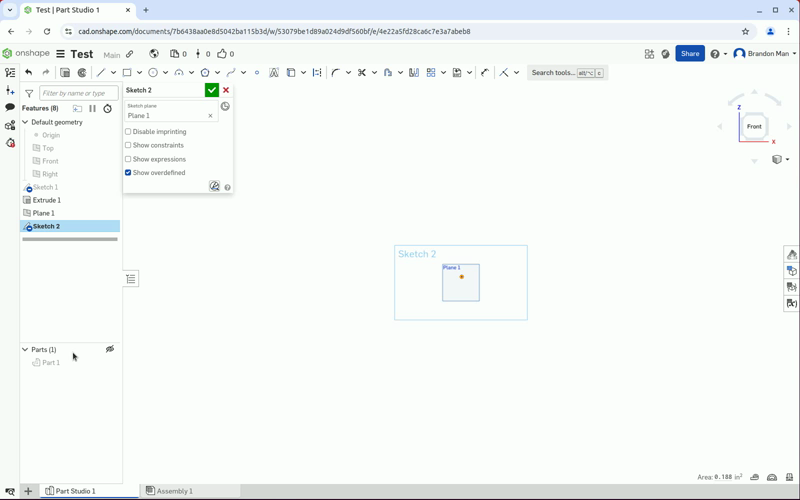
key(shift+e)
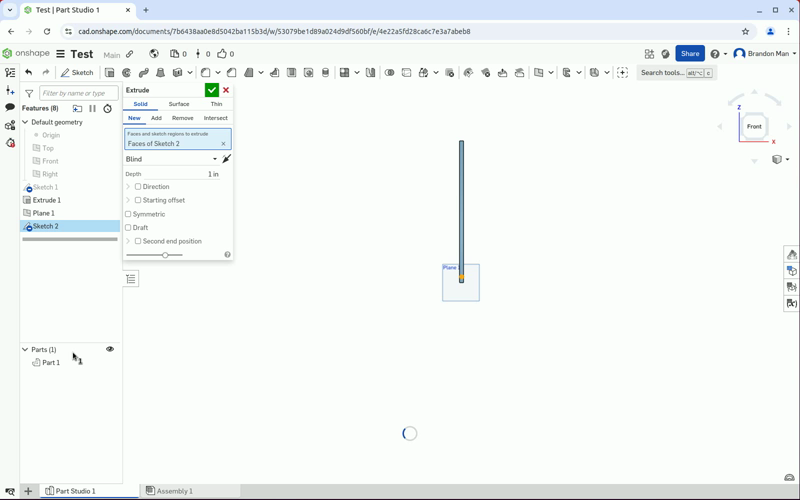
mouse_move(143, 106)
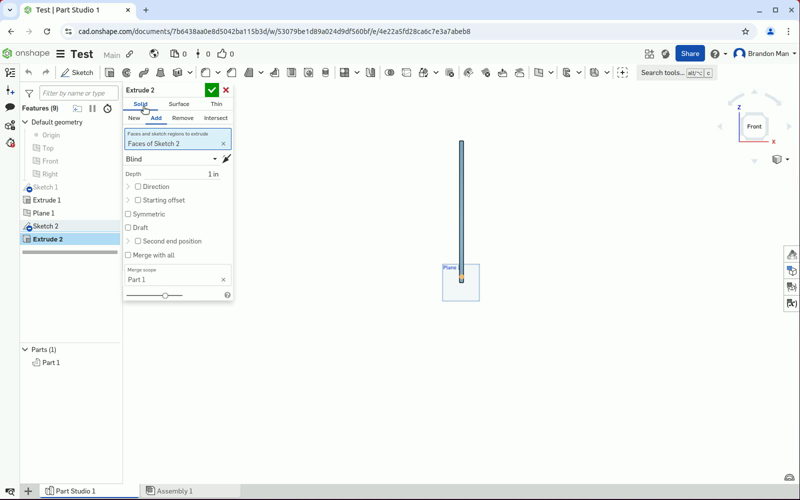
click(143, 106)
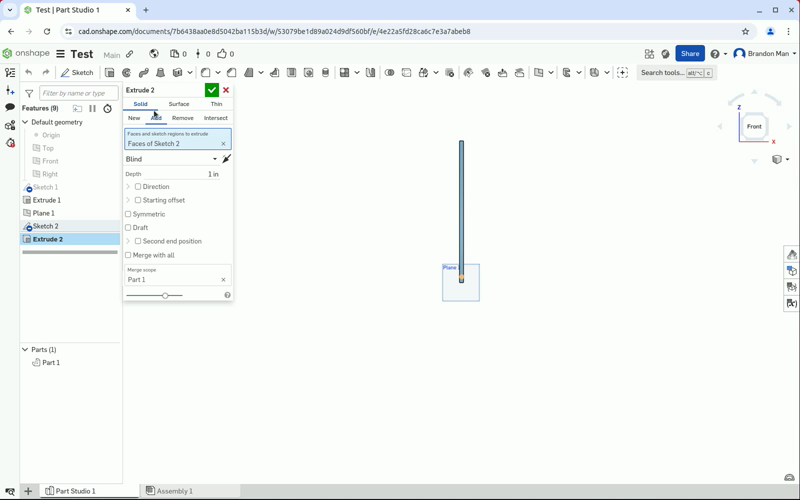
mouse_move(186, 120)
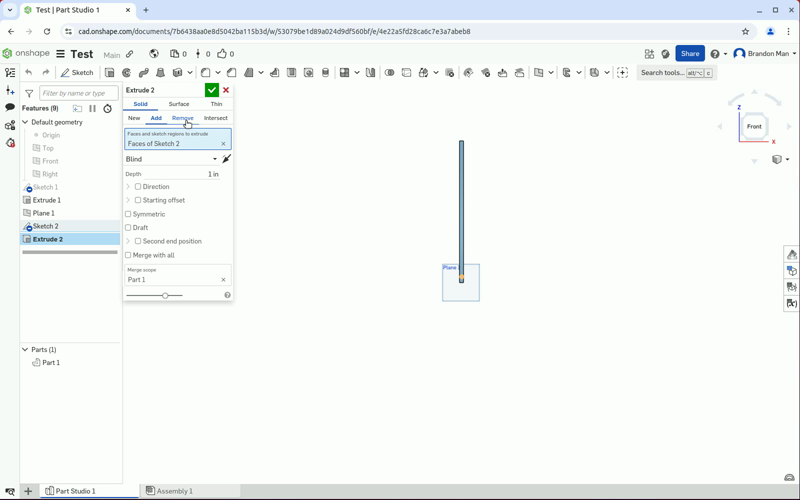
click(186, 120)
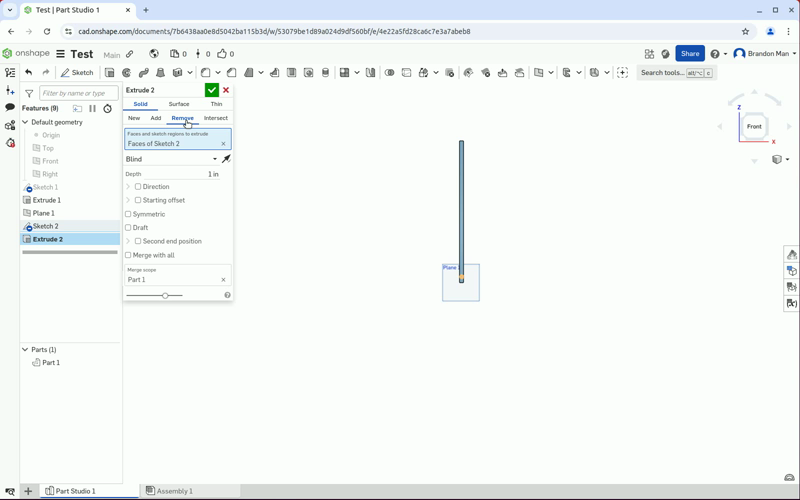
key(tab, 4)
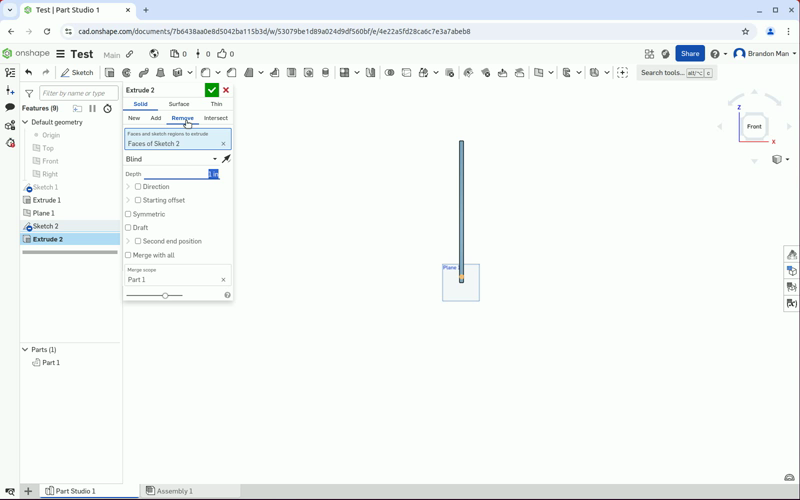
text(0.241)
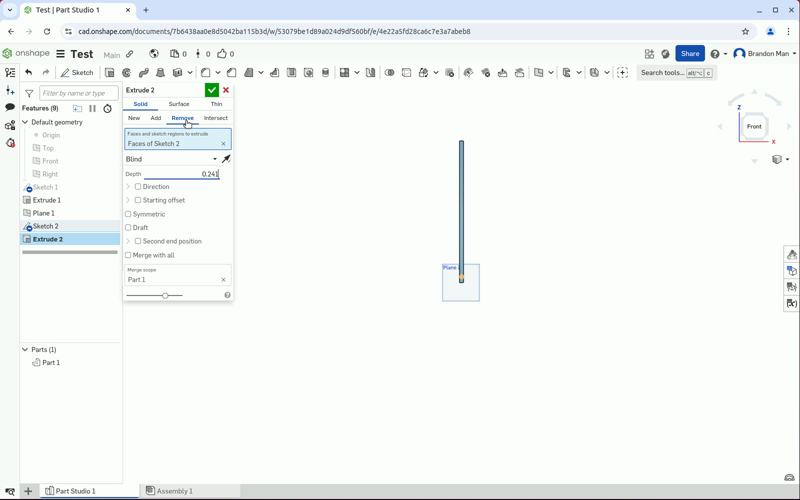
key(tab, 6)
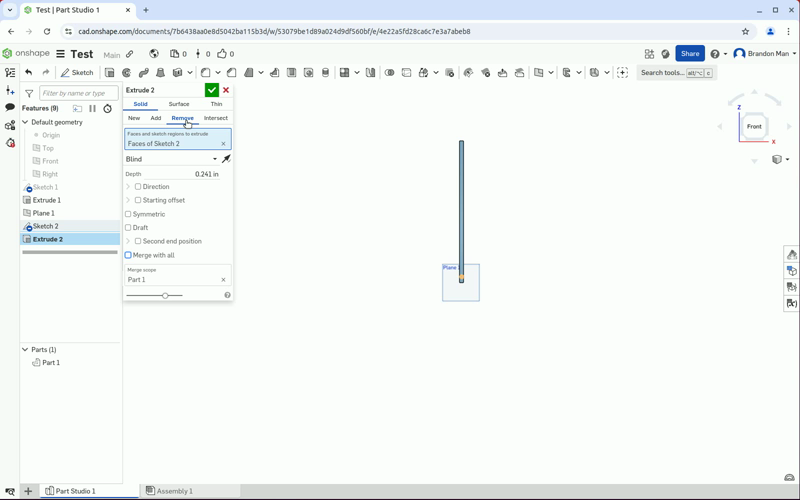
key(space)
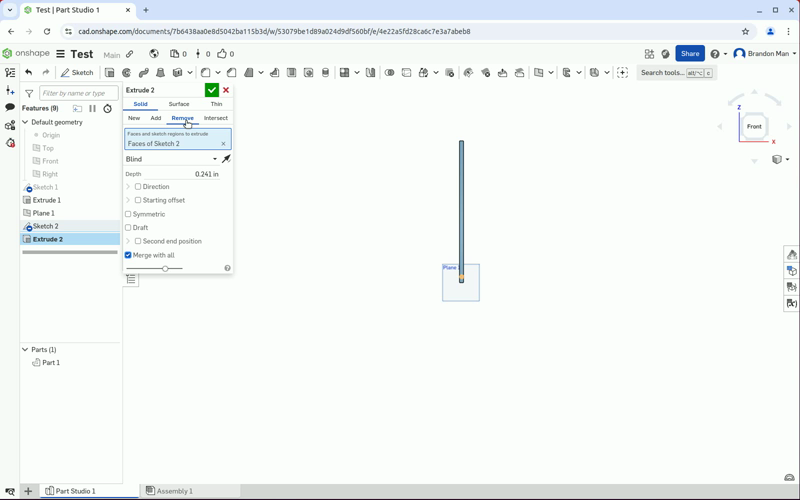
key(enter)
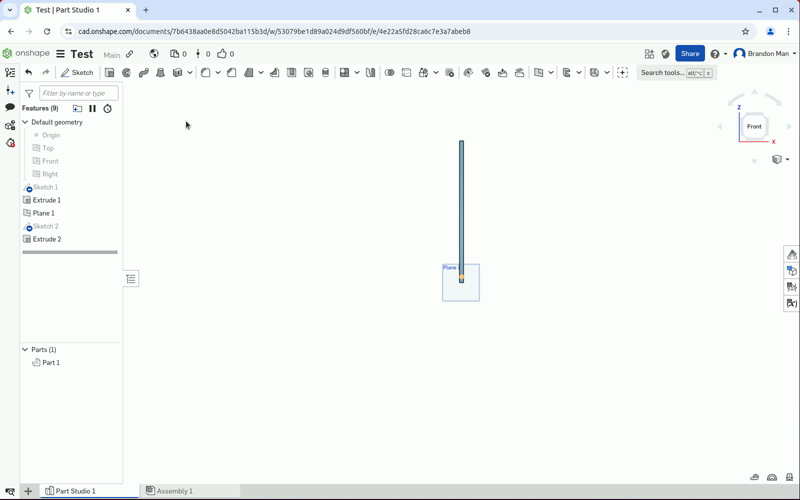
key(shift+h)
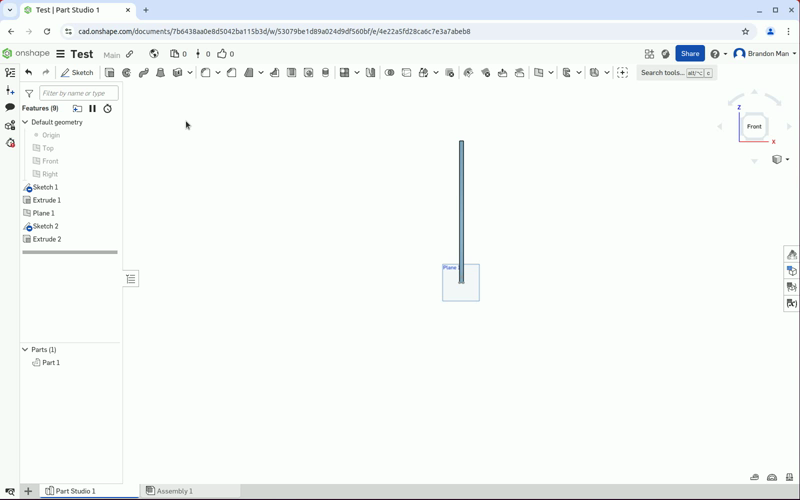
key(shift+h)
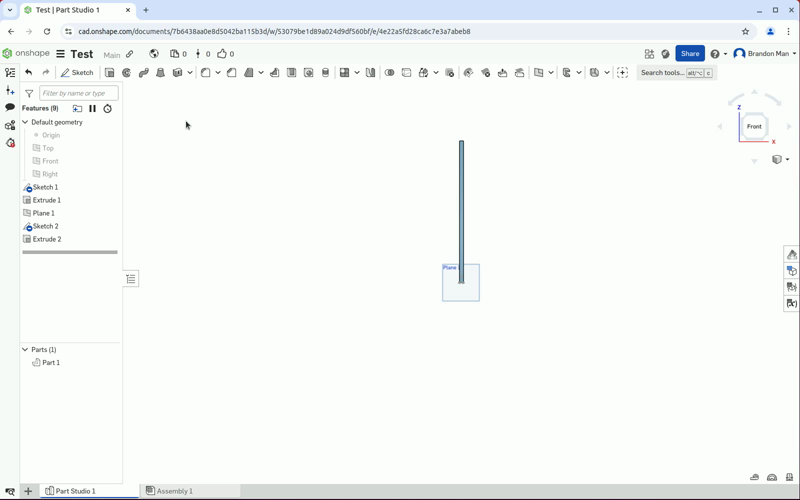
key(shift+7)
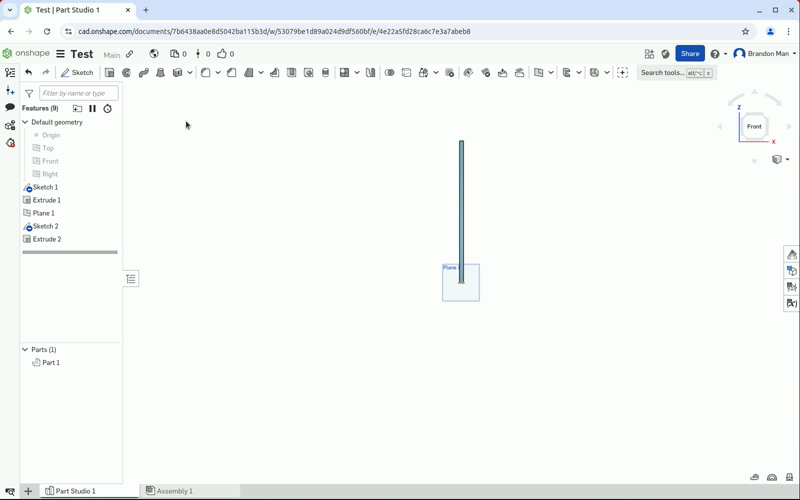
key(left, 2)
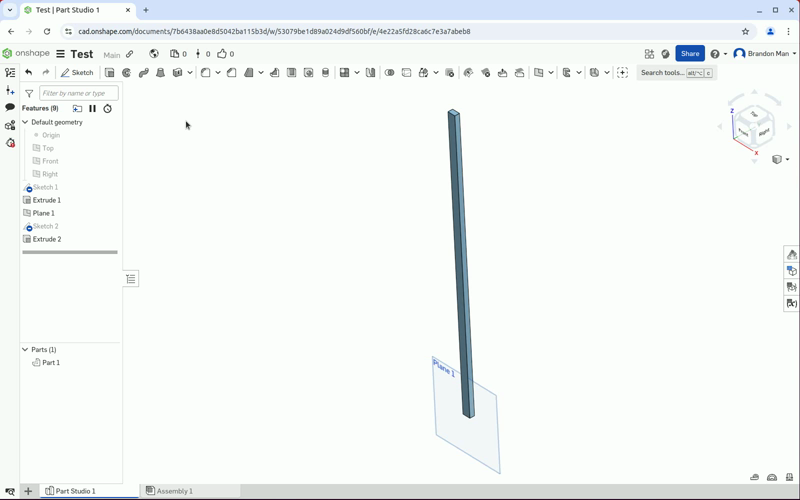
key(down, 2)
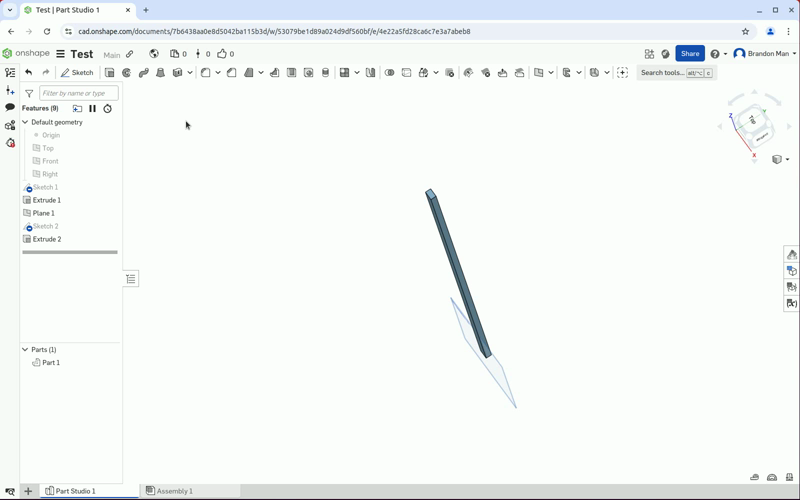
key(up, 2)
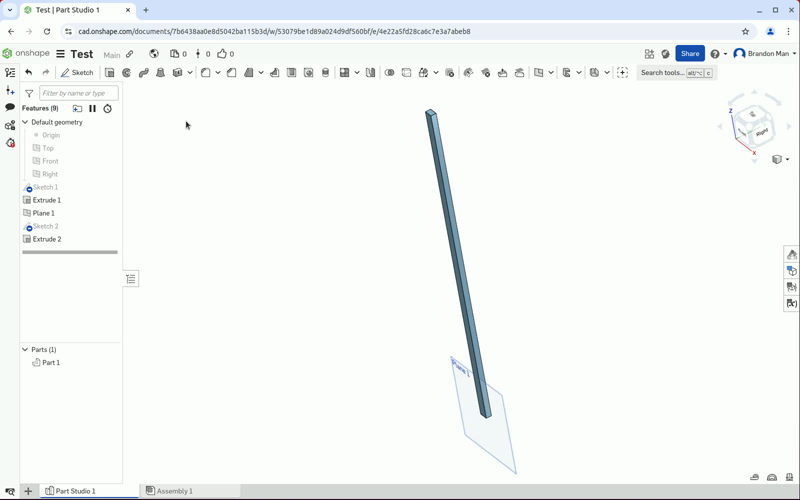
key(right, 2)
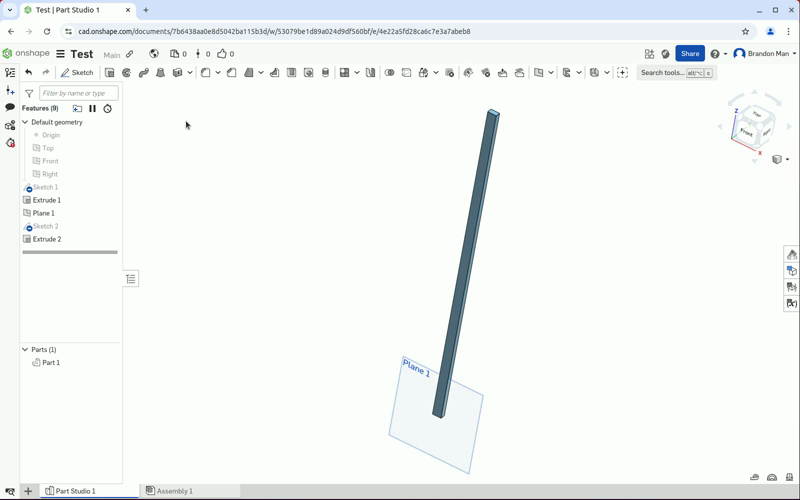
mouse_move(73, 189)
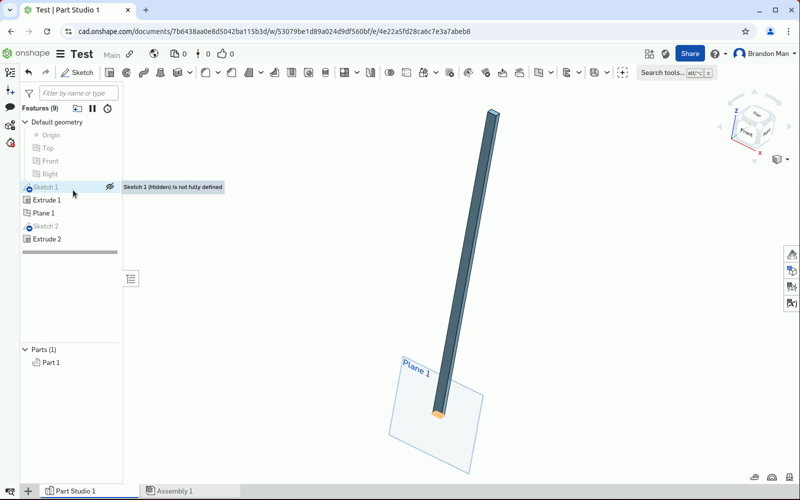
click(73, 189)